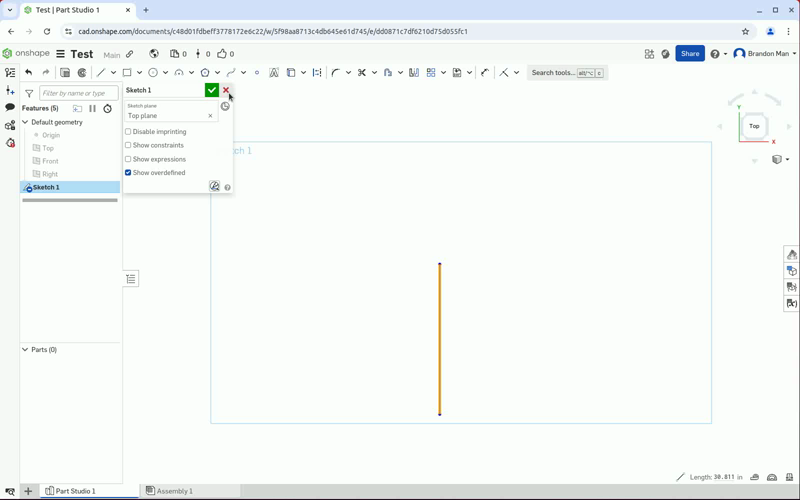
key(shift+h)
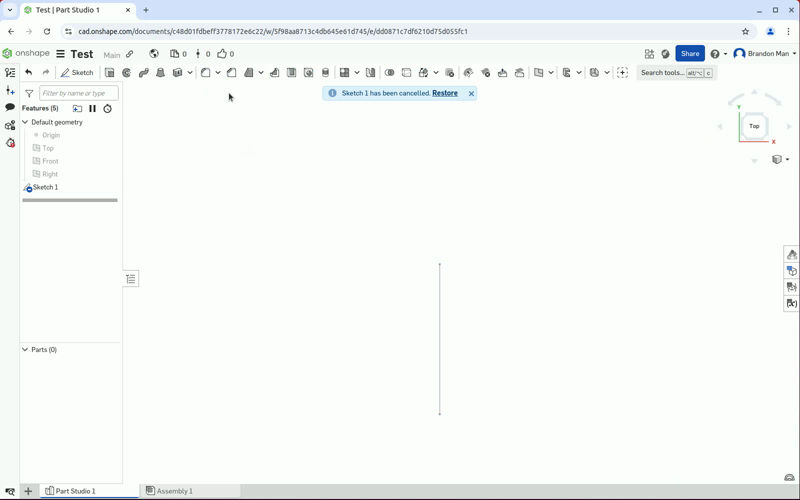
key(shift+s)
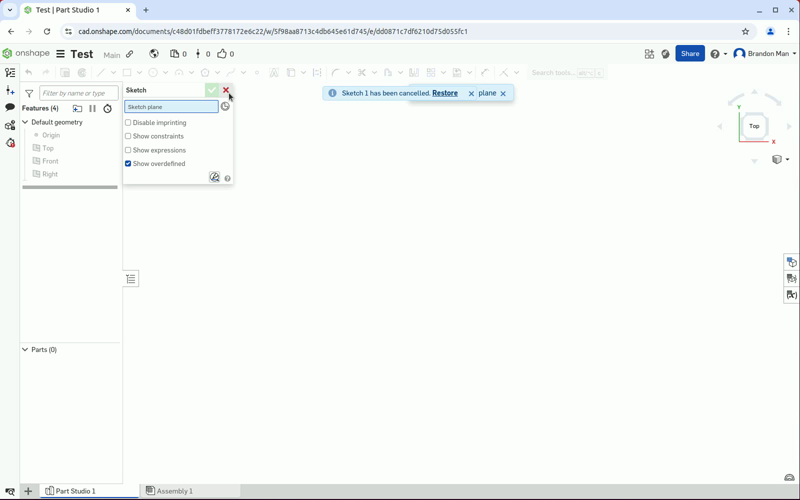
mouse_move(73, 150)
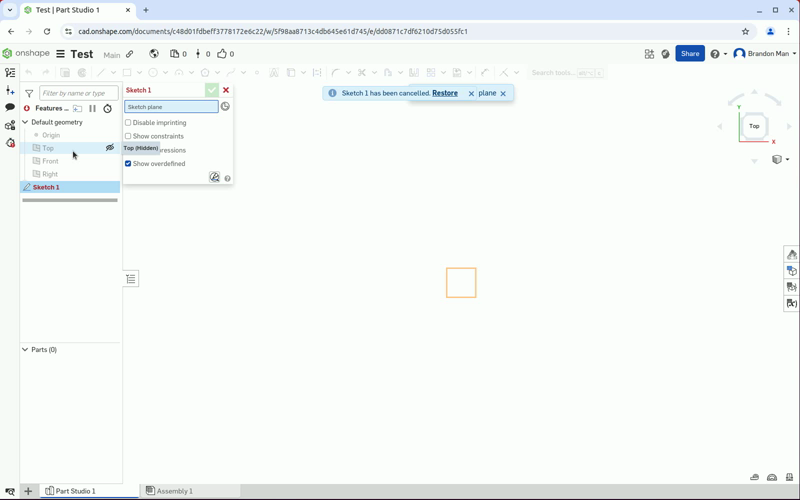
click(73, 150)
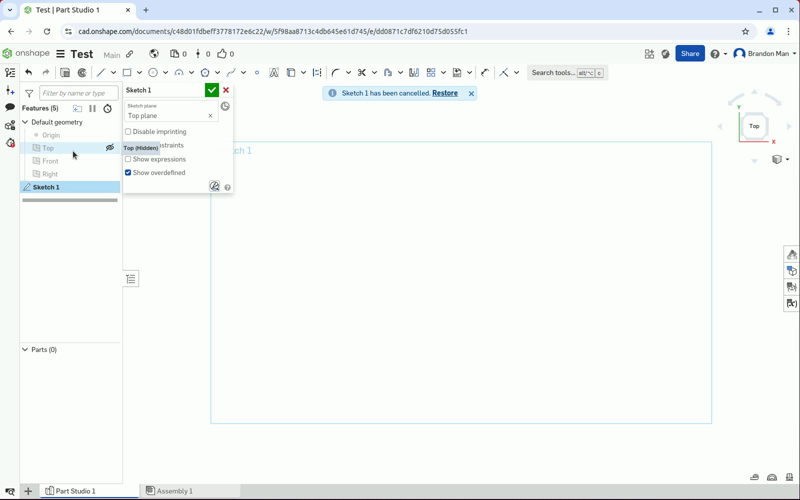
mouse_move(73, 352)
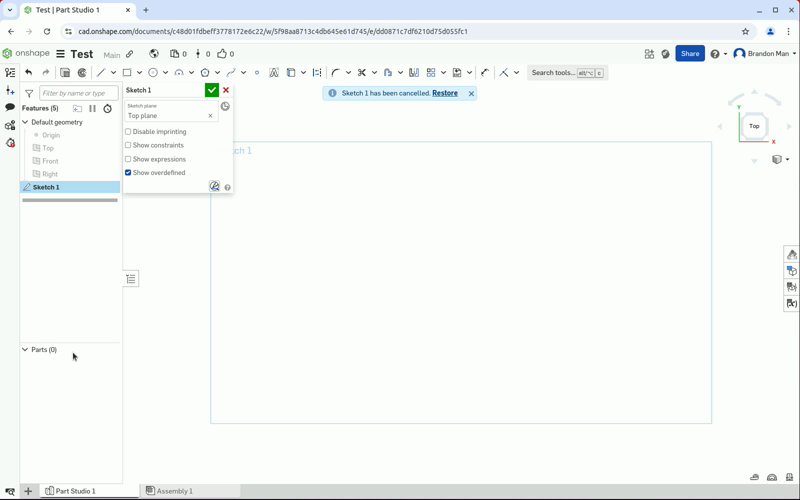
key(y)
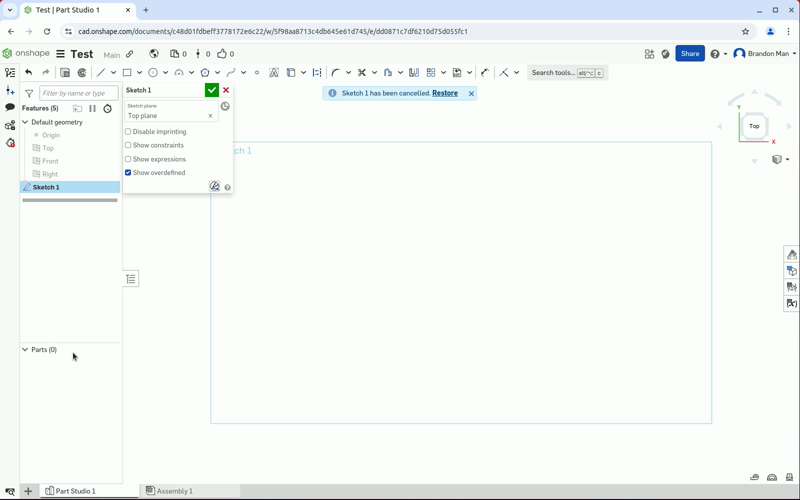
key(l)
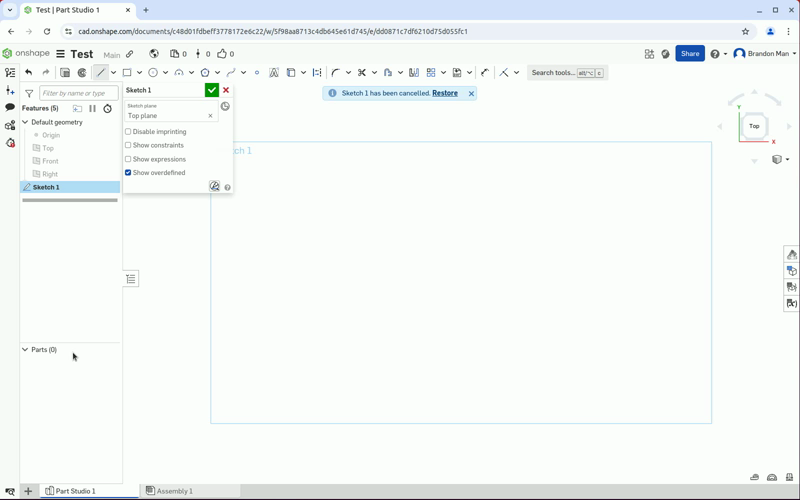
key_down(shift)
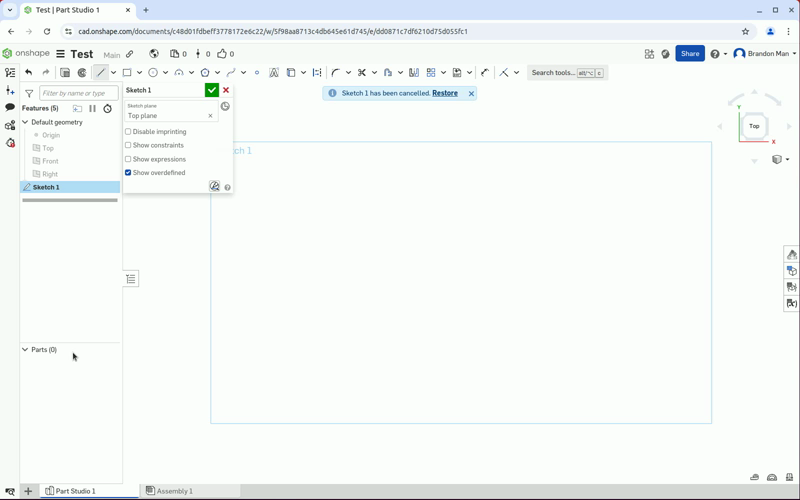
mouse_move(460, 328)
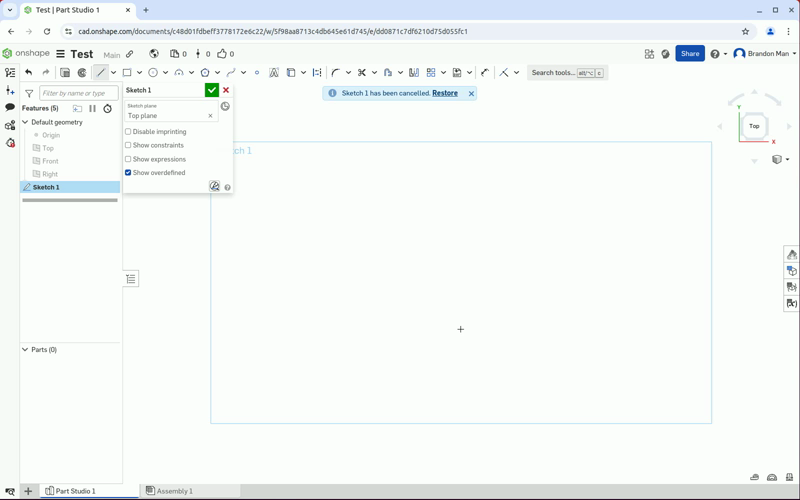
click(460, 328)
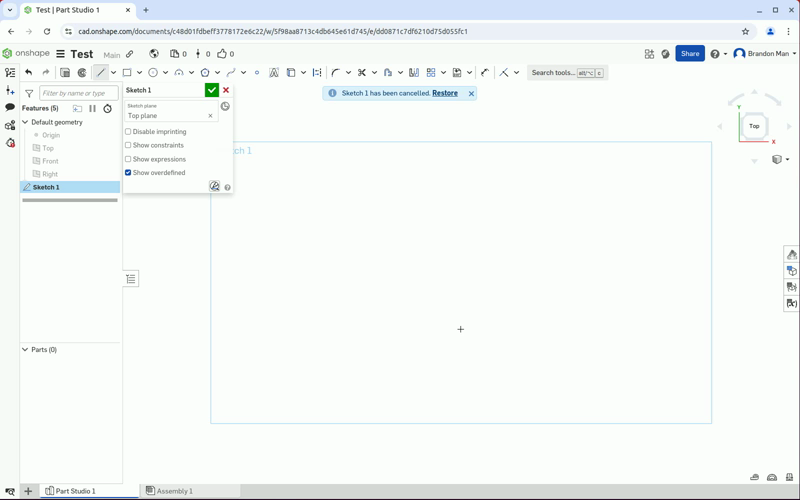
key_up(shift)
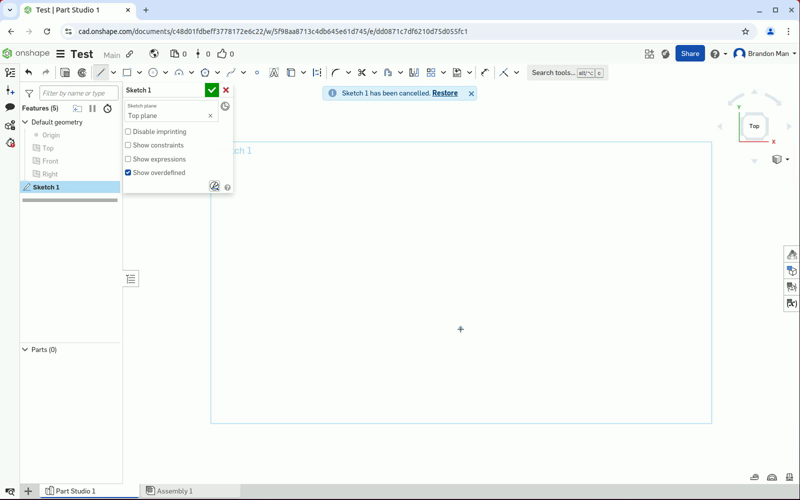
key_down(shift)
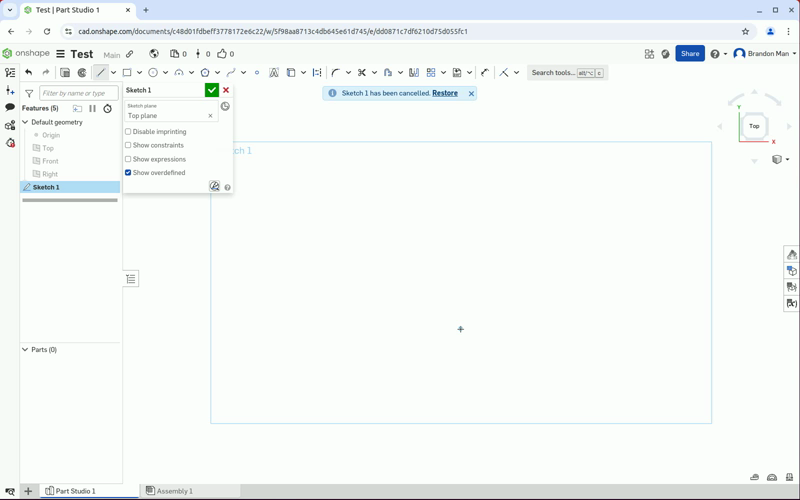
mouse_move(460, 235)
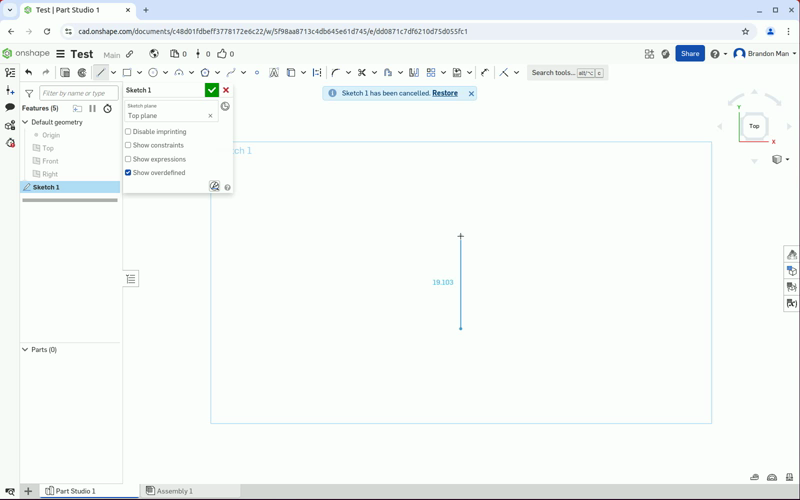
click(460, 235)
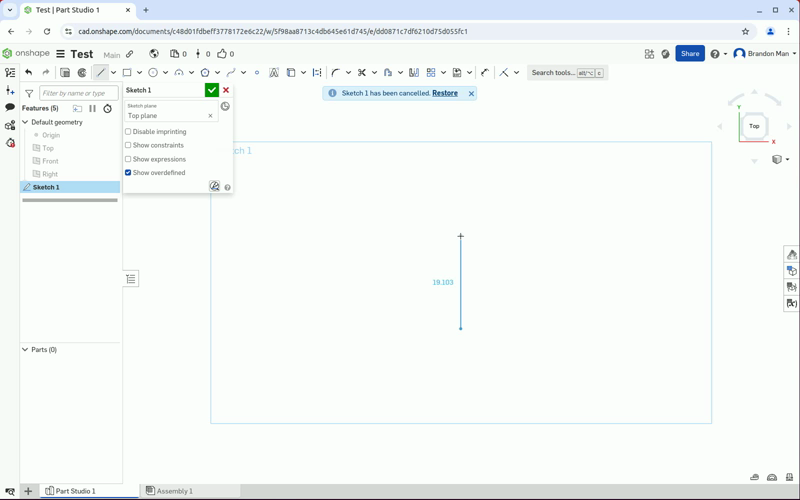
key_up(shift)
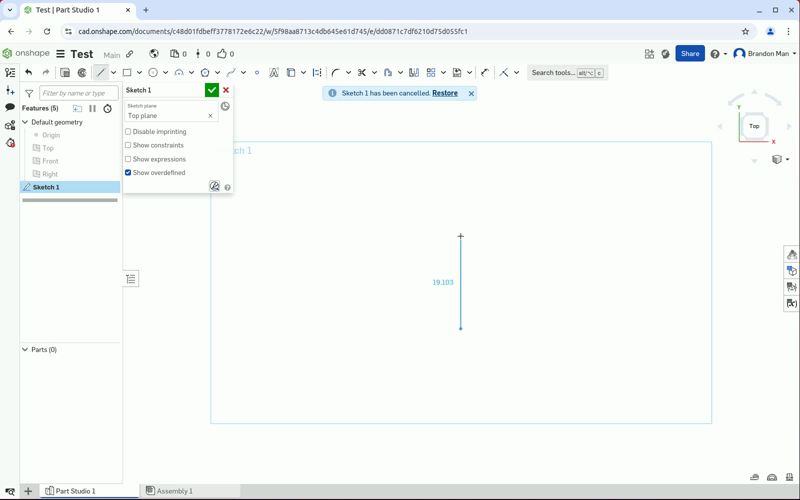
key(esc)
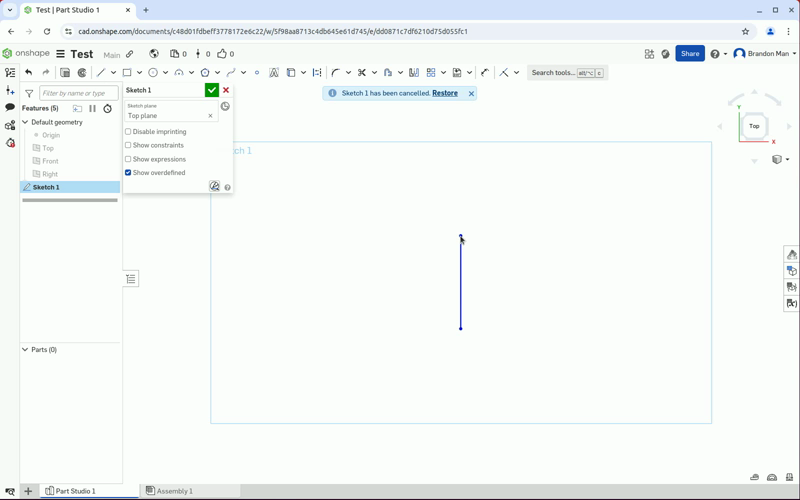
key(a)
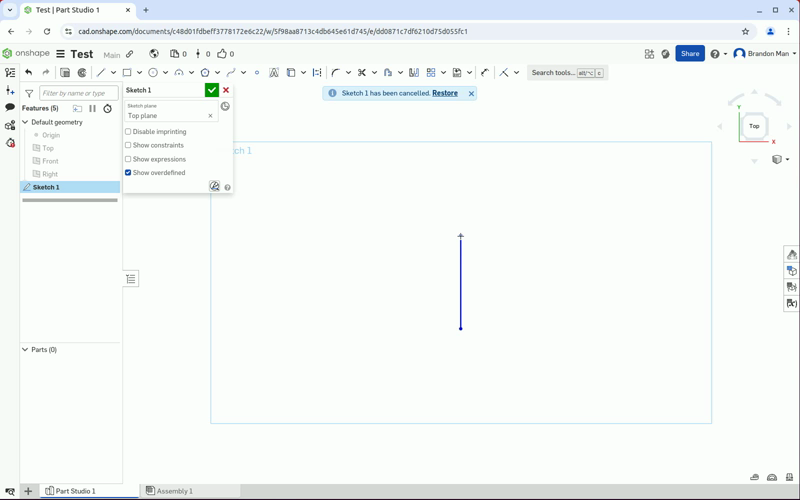
mouse_move(460, 235)
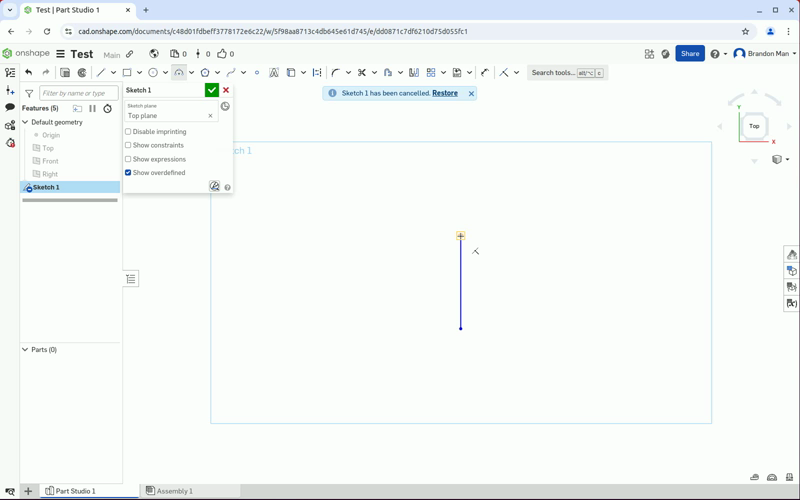
click(460, 235)
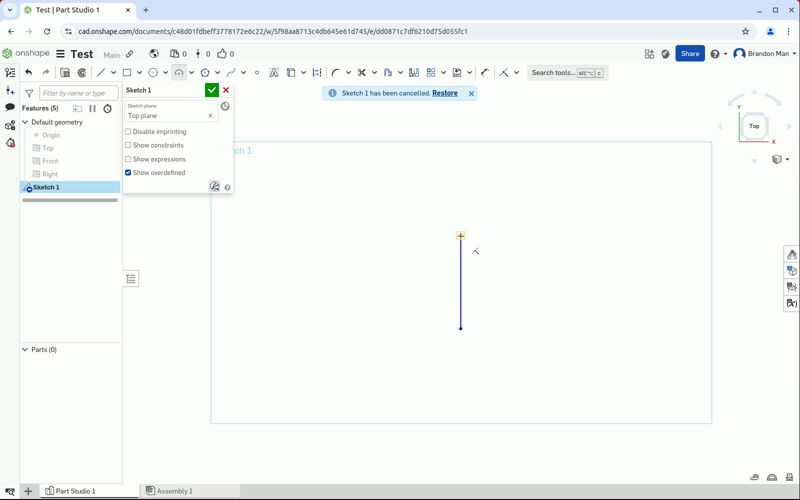
mouse_move(460, 328)
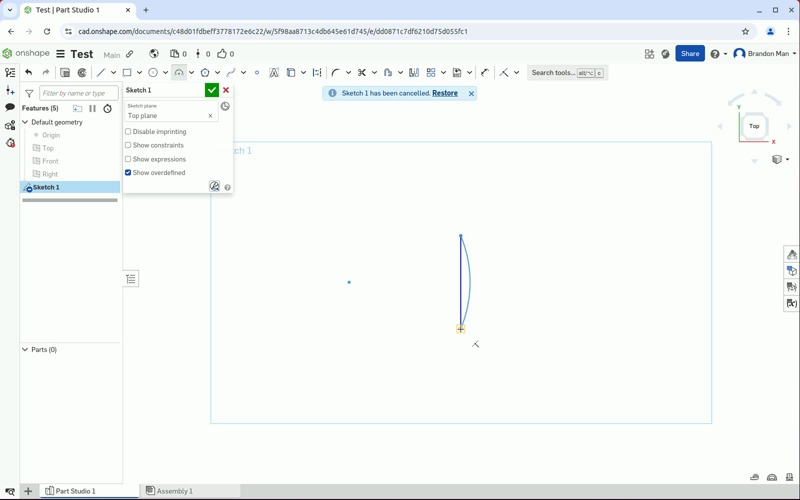
click(460, 328)
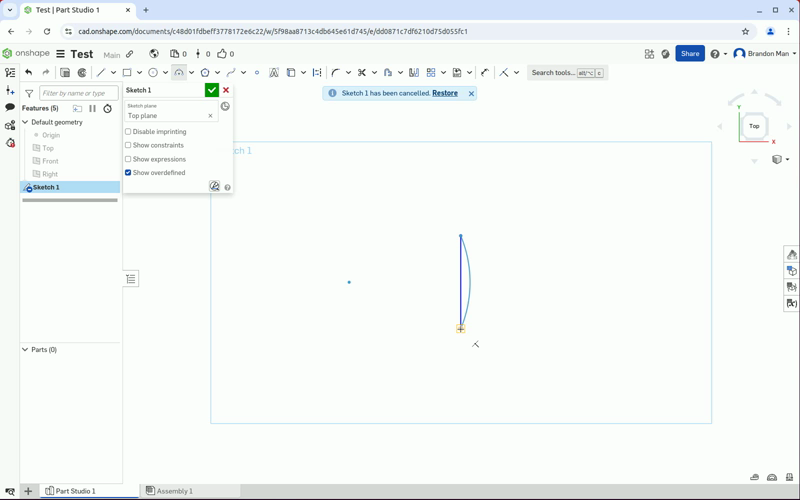
key_down(shift)
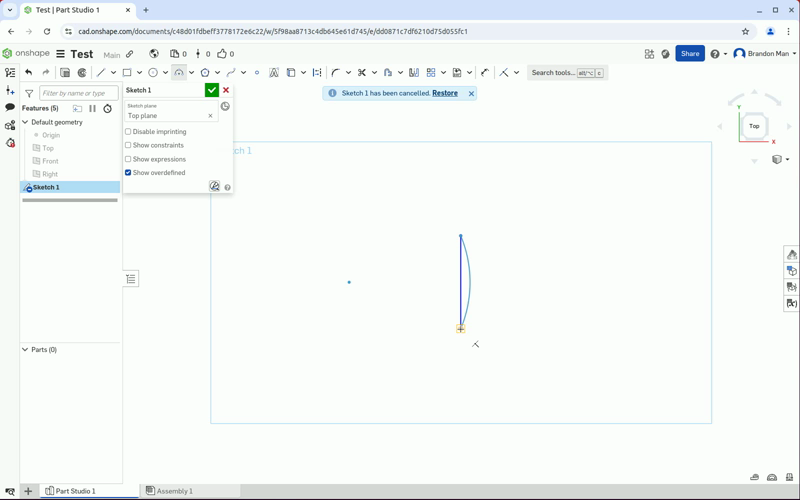
mouse_move(414, 282)
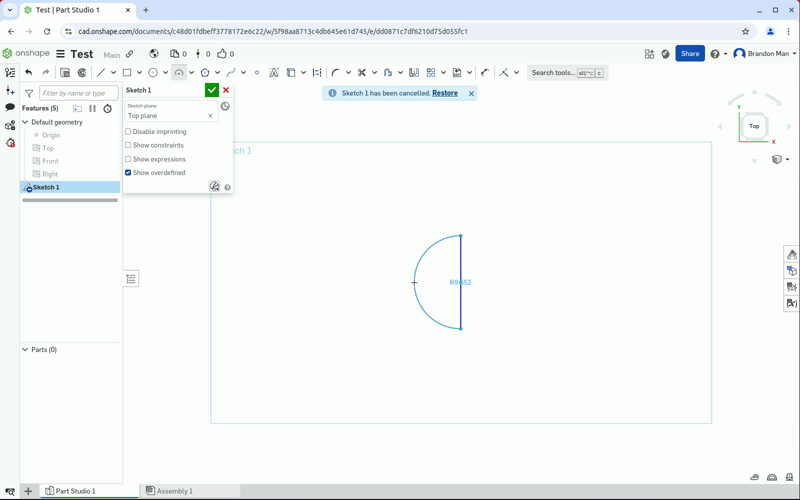
click(414, 282)
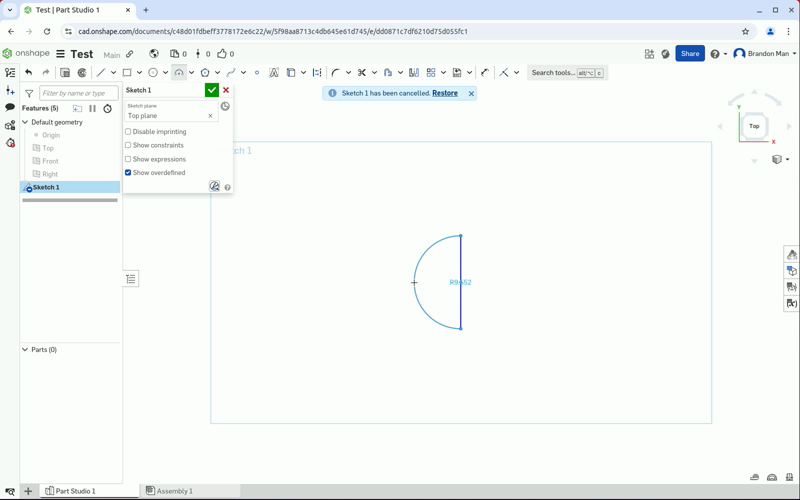
key_up(shift)
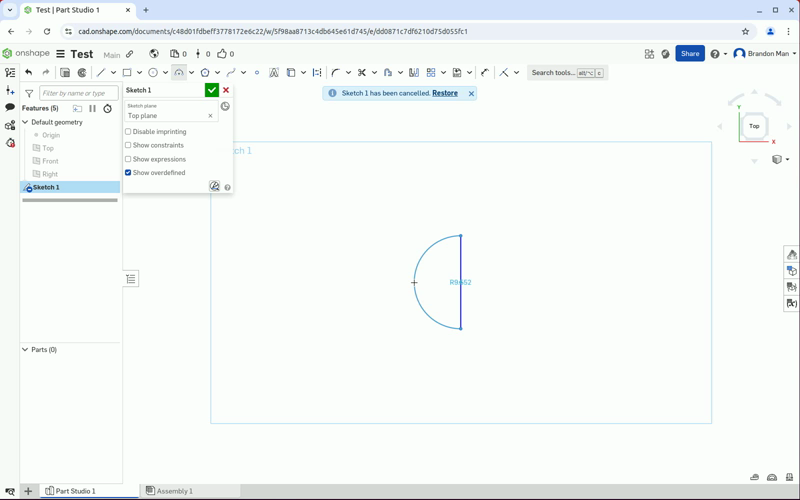
key(esc)
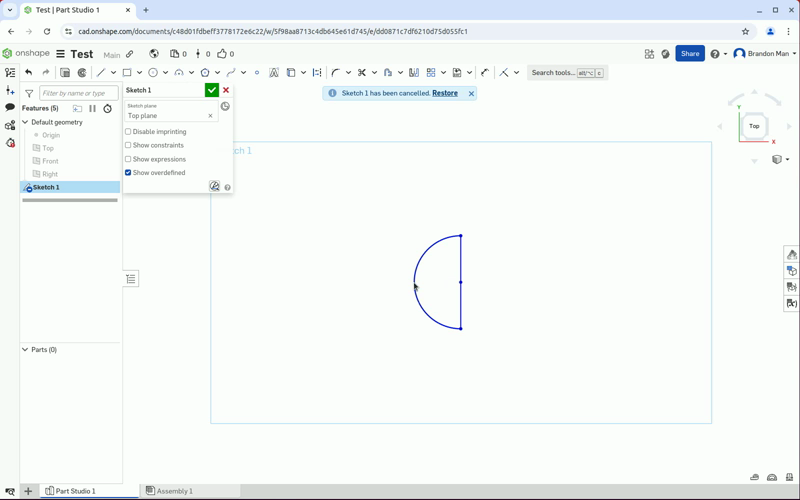
mouse_move(439, 245)
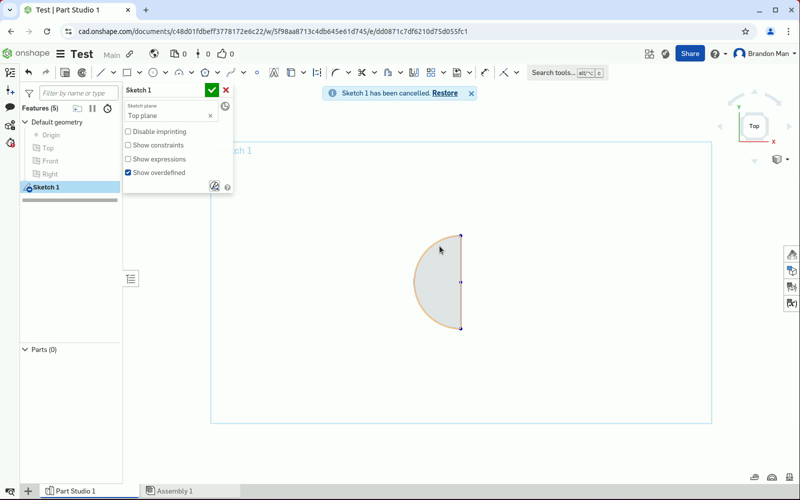
scroll(6)
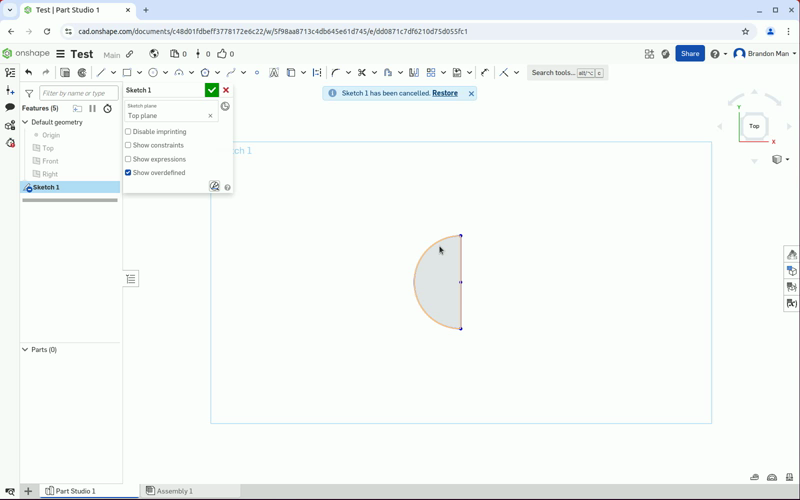
scroll(6)
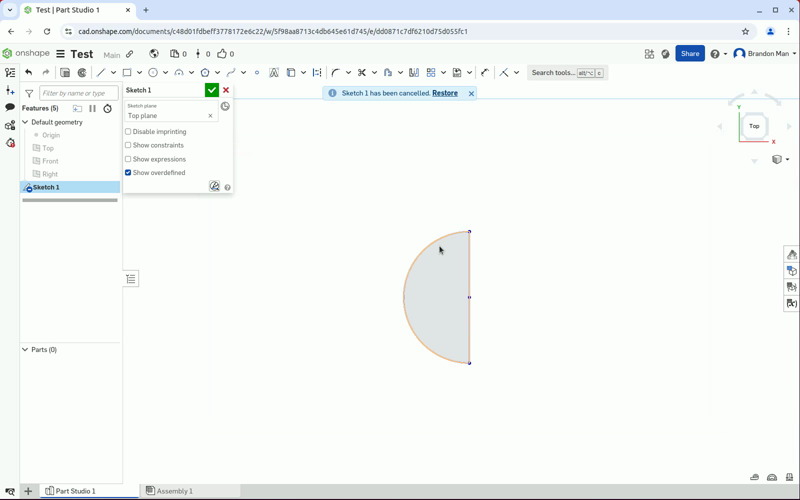
scroll(6)
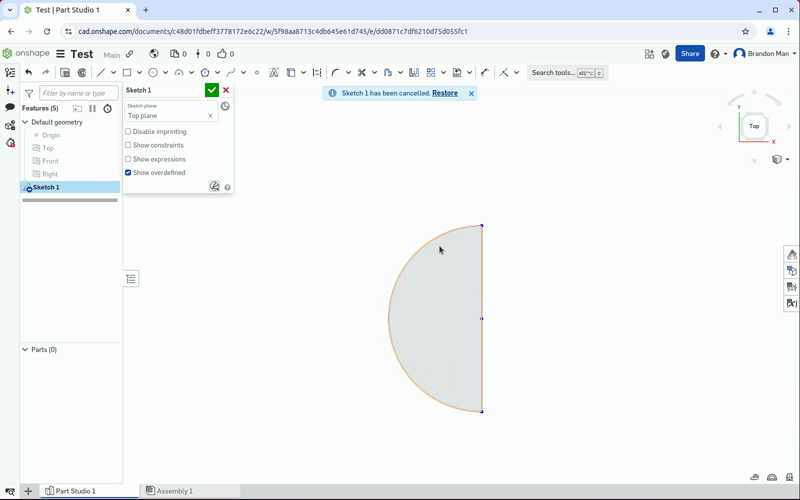
scroll(6)
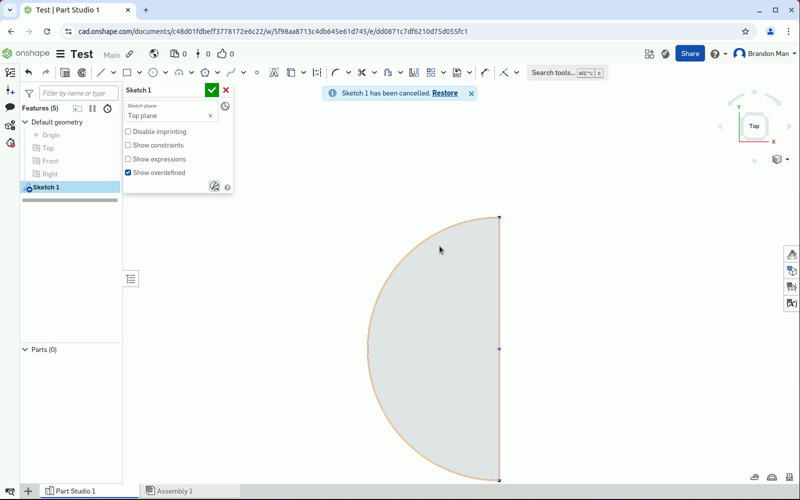
scroll(6)
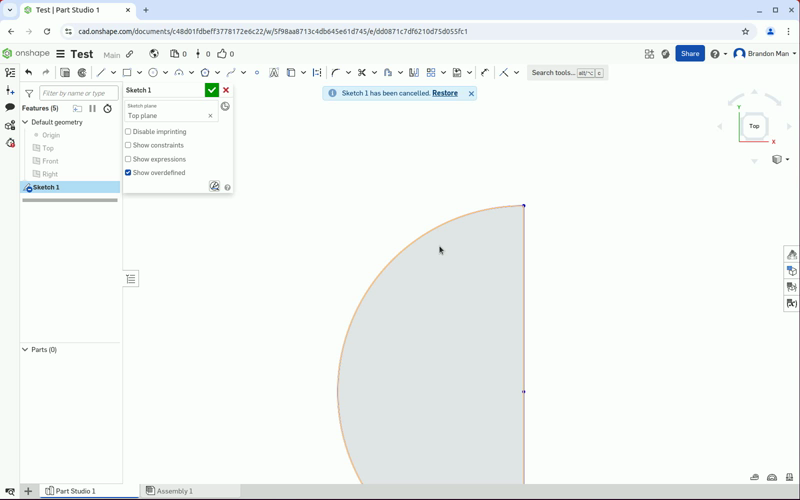
scroll(6)
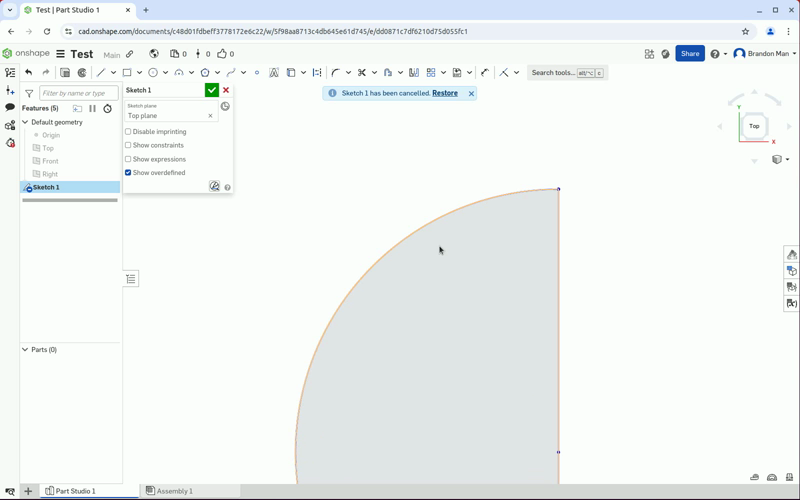
scroll(6)
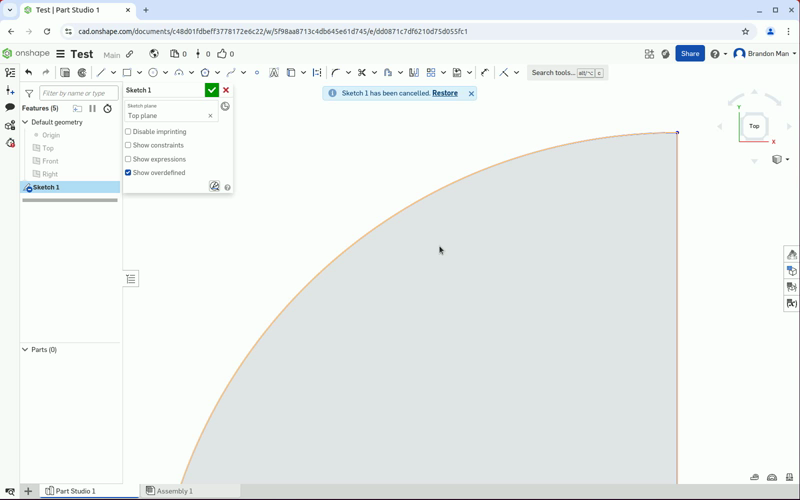
click(439, 245)
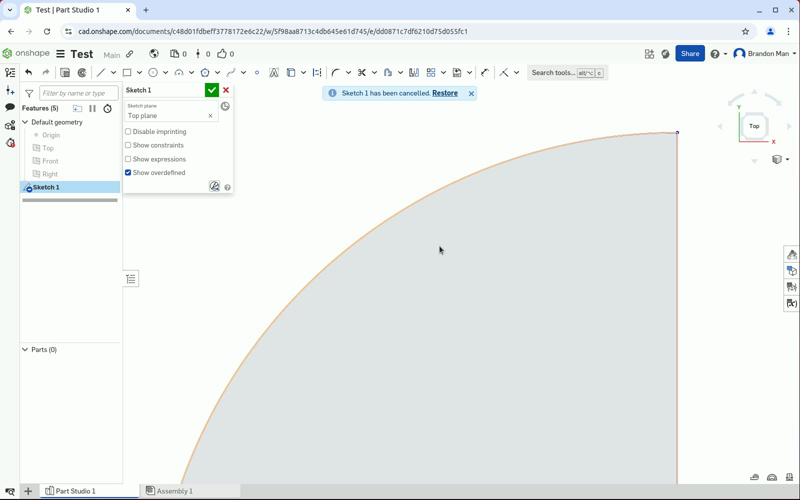
scroll(-6)
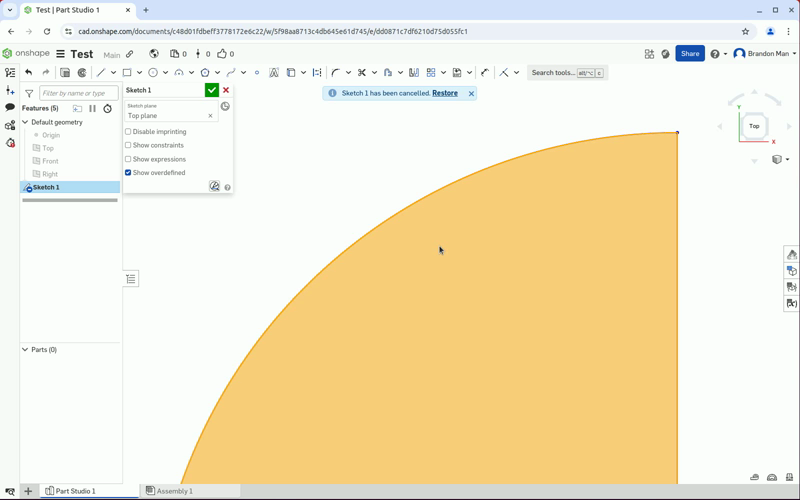
scroll(-6)
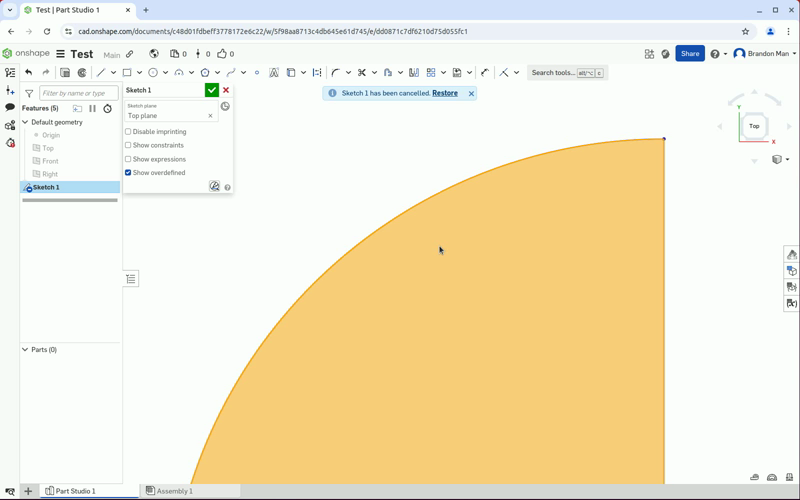
scroll(-6)
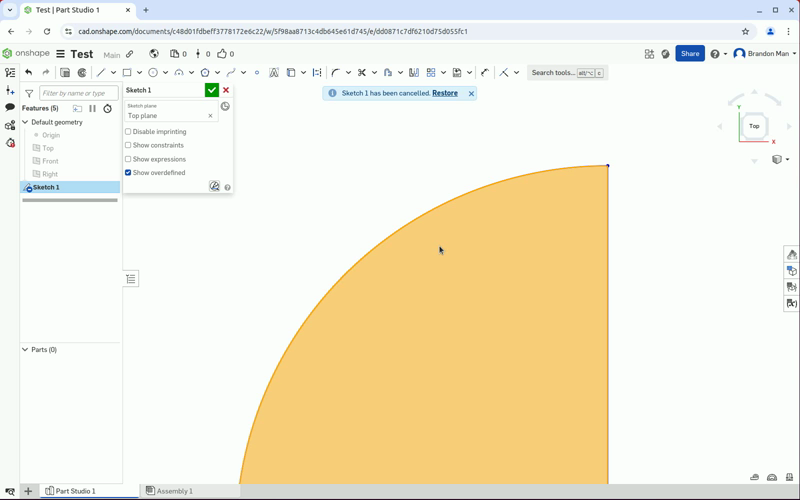
scroll(-6)
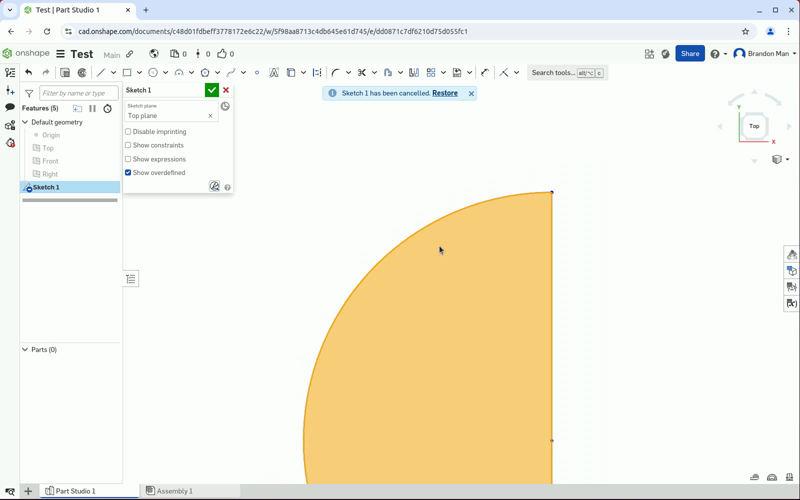
scroll(-6)
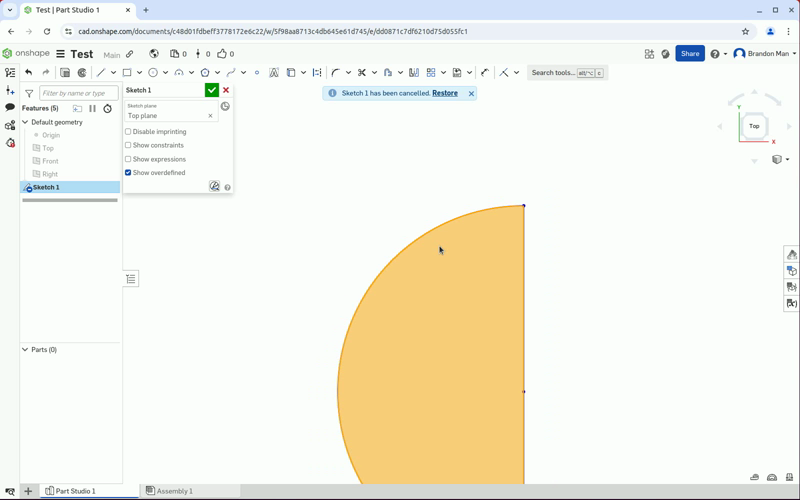
scroll(-6)
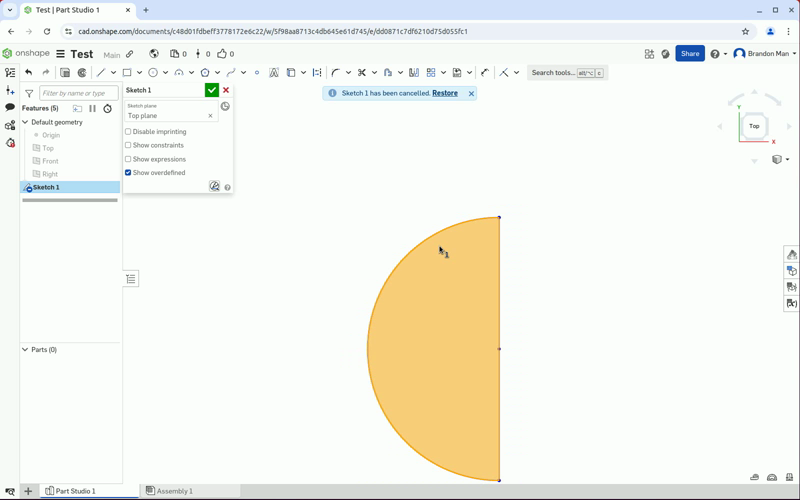
scroll(-6)
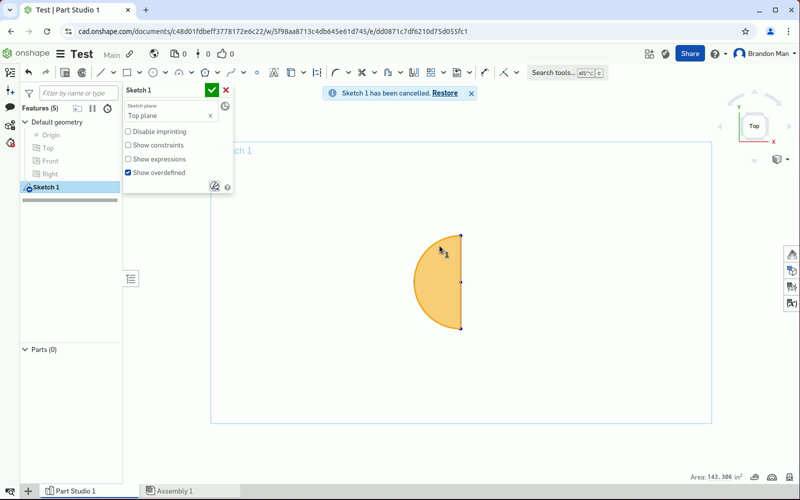
mouse_move(73, 352)
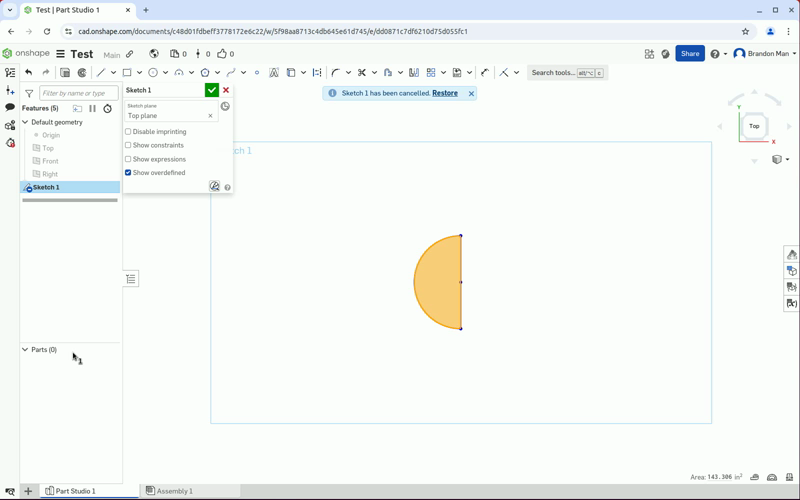
key(shift+y)
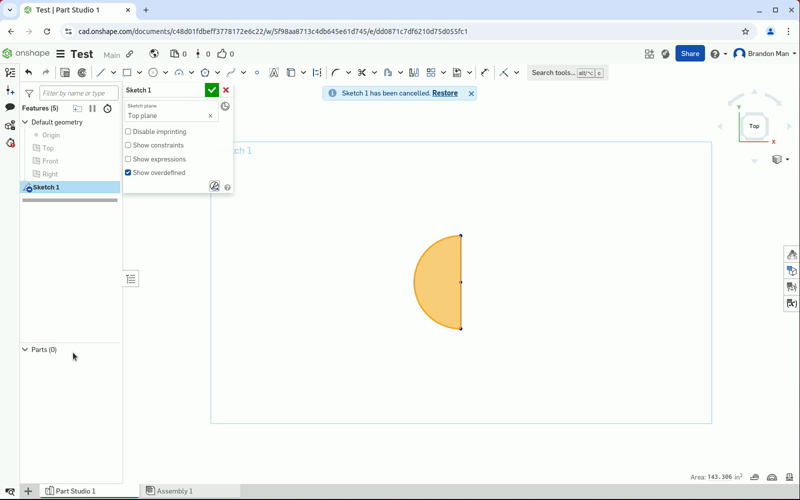
key(shift+e)
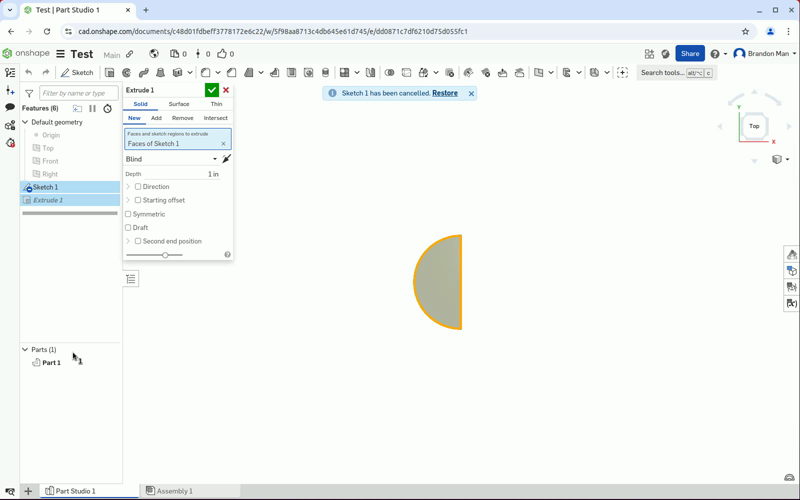
mouse_move(143, 106)
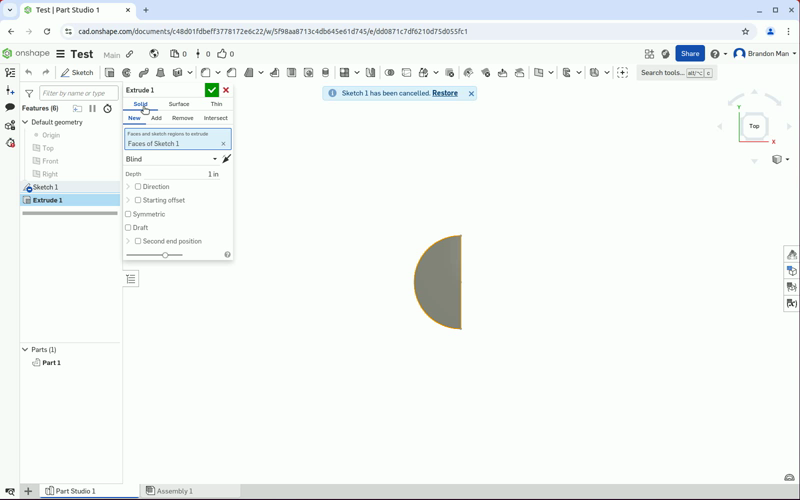
click(143, 106)
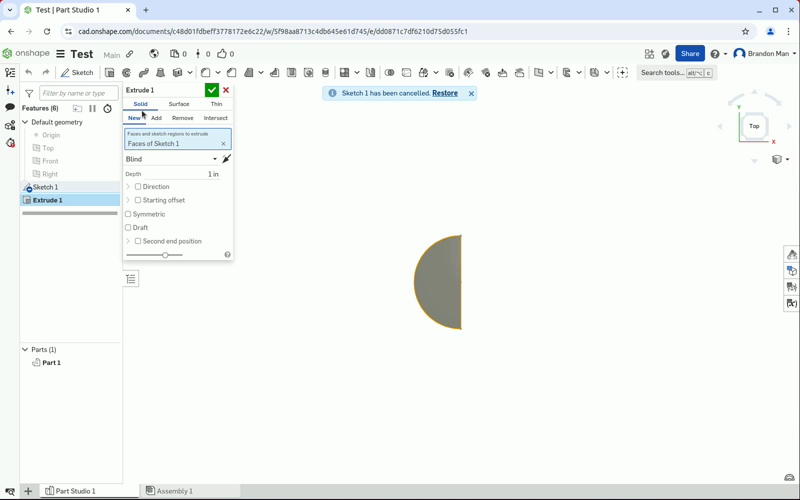
mouse_move(137, 120)
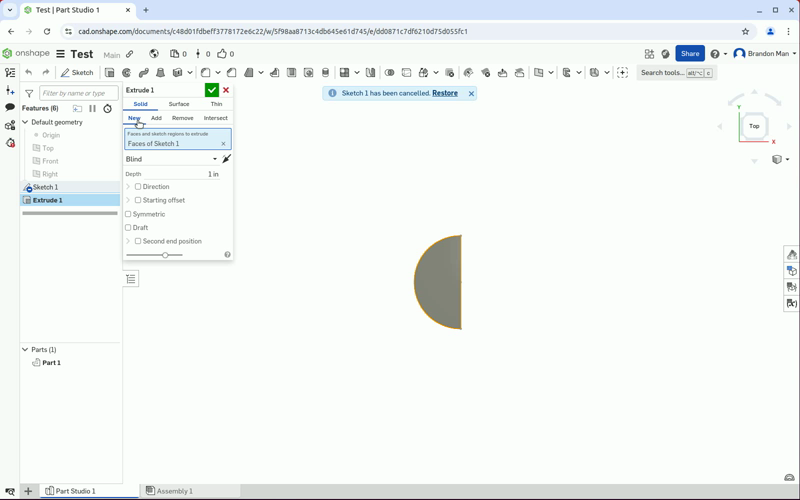
click(137, 120)
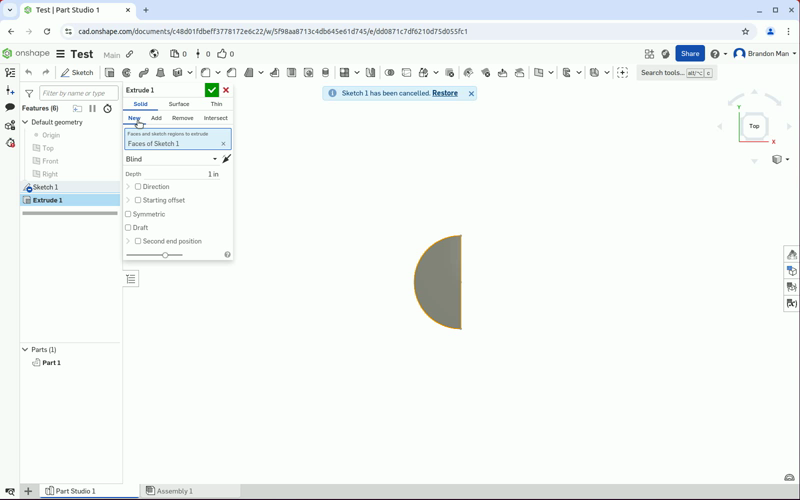
key(tab, 4)
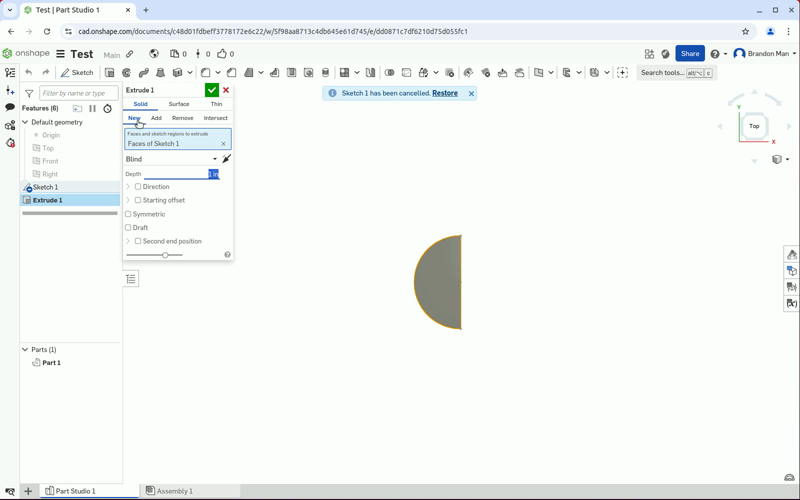
text(3.129)
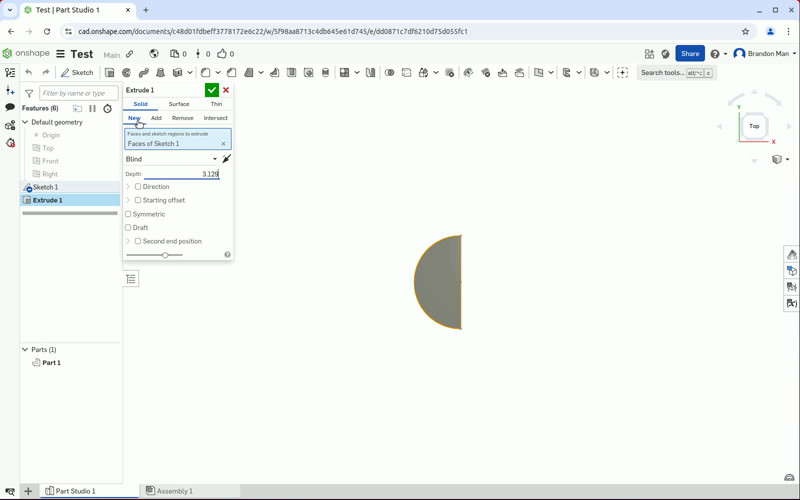
key(enter)
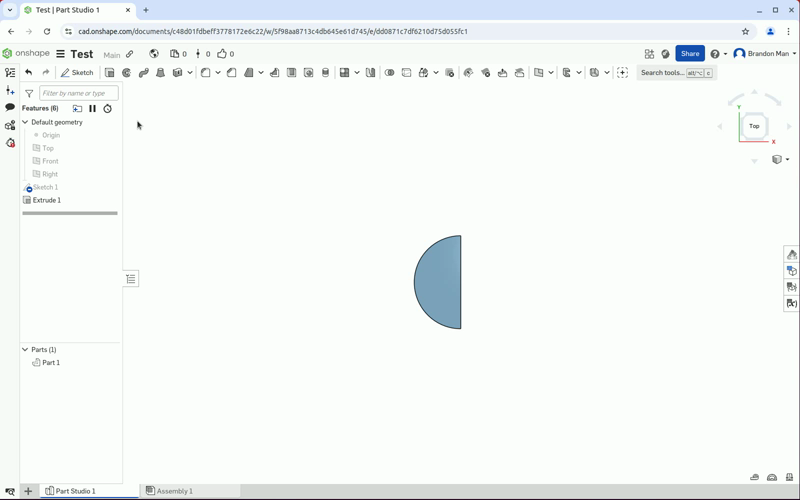
key(shift+h)
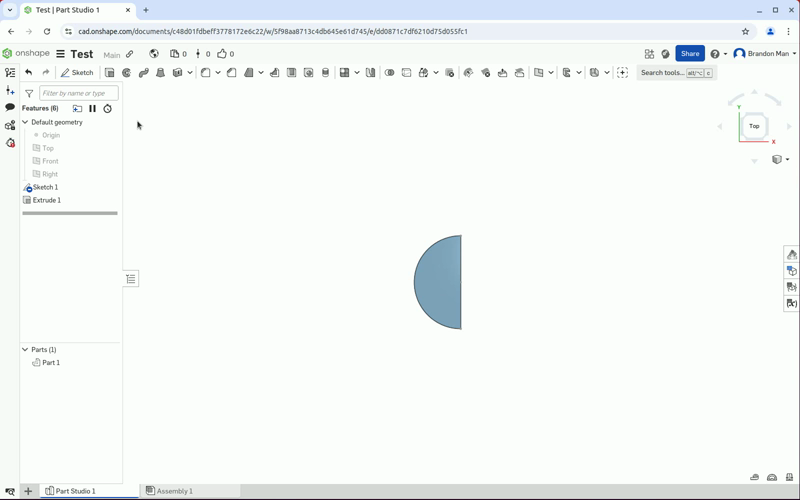
key(shift+h)
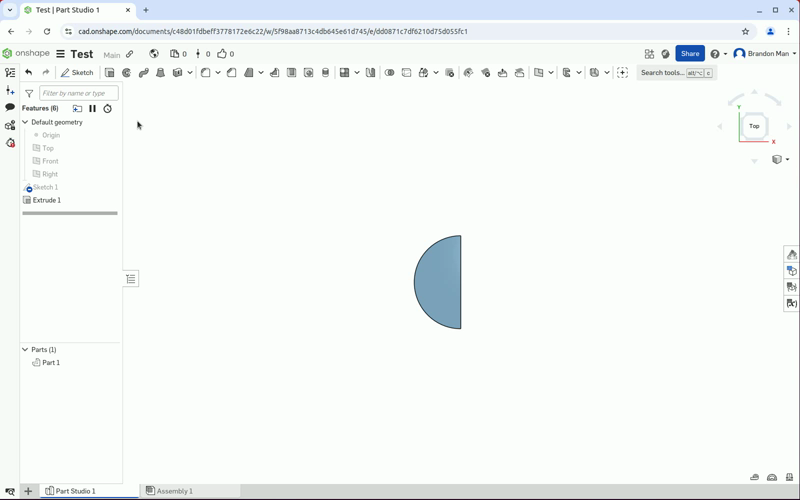
mouse_move(73, 189)
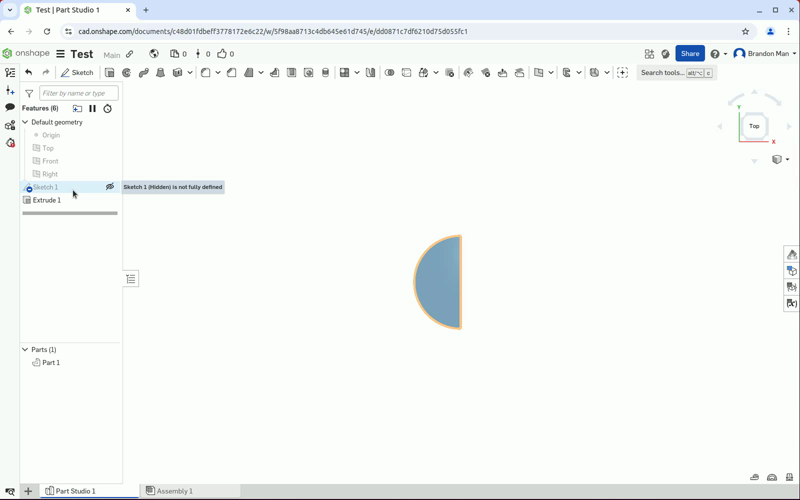
click(73, 189)
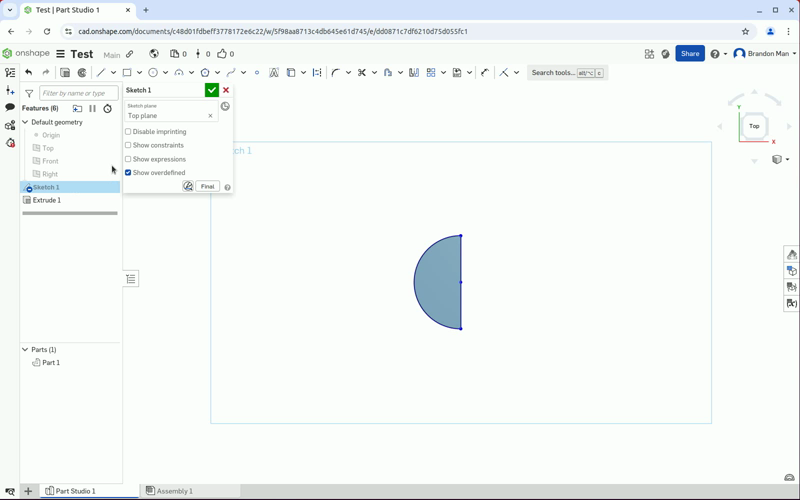
mouse_move(229, 92)
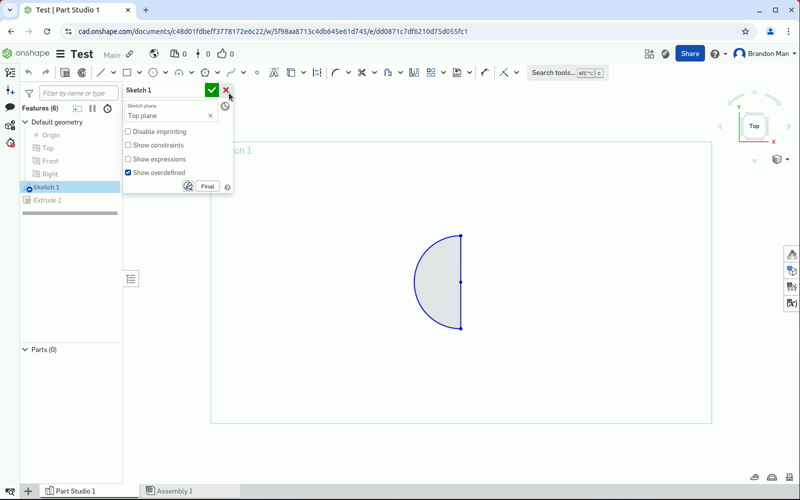
click(229, 92)
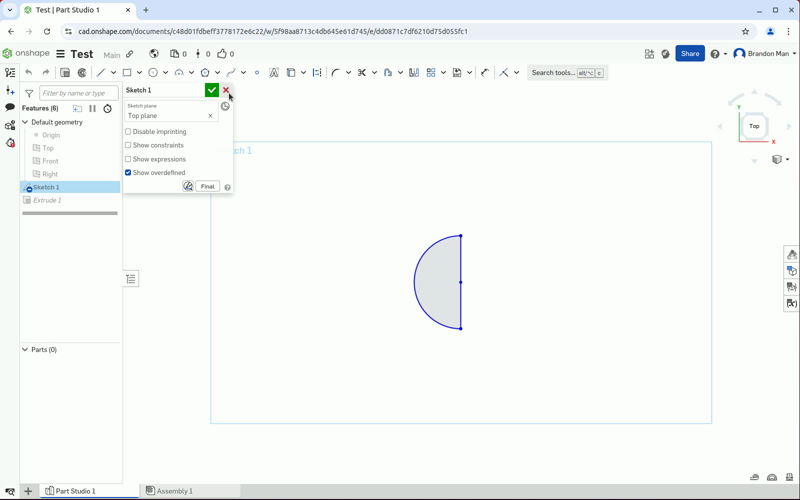
key(shift+s)
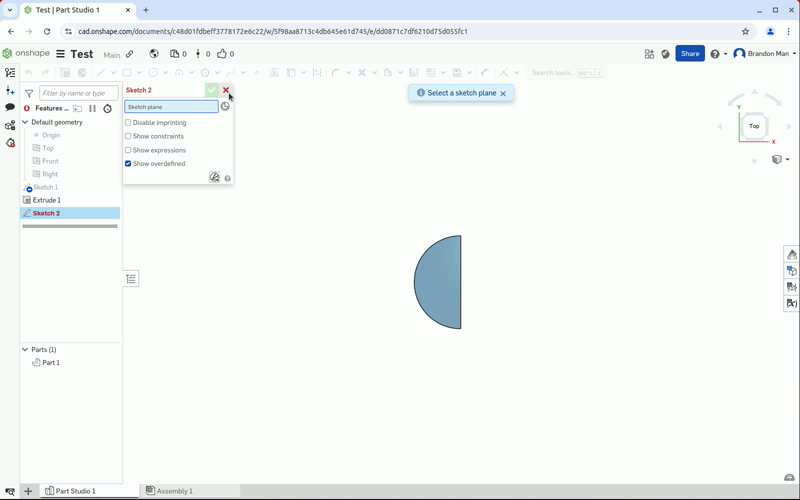
mouse_move(73, 150)
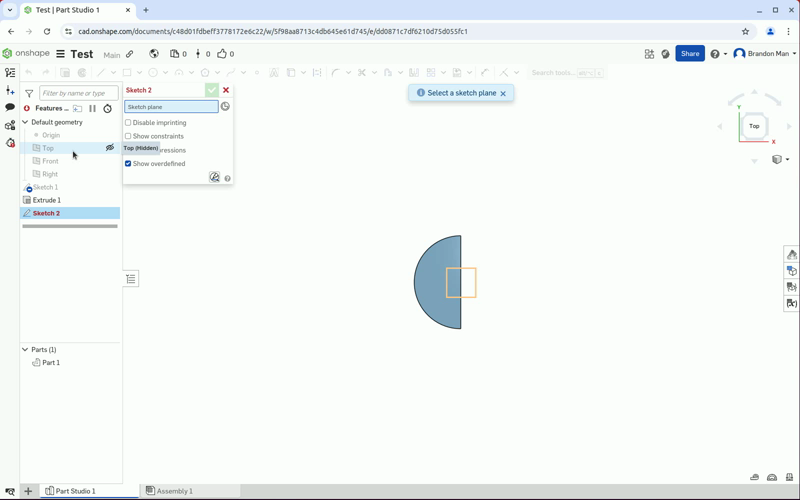
click(73, 150)
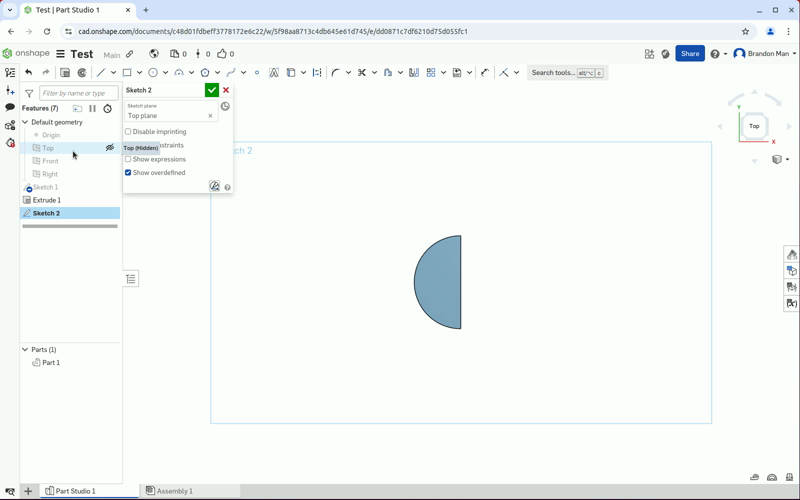
mouse_move(73, 352)
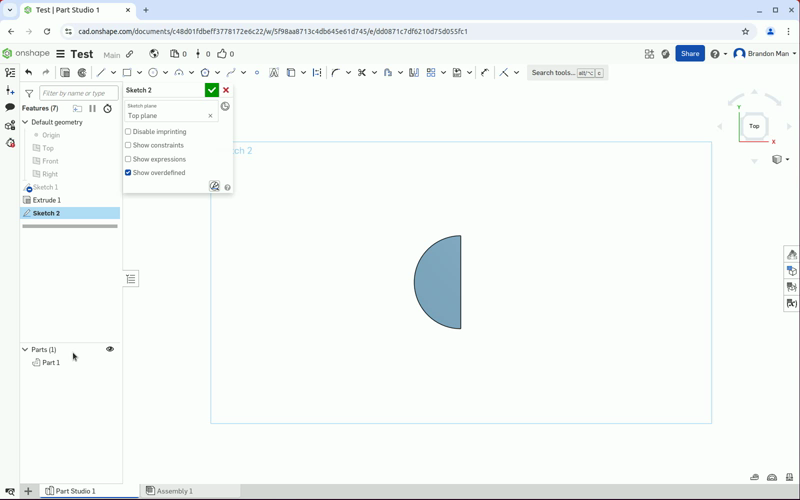
key(y)
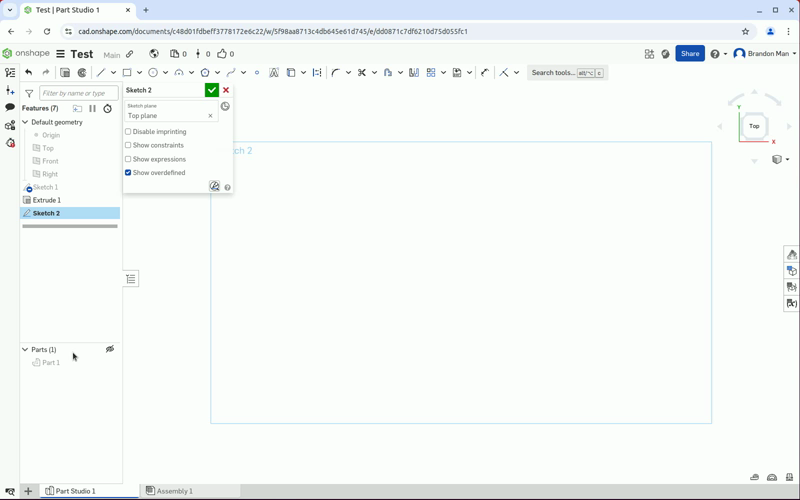
key(l)
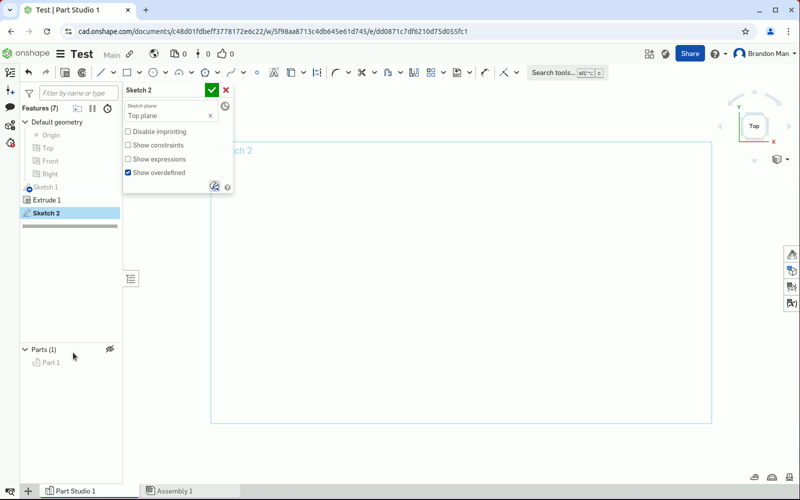
key_down(shift)
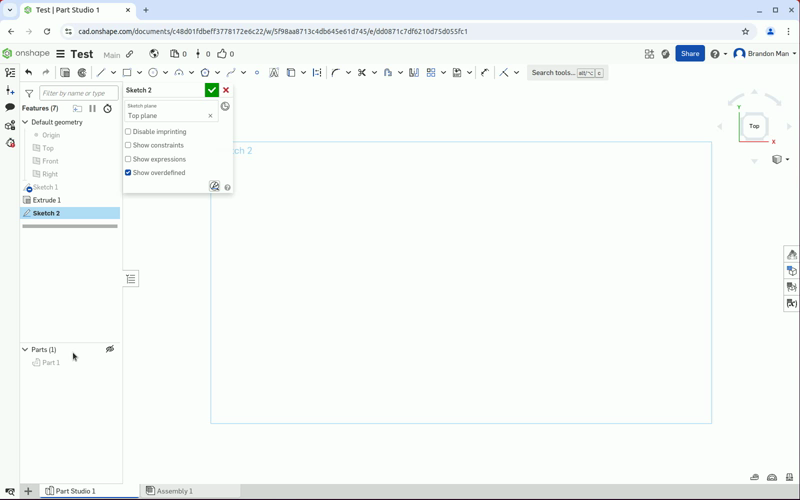
mouse_move(460, 328)
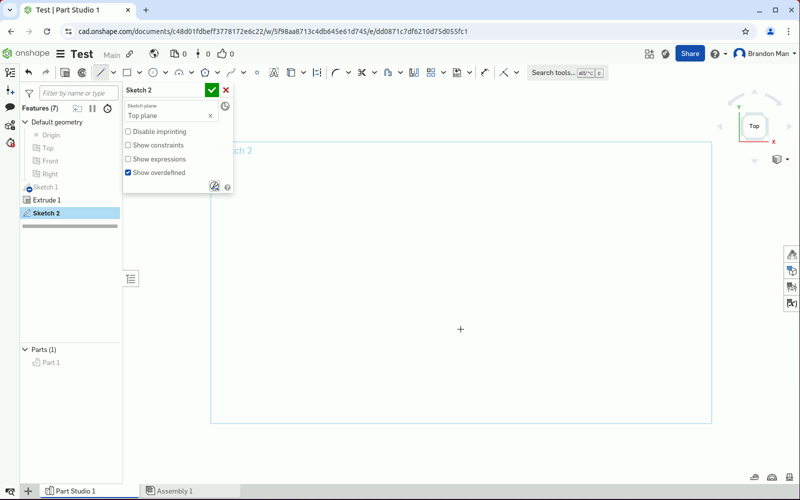
click(460, 328)
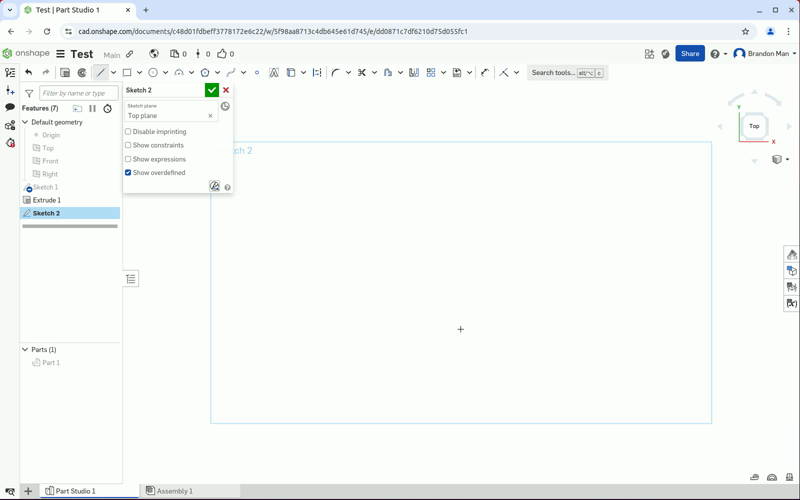
key_up(shift)
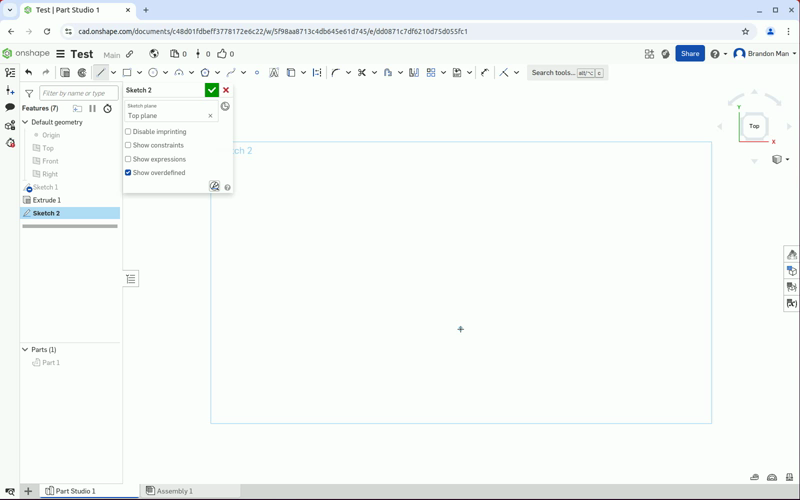
key_down(shift)
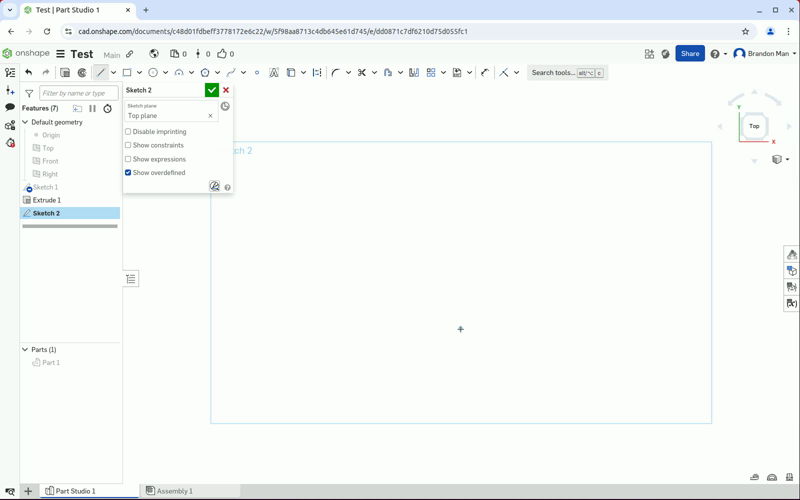
mouse_move(573, 328)
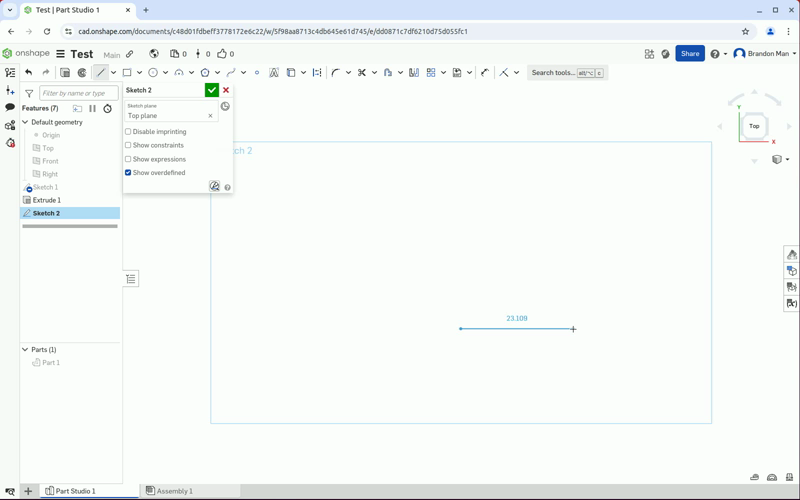
click(573, 328)
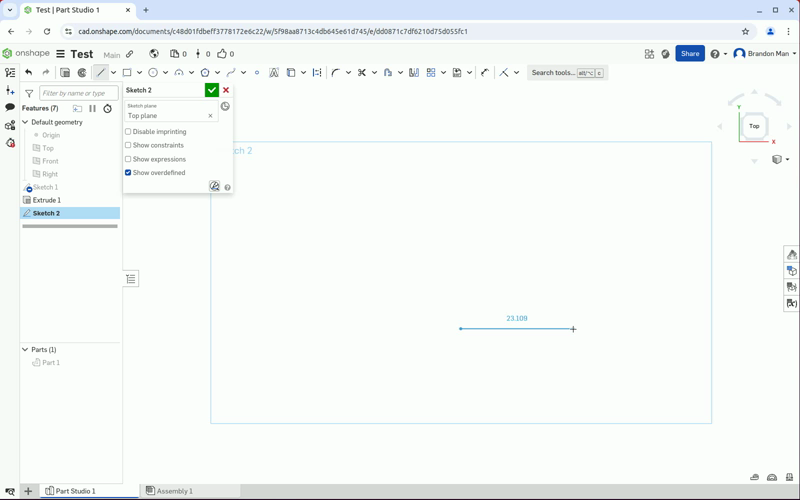
key_up(shift)
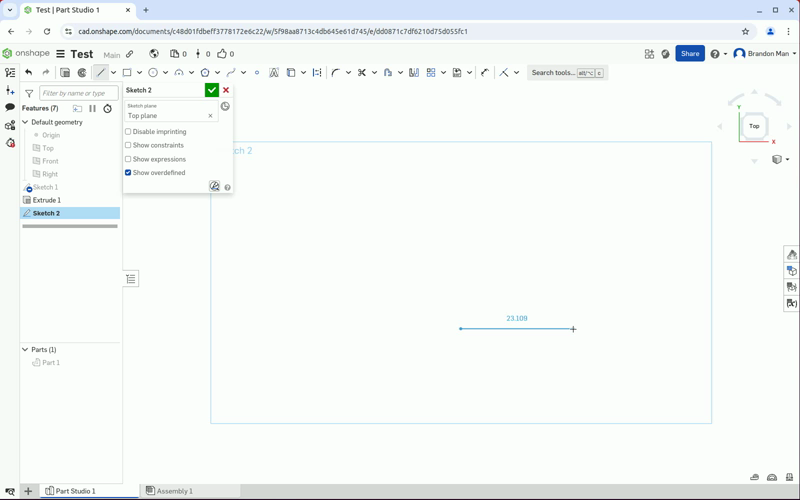
key_down(shift)
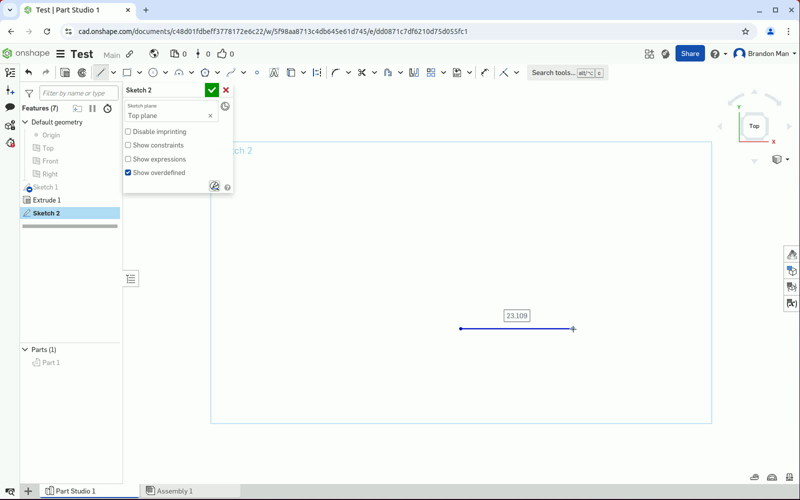
mouse_move(573, 236)
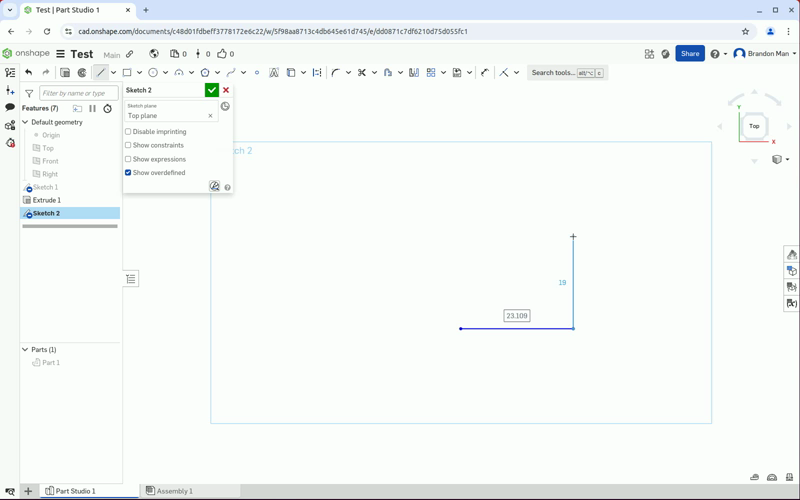
click(573, 236)
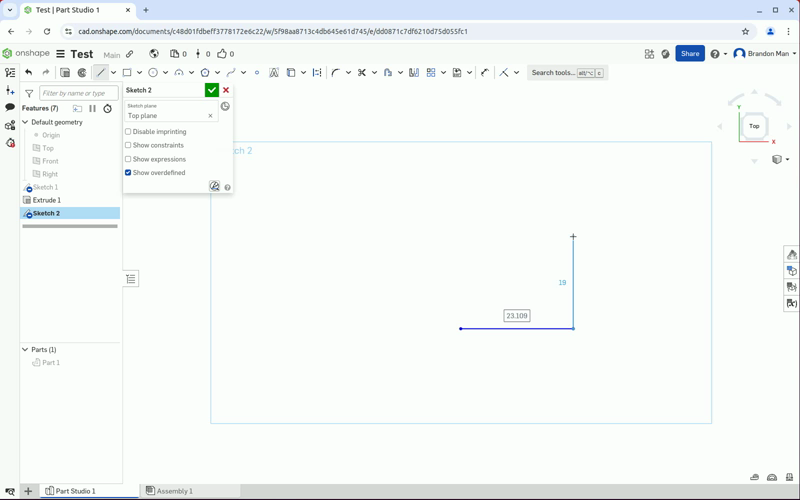
key_up(shift)
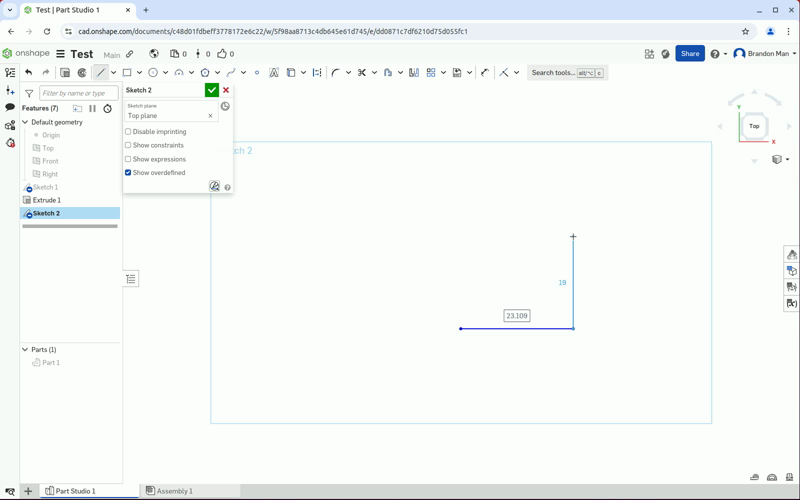
key_down(shift)
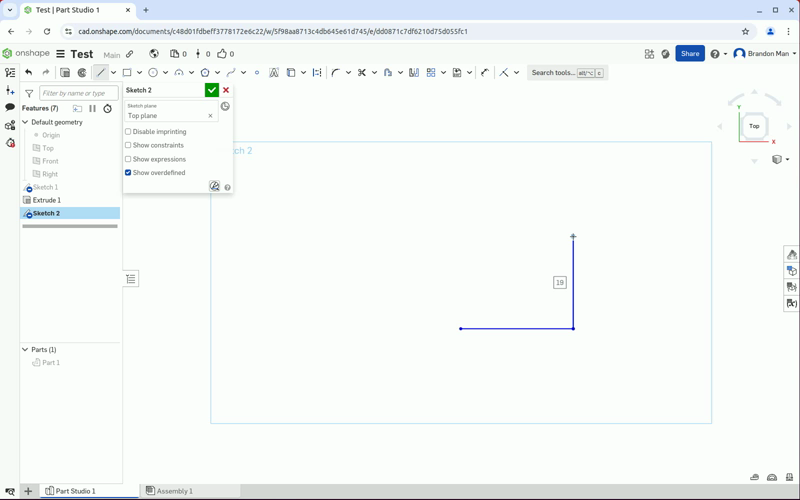
mouse_move(460, 236)
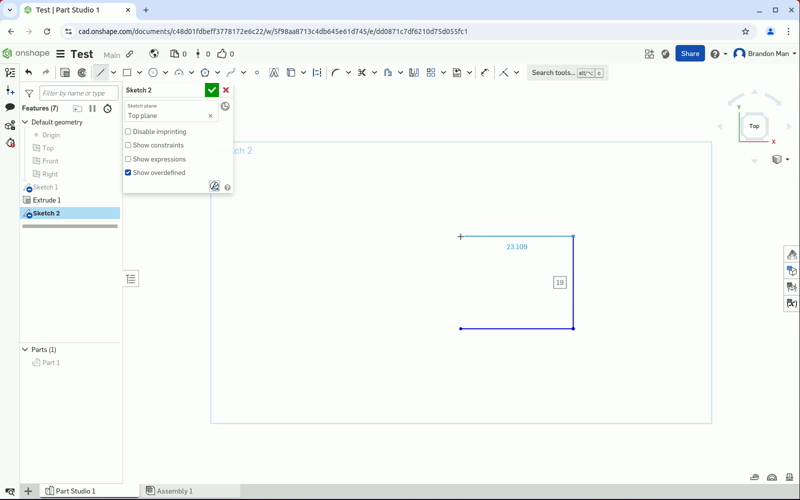
click(460, 236)
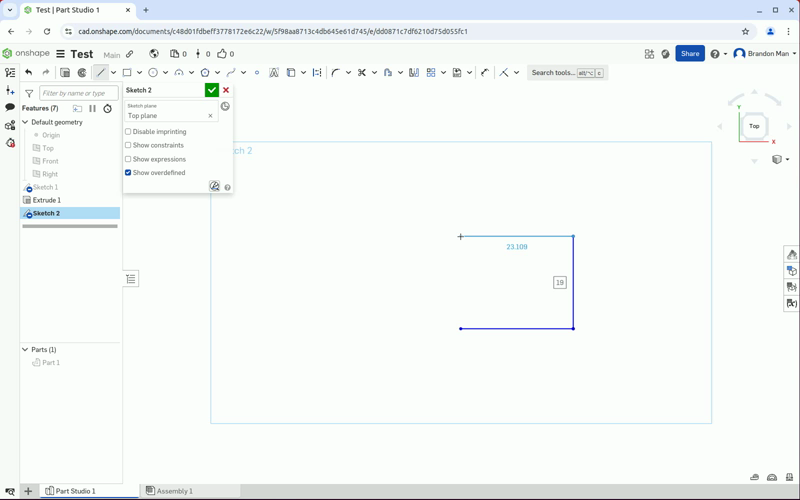
key_up(shift)
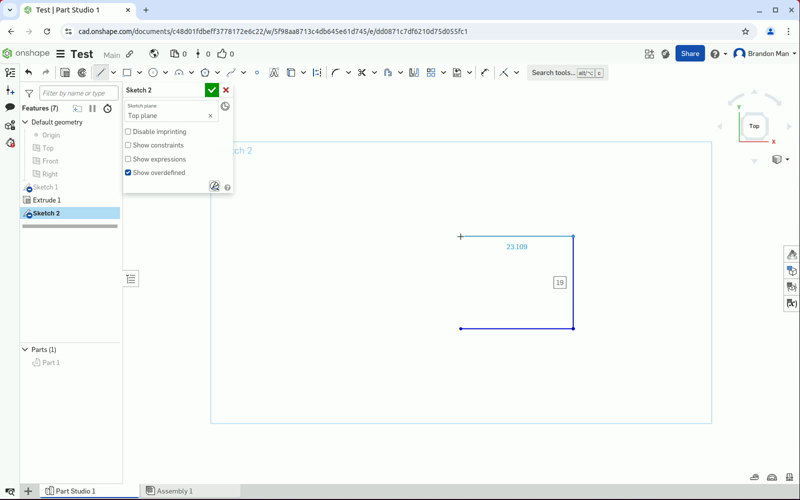
key(esc)
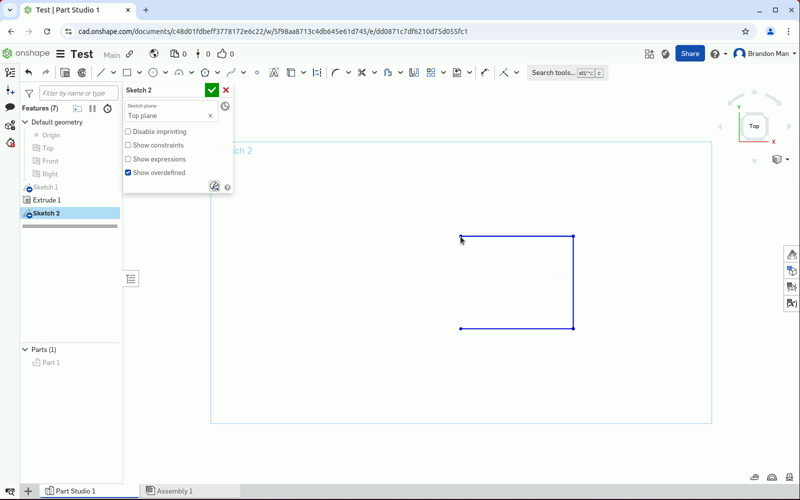
key(a)
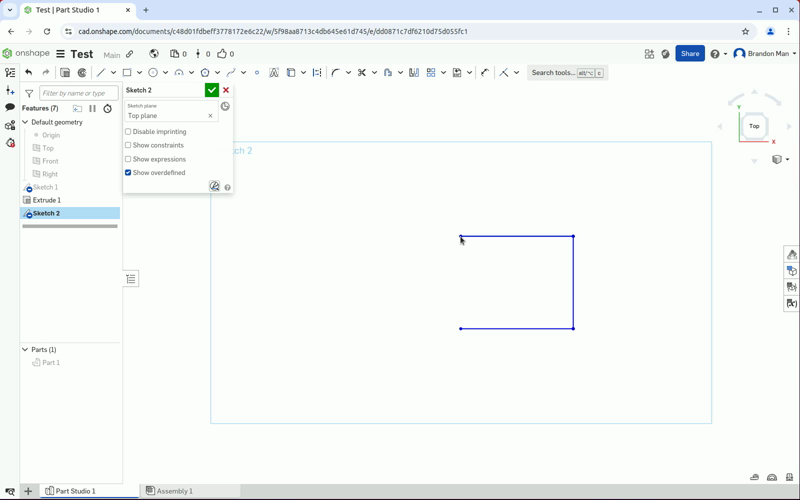
mouse_move(460, 236)
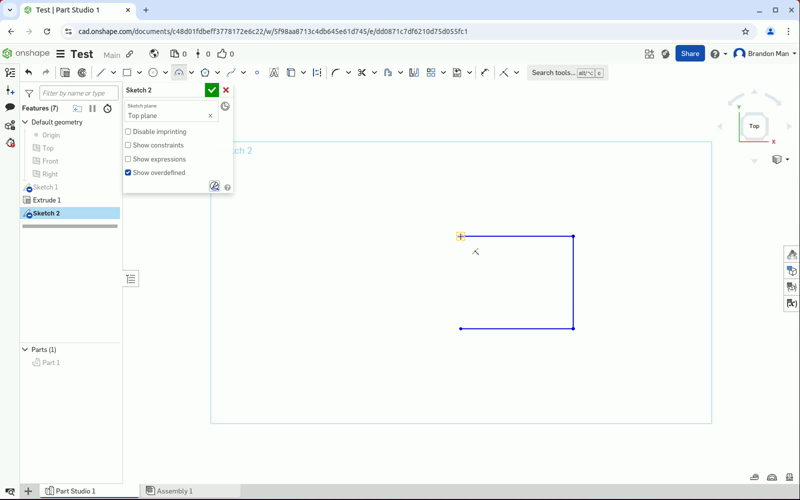
click(460, 236)
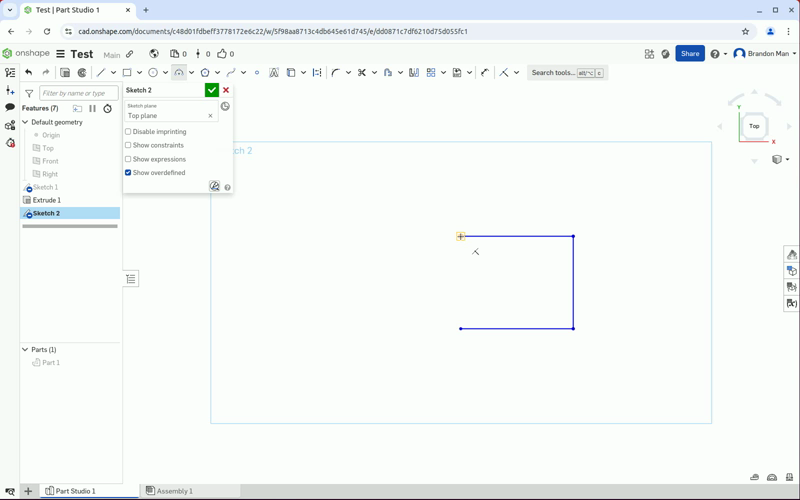
mouse_move(460, 328)
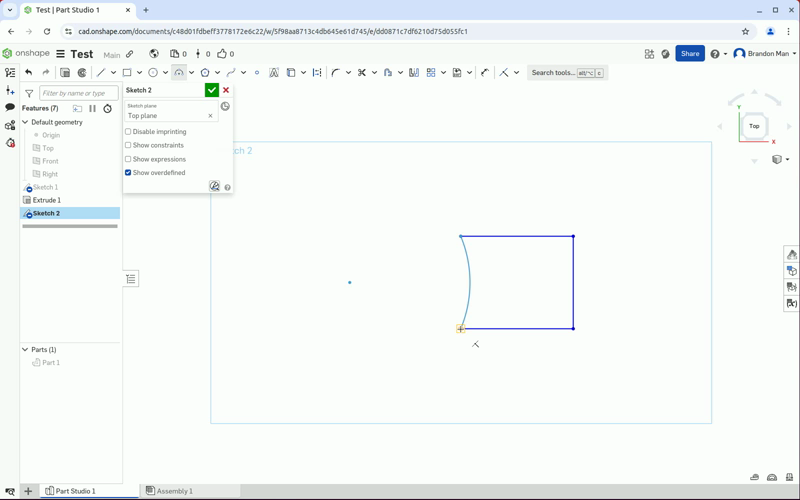
click(460, 328)
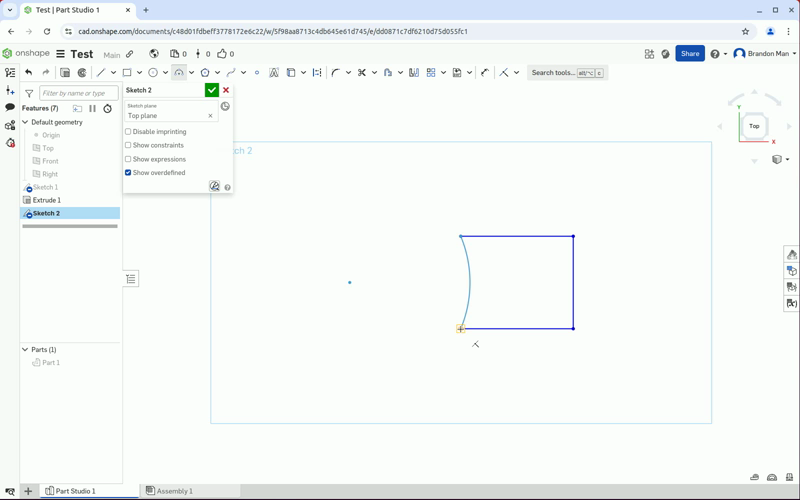
key_down(shift)
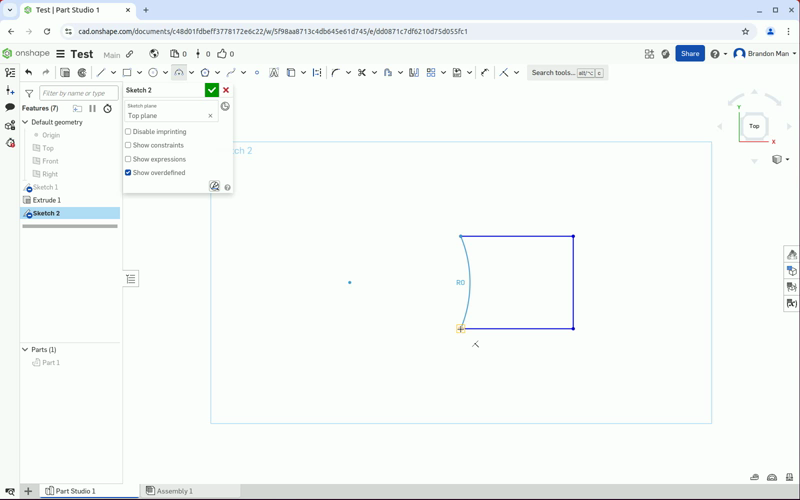
mouse_move(507, 282)
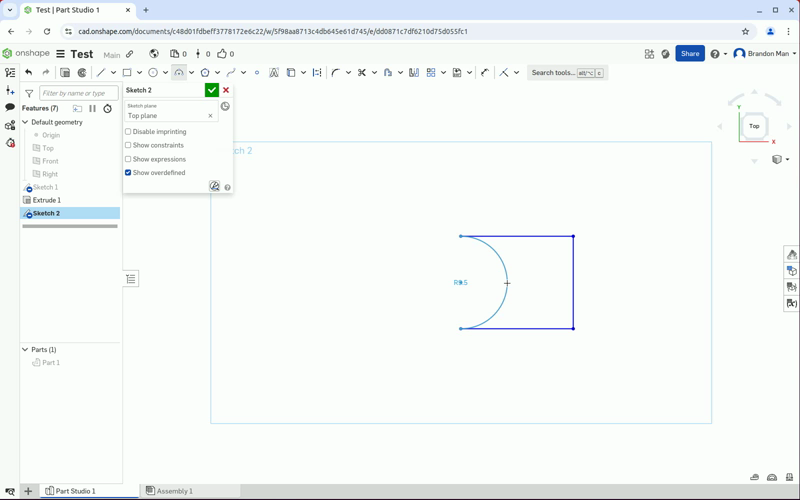
click(507, 282)
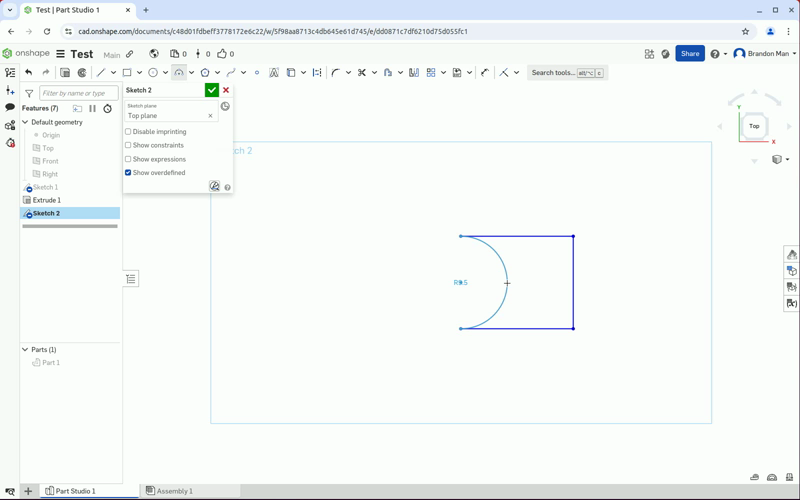
key_up(shift)
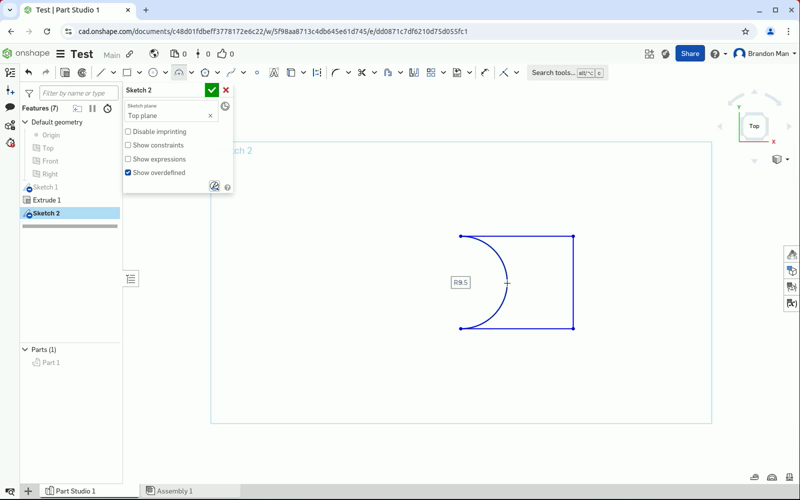
key(esc)
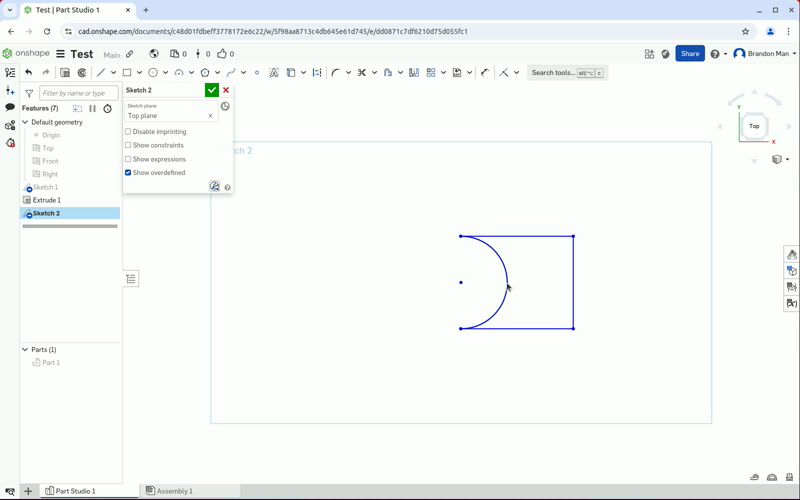
mouse_move(540, 281)
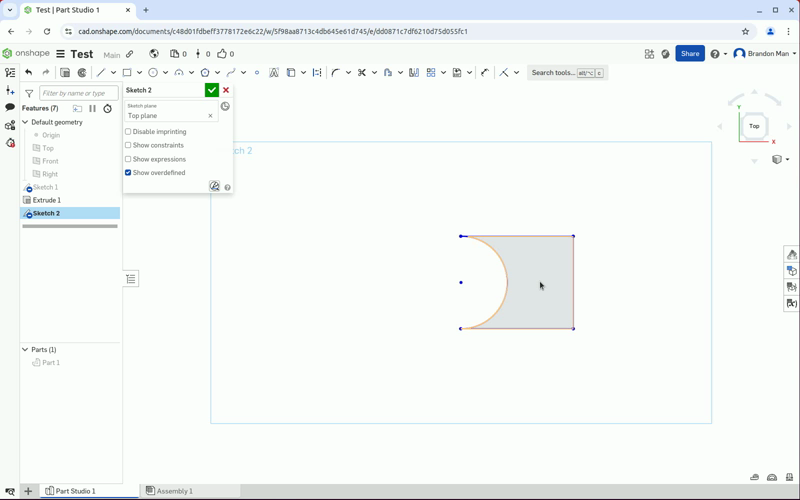
scroll(6)
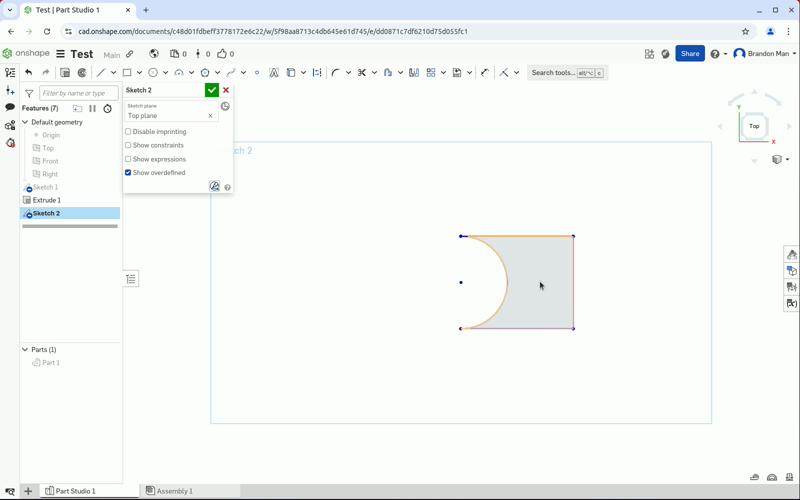
scroll(6)
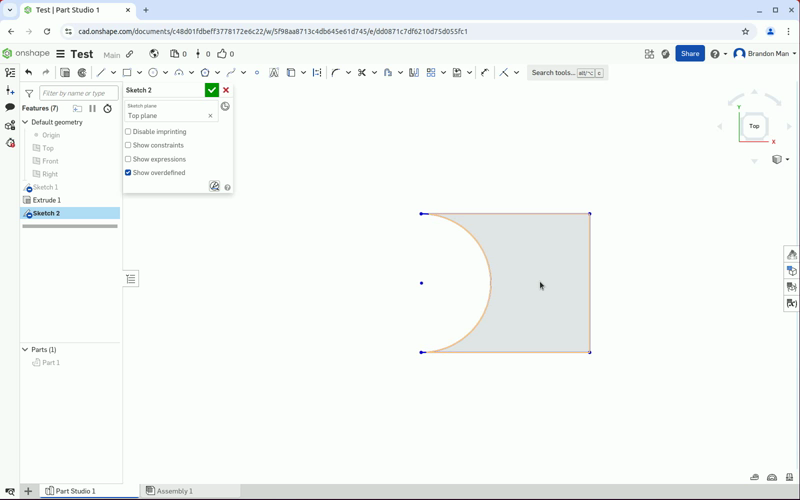
scroll(6)
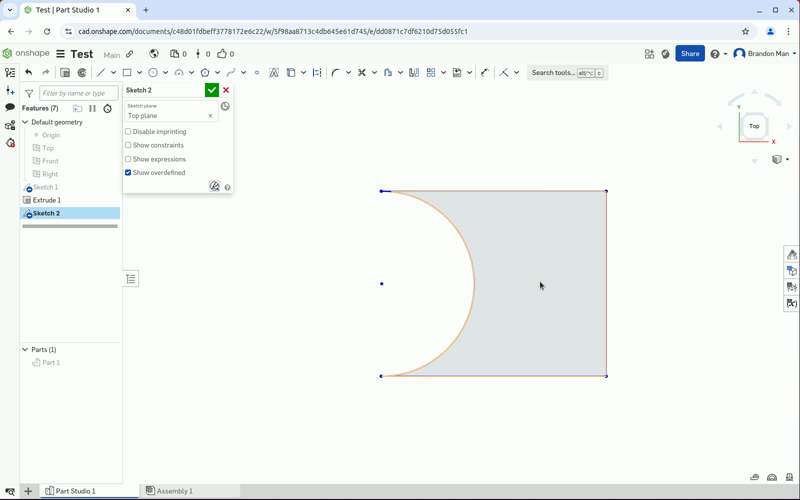
scroll(6)
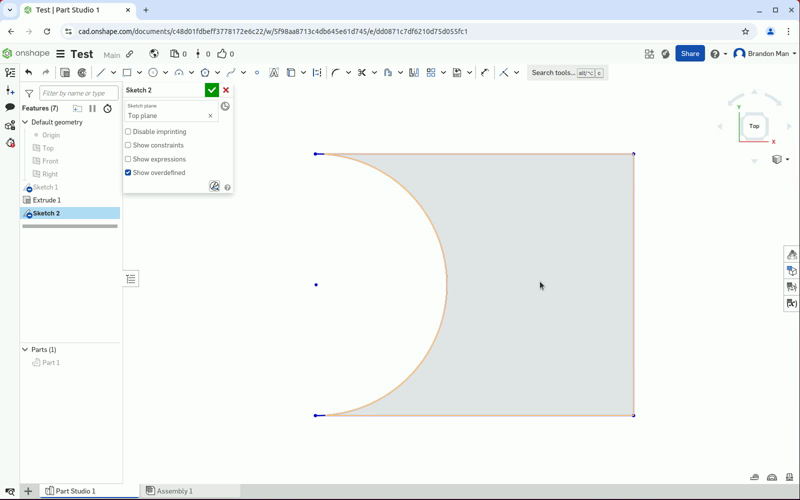
scroll(6)
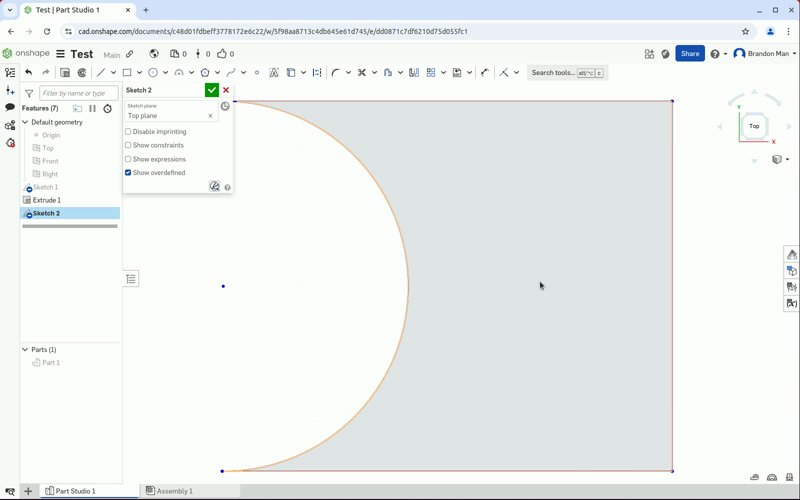
scroll(6)
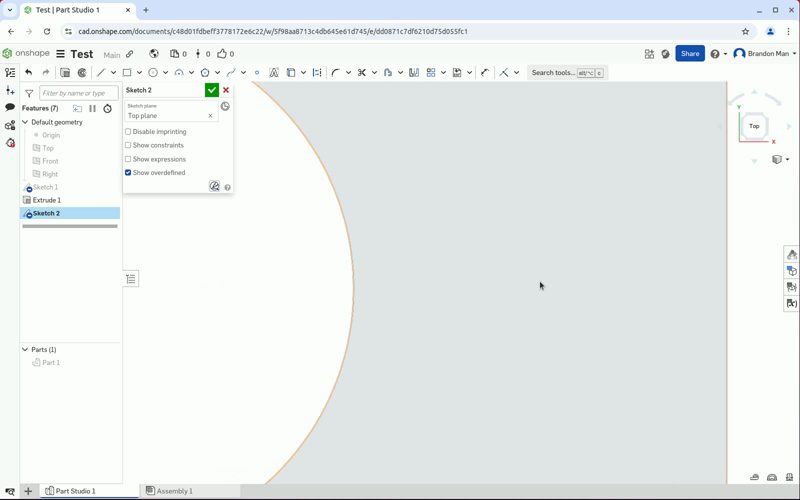
scroll(6)
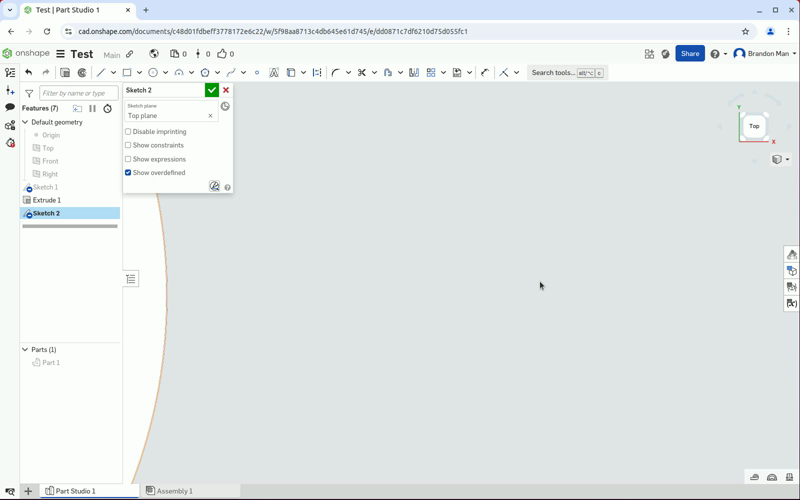
click(540, 281)
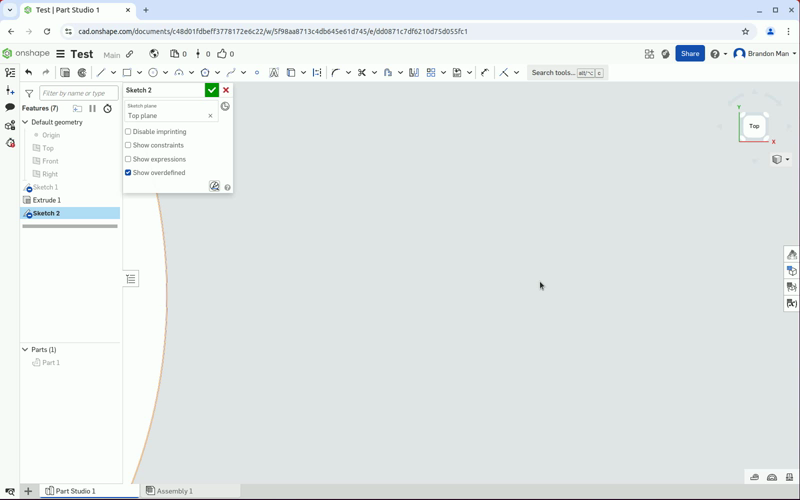
scroll(-6)
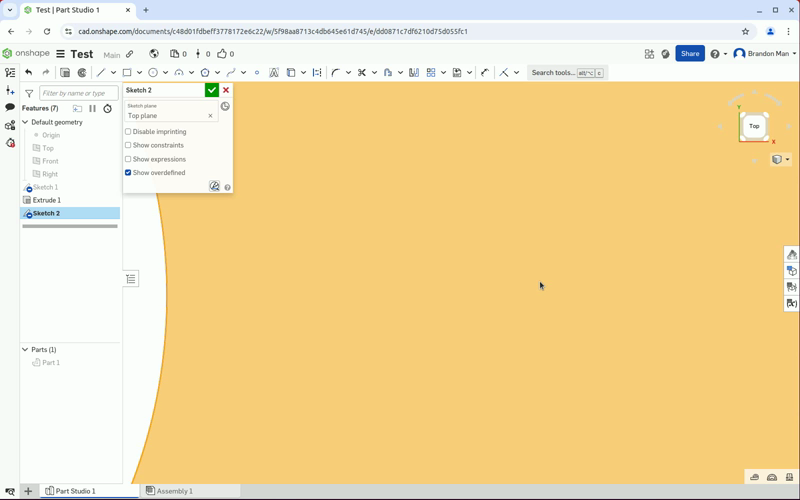
scroll(-6)
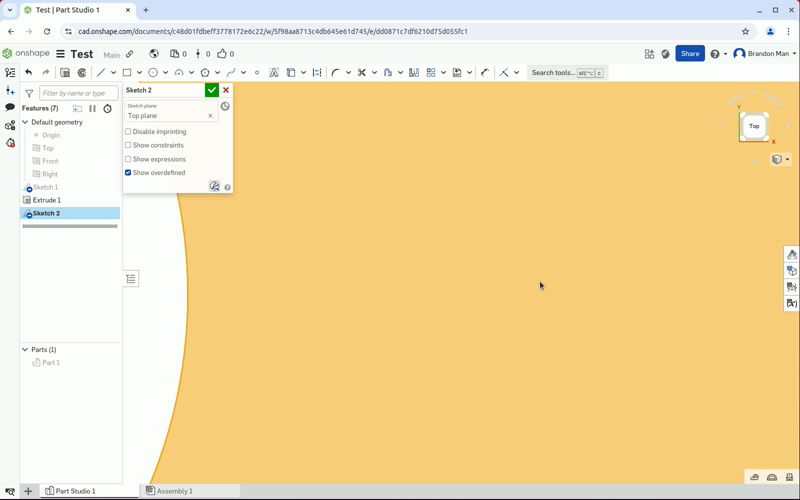
scroll(-6)
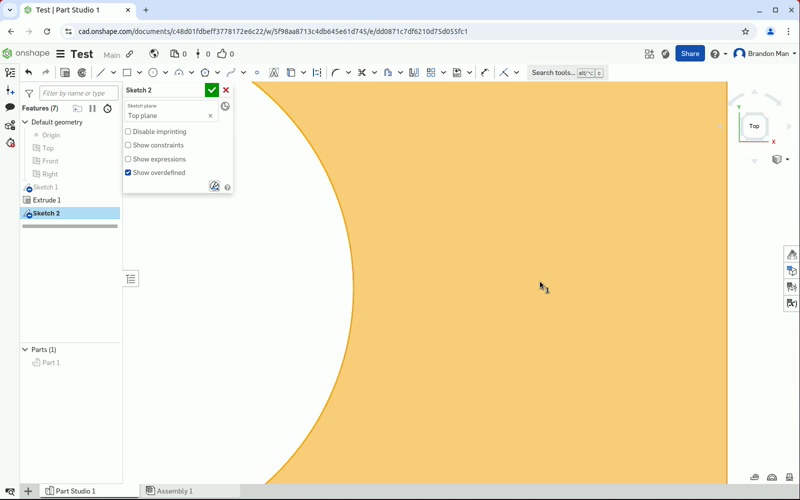
scroll(-6)
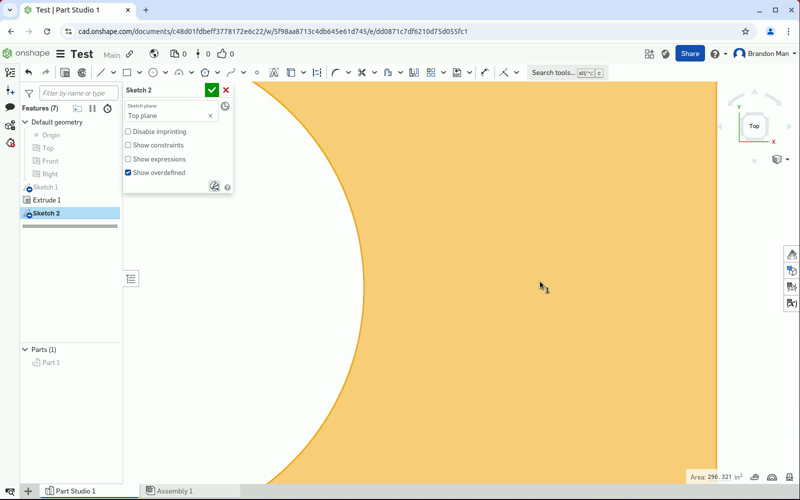
scroll(-6)
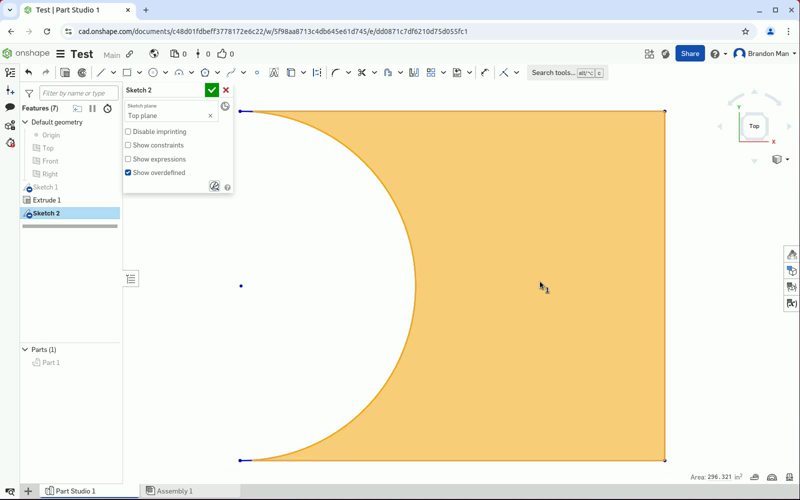
scroll(-6)
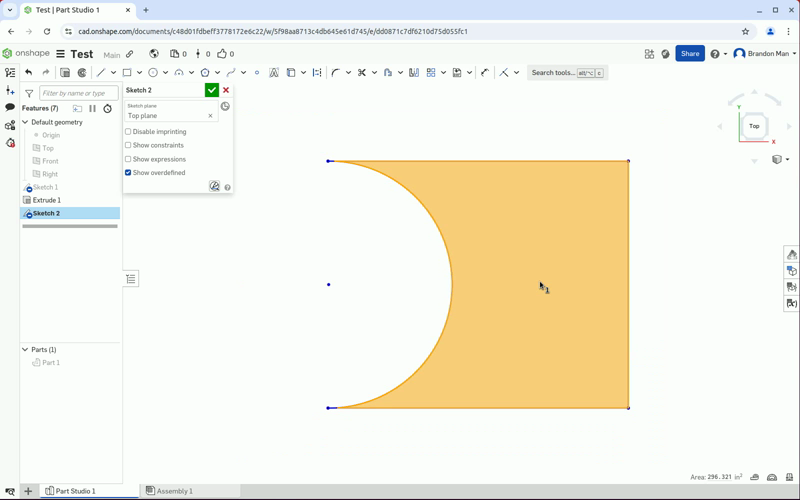
scroll(-6)
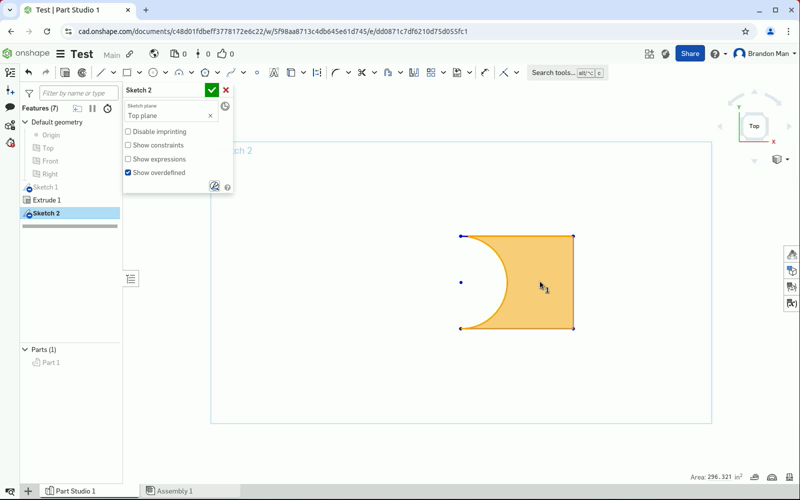
mouse_move(73, 352)
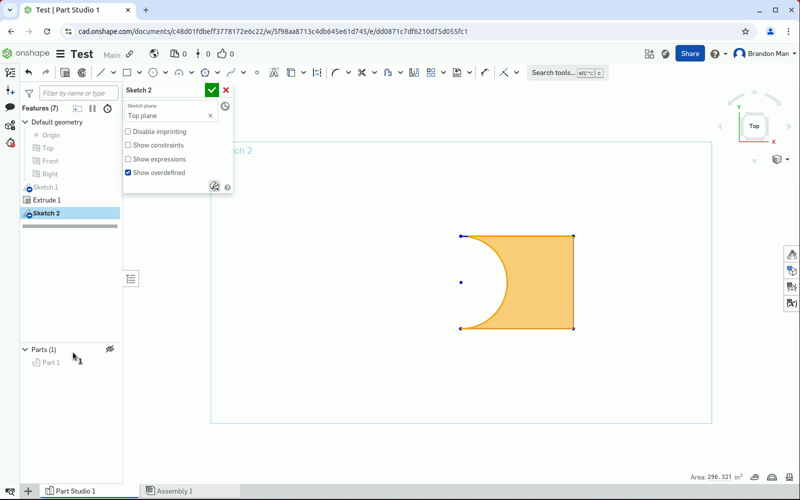
key(shift+y)
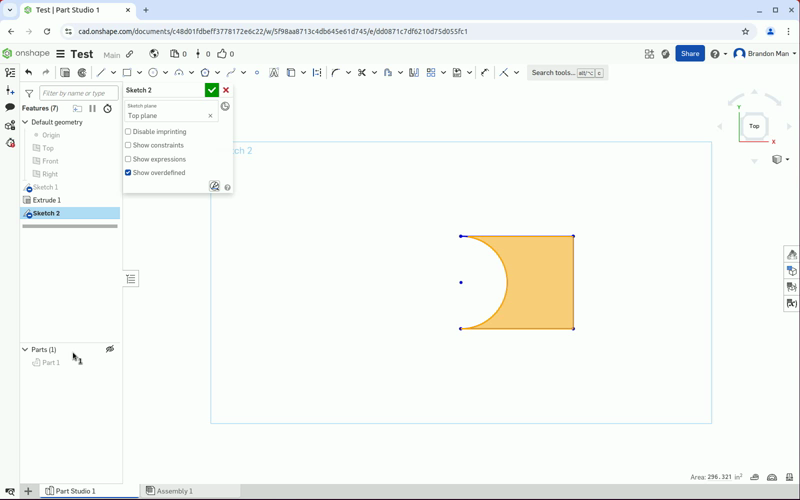
key(shift+e)
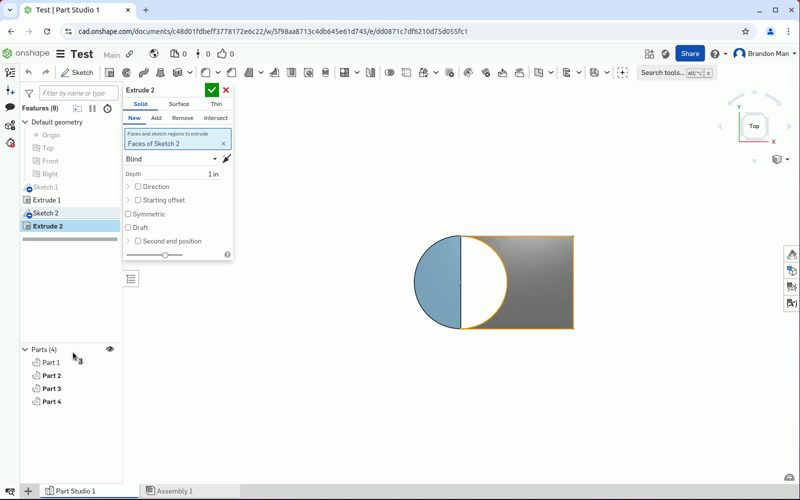
mouse_move(143, 106)
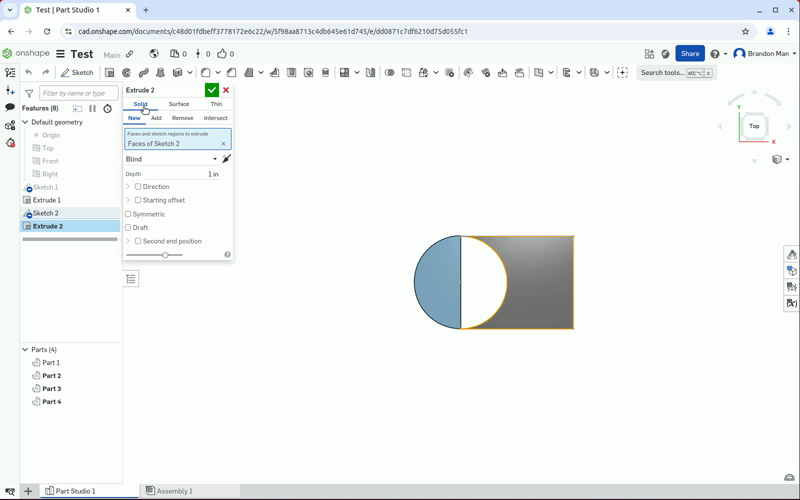
click(143, 106)
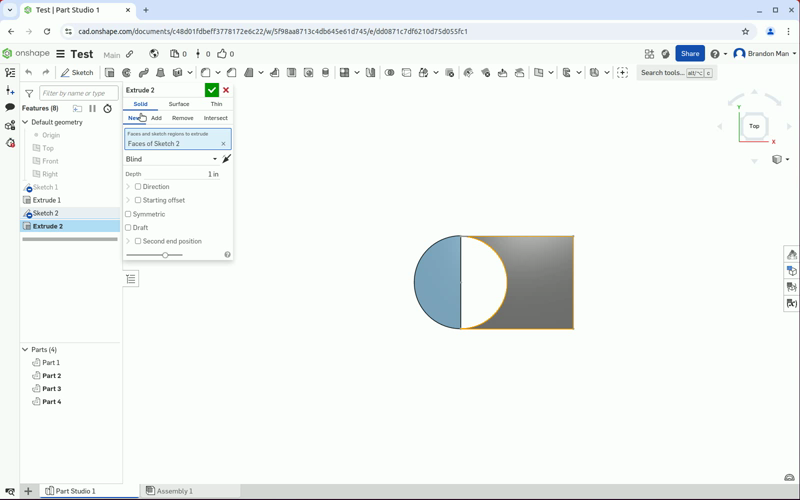
mouse_move(137, 120)
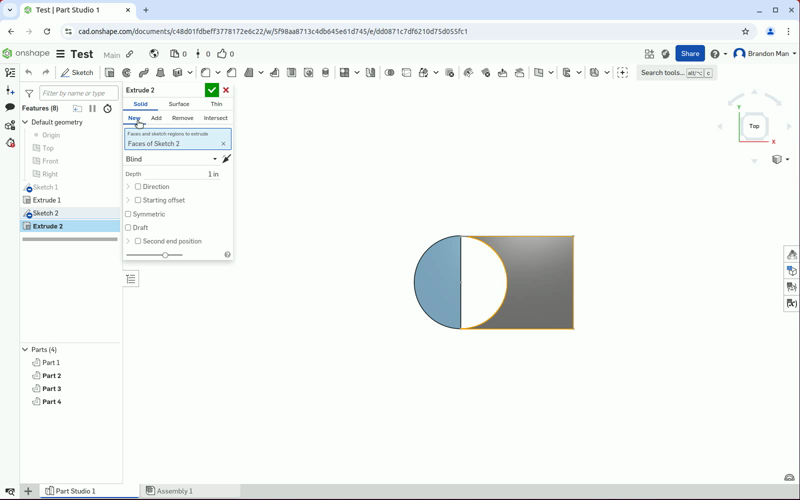
click(137, 120)
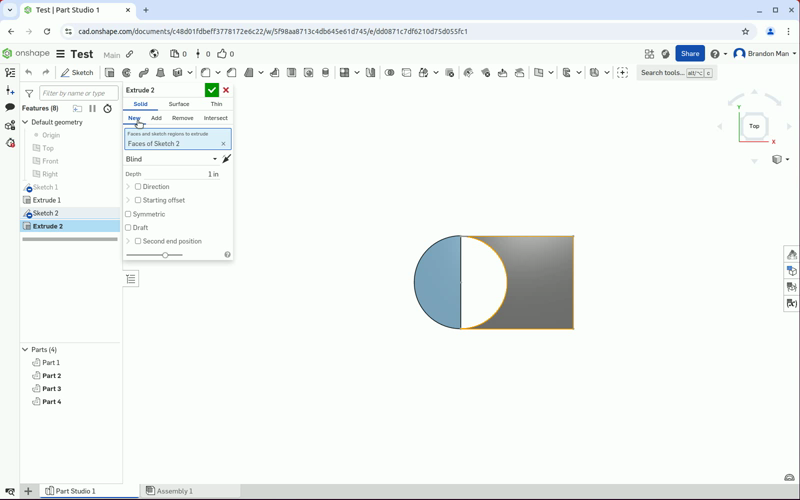
key(tab, 4)
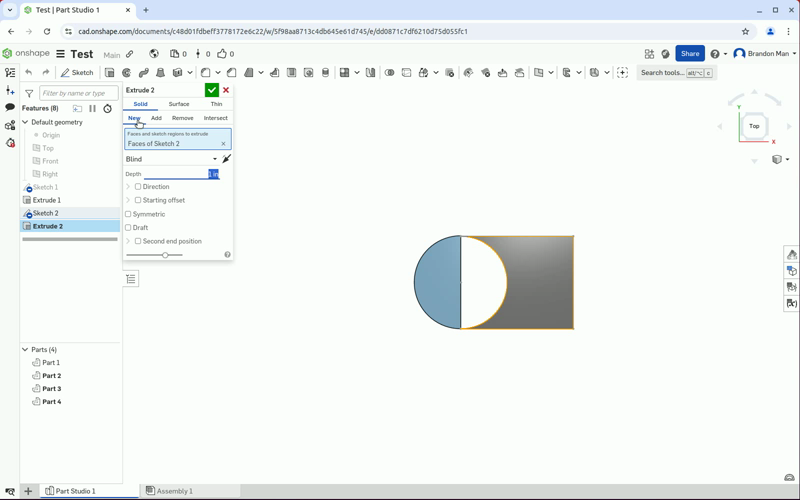
text(3.129)
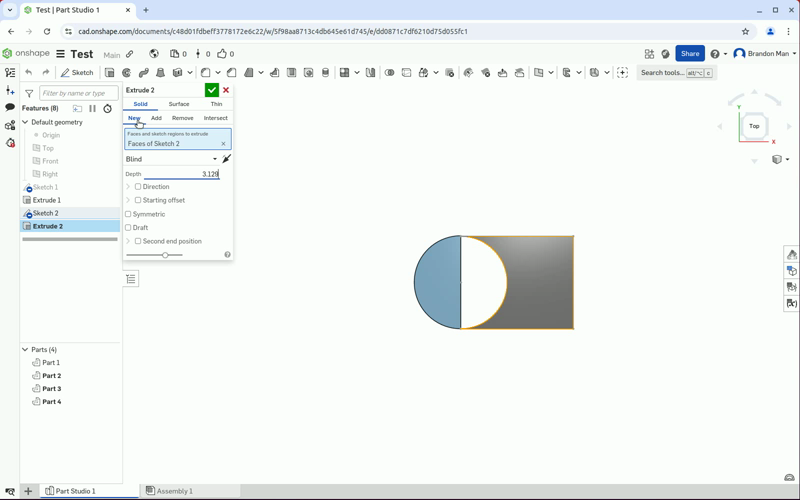
key(enter)
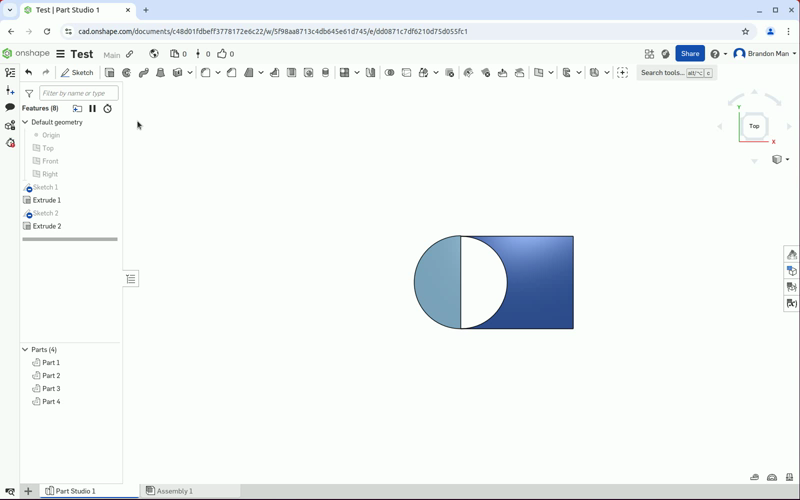
key(shift+h)
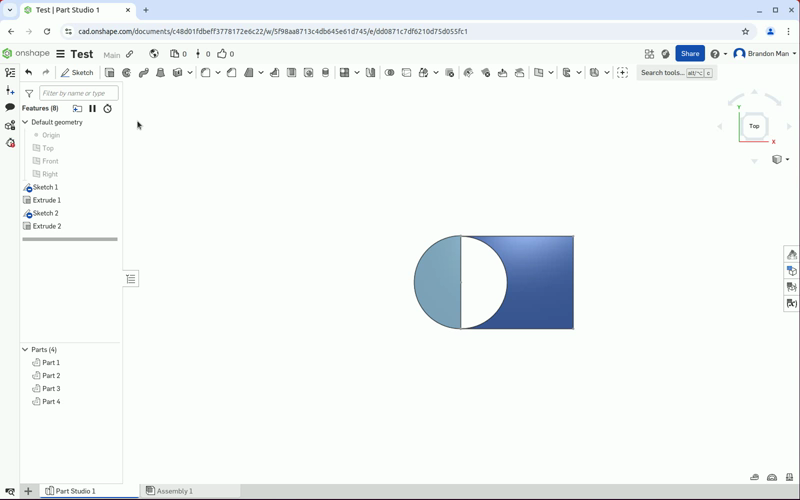
key(shift+h)
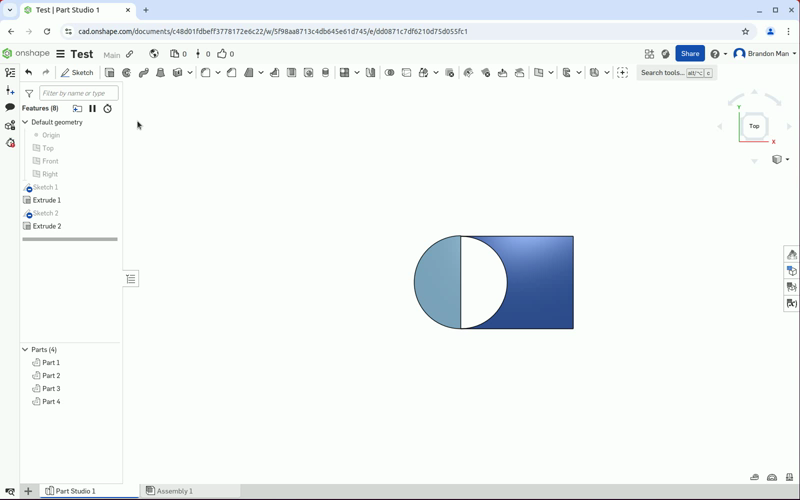
mouse_move(73, 189)
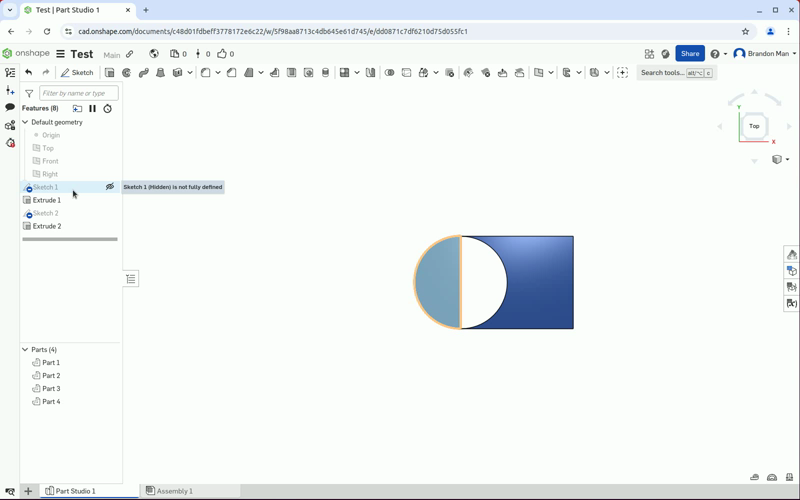
click(73, 189)
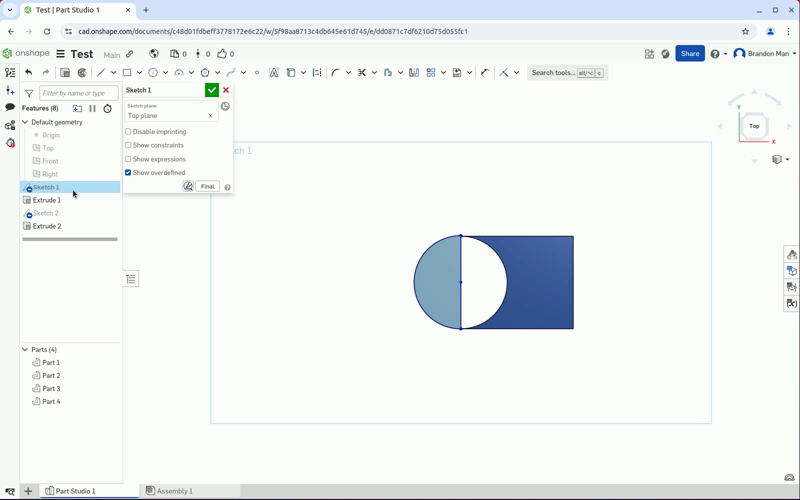
mouse_move(229, 92)
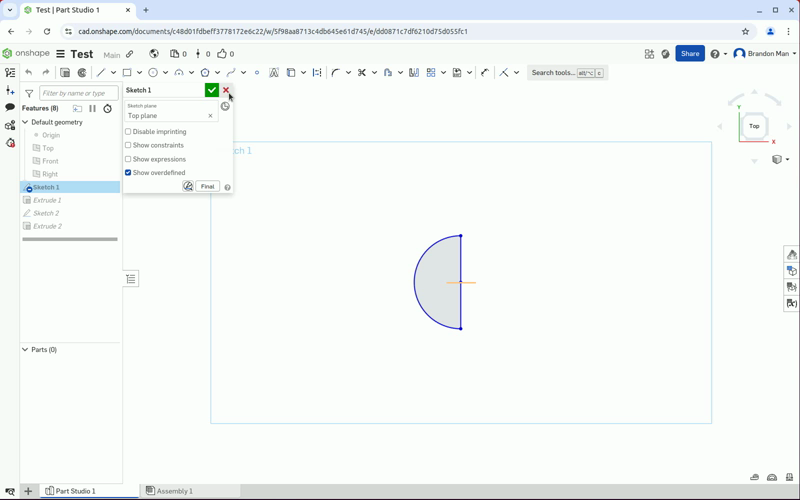
click(229, 92)
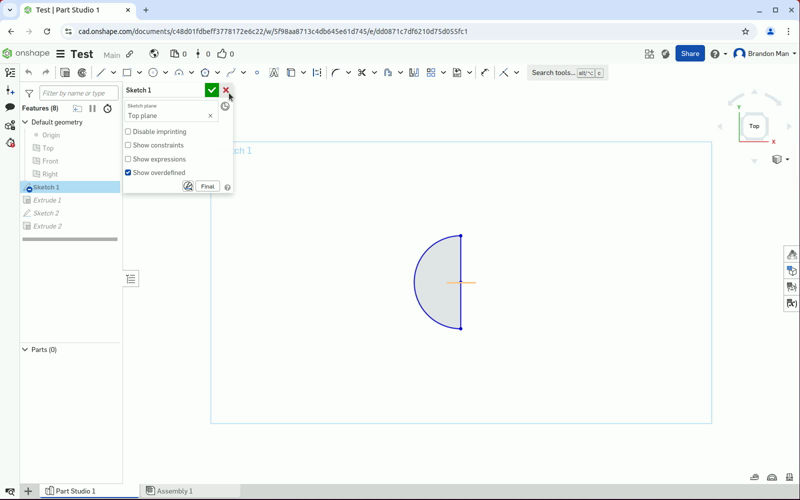
key(shift+s)
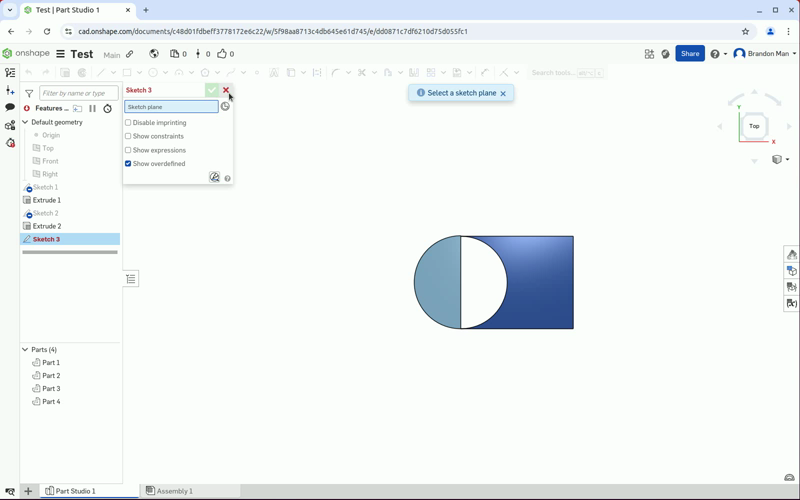
mouse_move(73, 150)
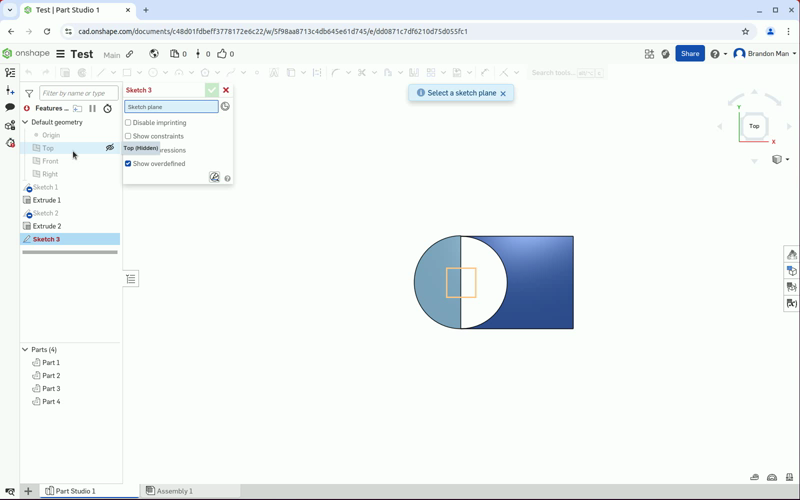
click(73, 150)
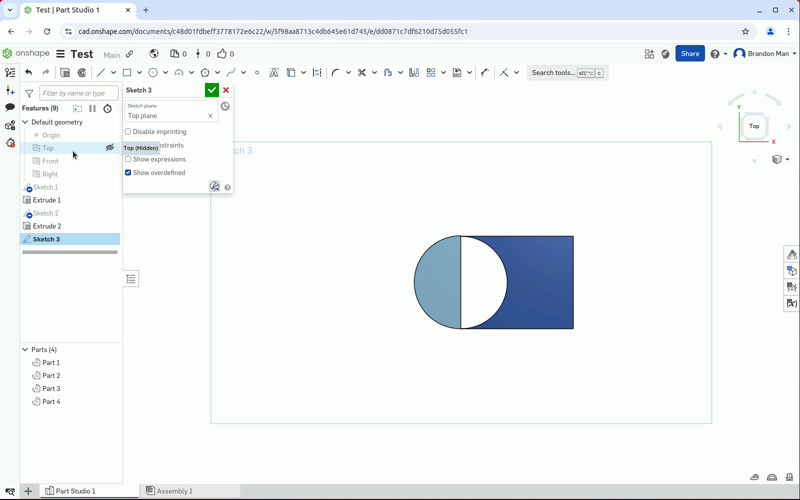
mouse_move(73, 352)
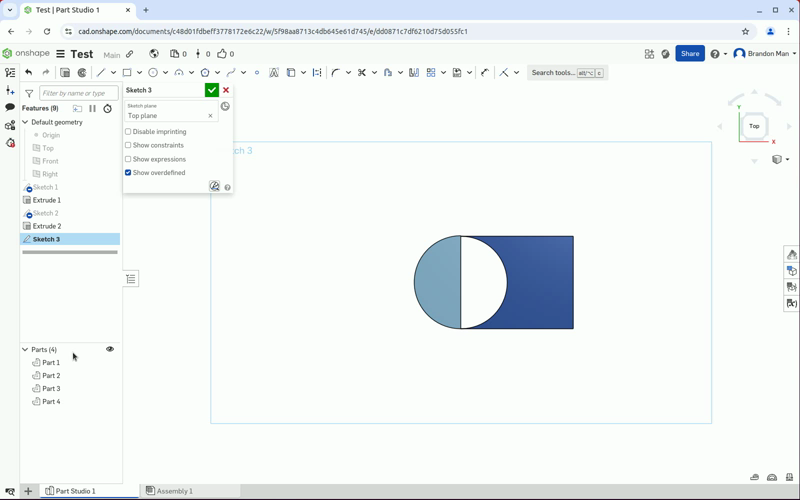
key(y)
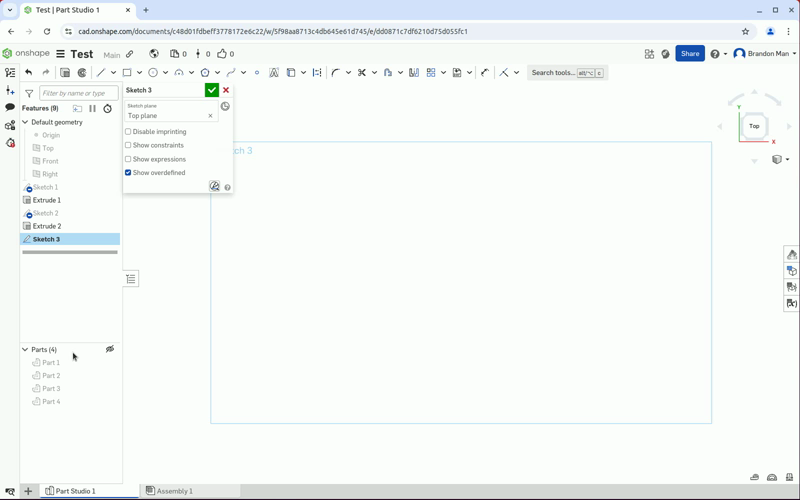
key(a)
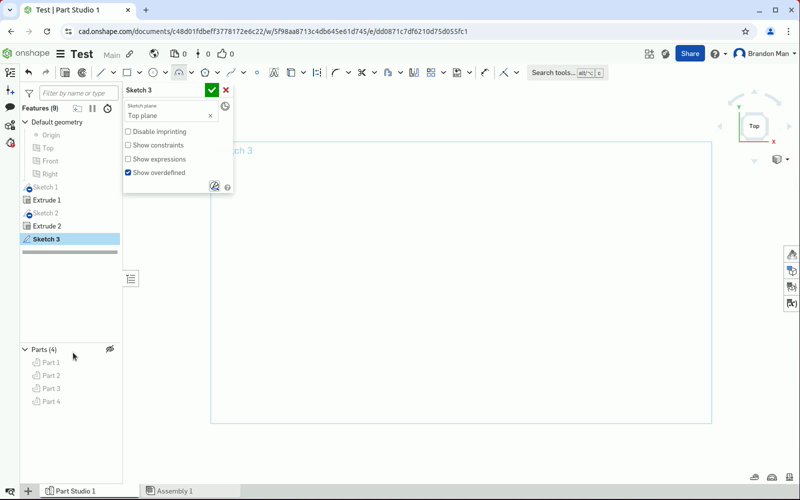
key_down(shift)
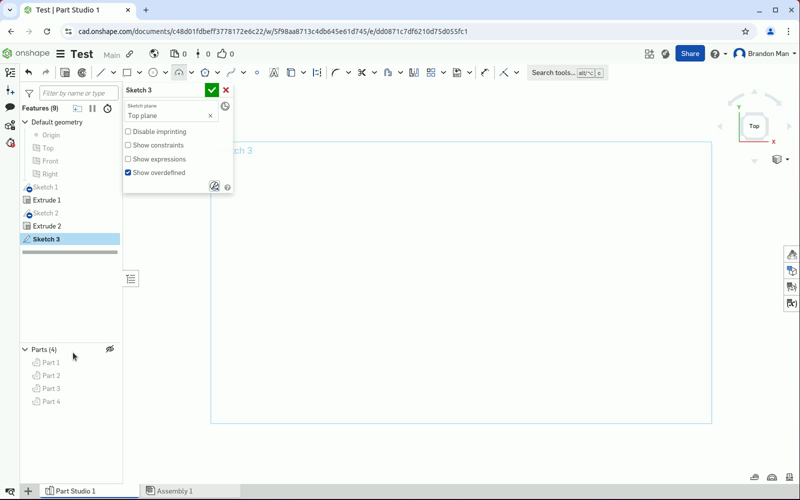
mouse_move(460, 328)
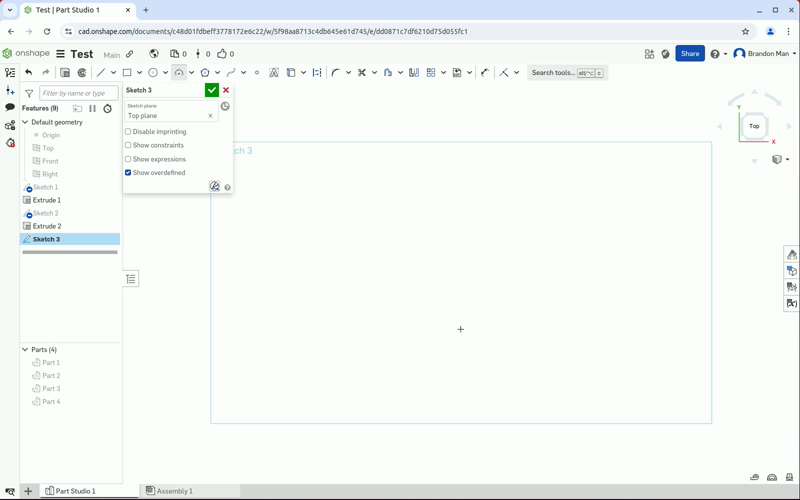
click(460, 328)
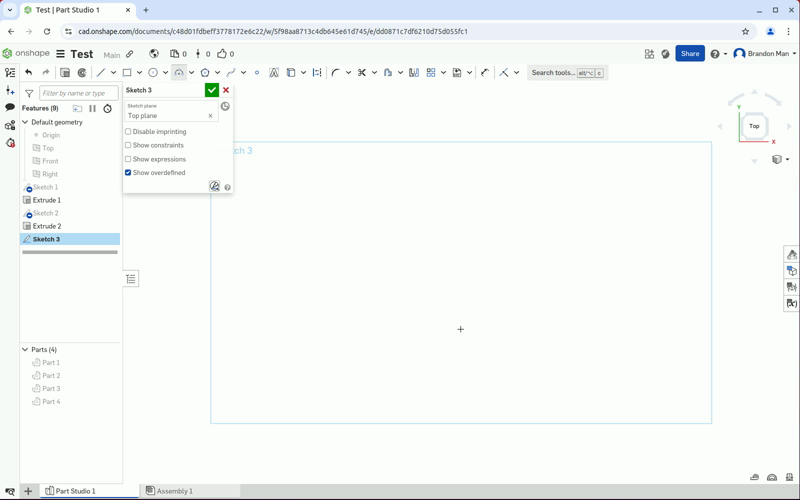
key_up(shift)
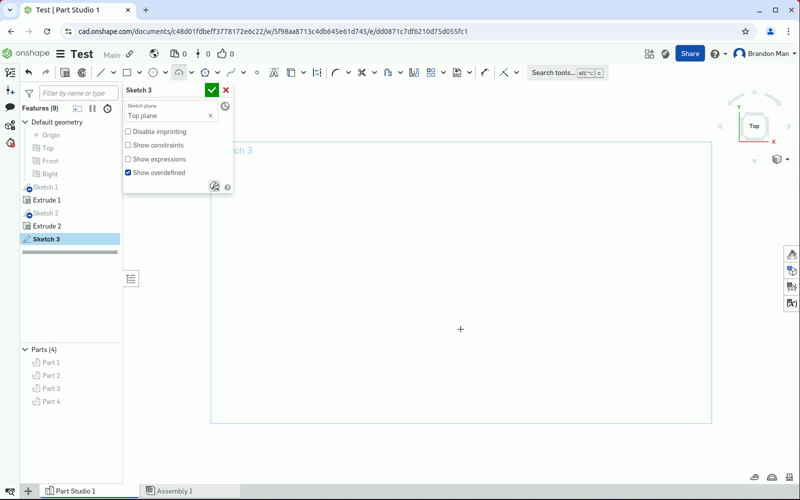
key_down(shift)
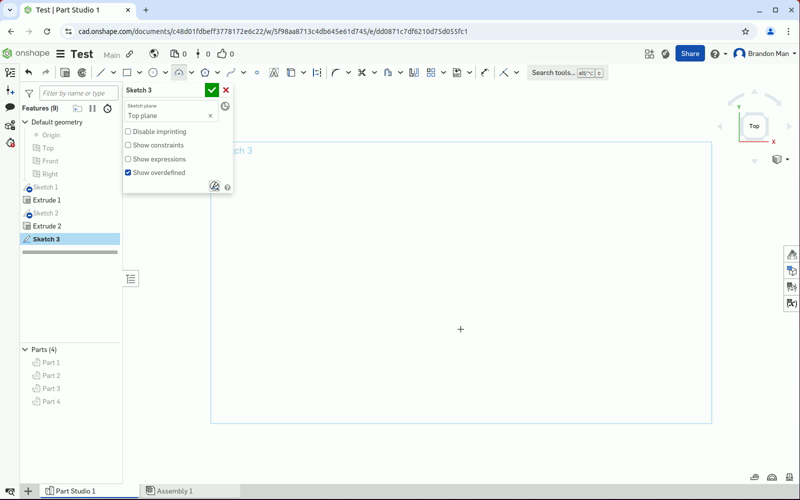
mouse_move(460, 235)
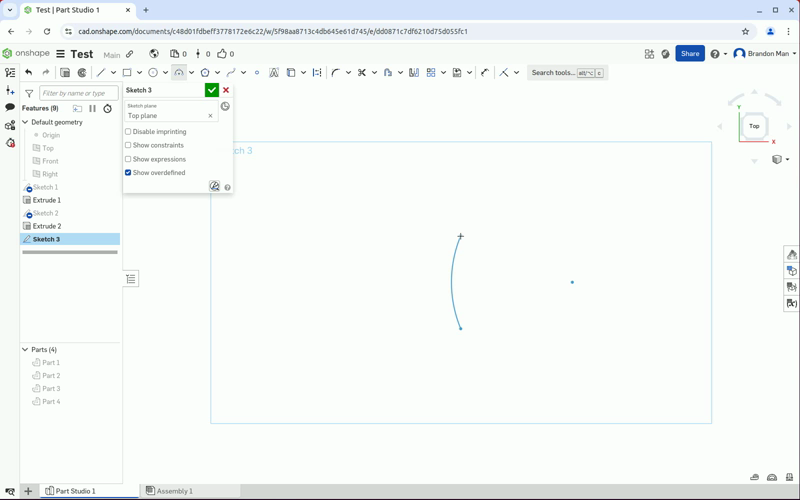
click(460, 235)
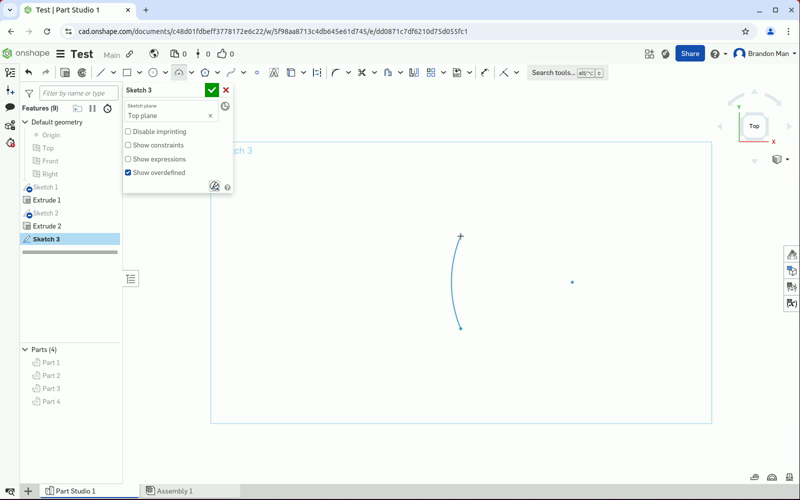
mouse_move(507, 282)
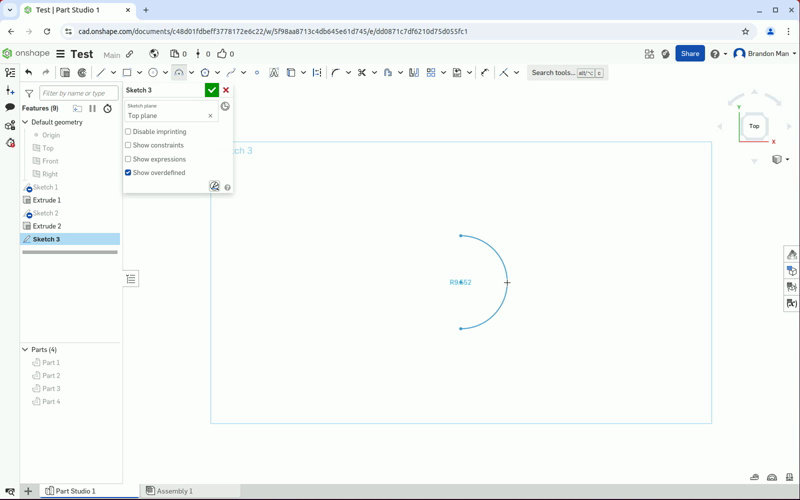
click(507, 282)
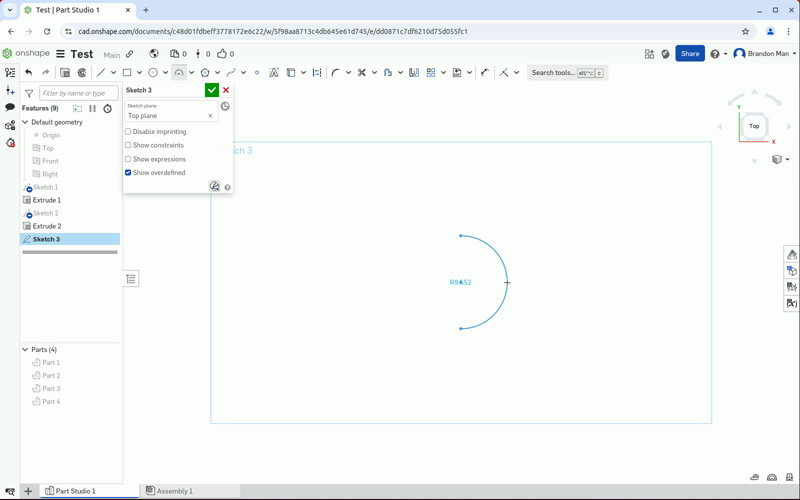
key_up(shift)
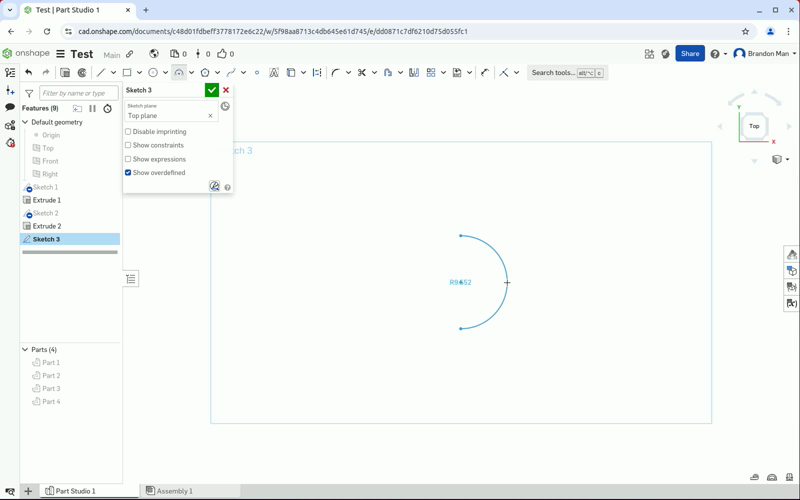
key(esc)
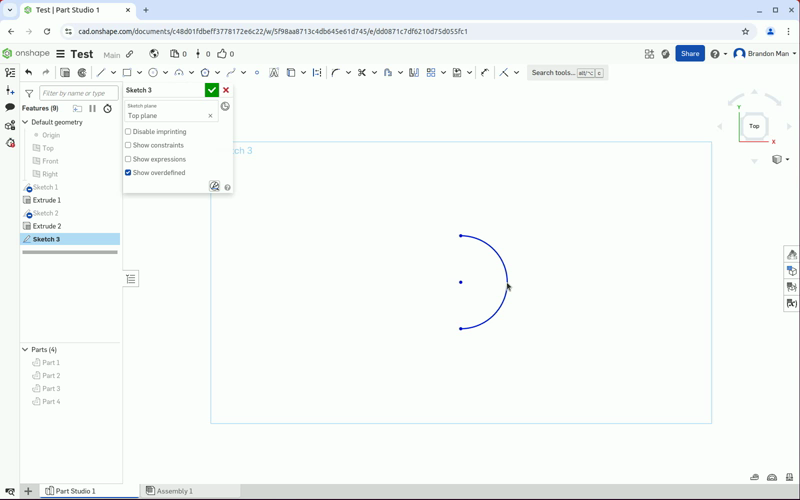
key(l)
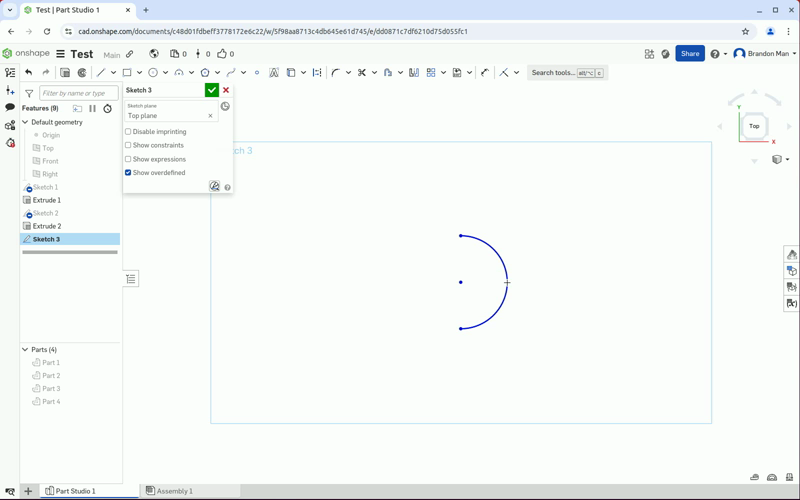
mouse_move(460, 235)
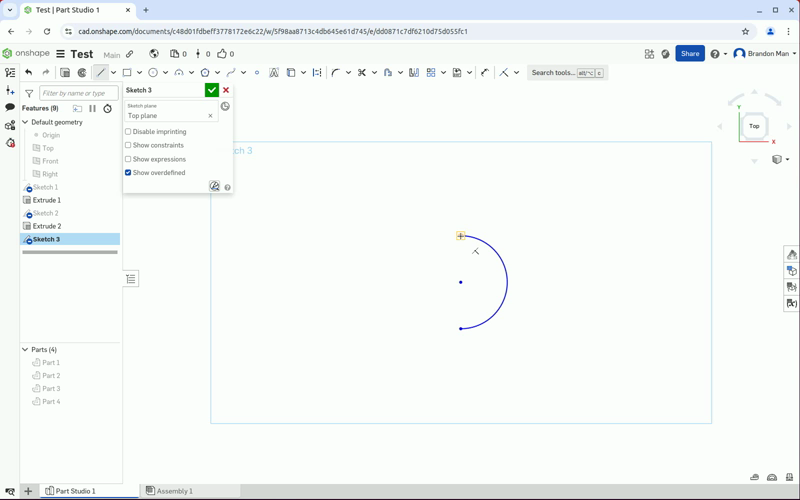
click(460, 235)
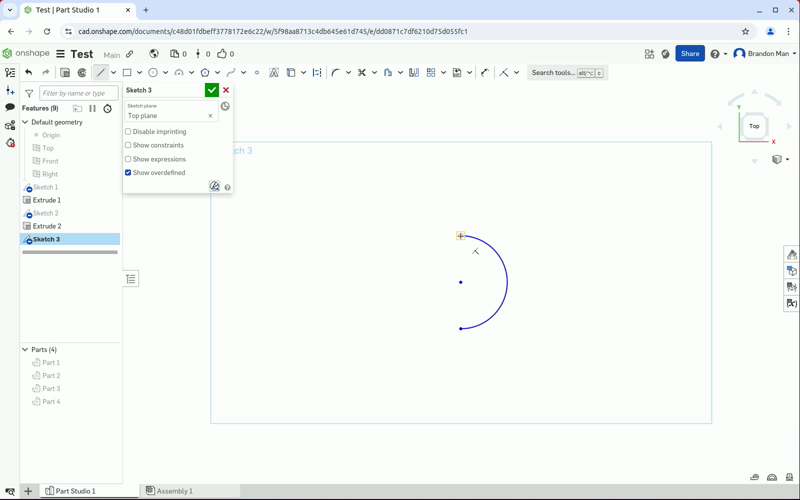
key_down(shift)
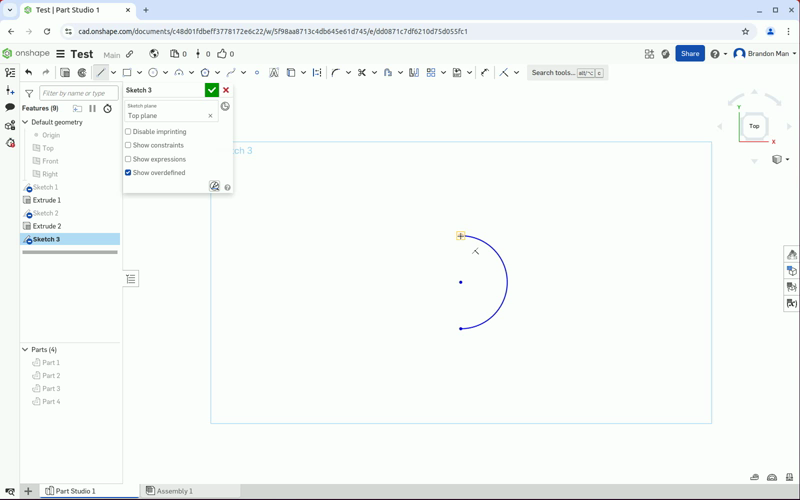
mouse_move(460, 328)
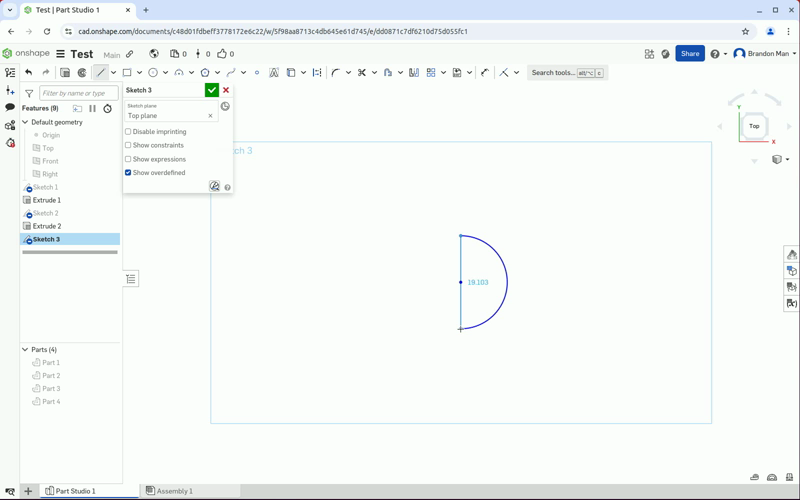
key_up(shift)
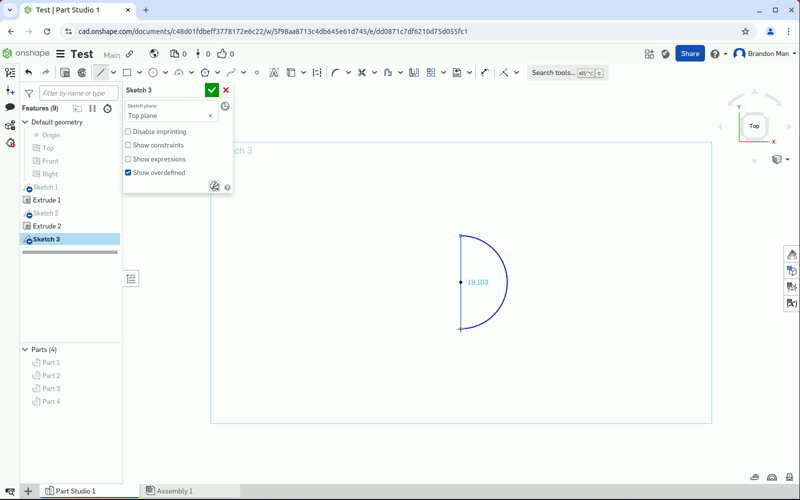
click(460, 328)
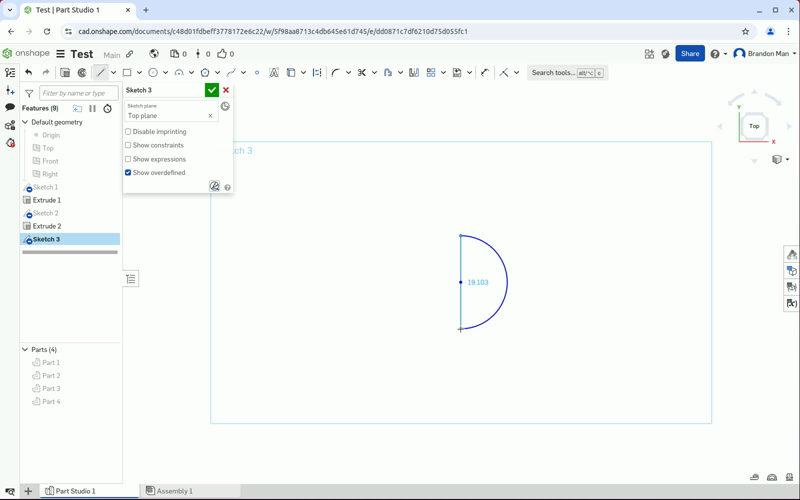
key(esc)
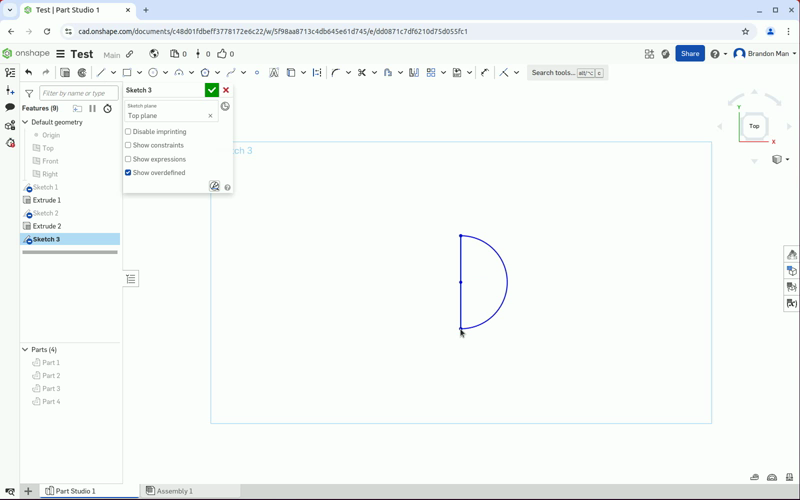
mouse_move(480, 253)
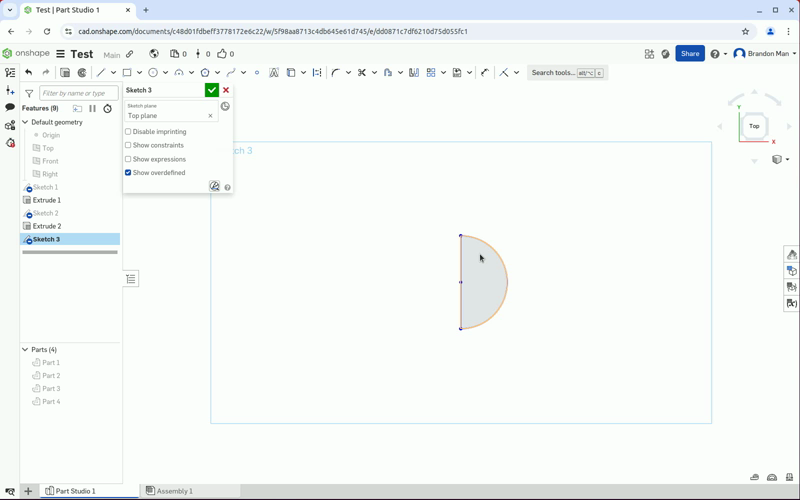
scroll(6)
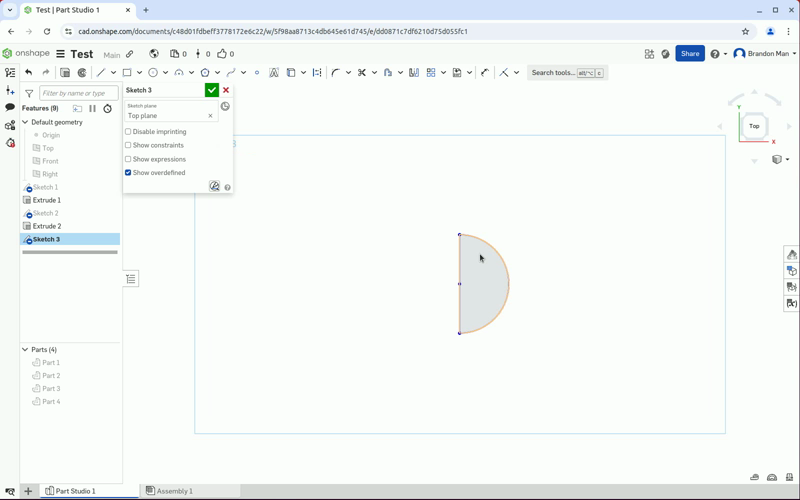
scroll(6)
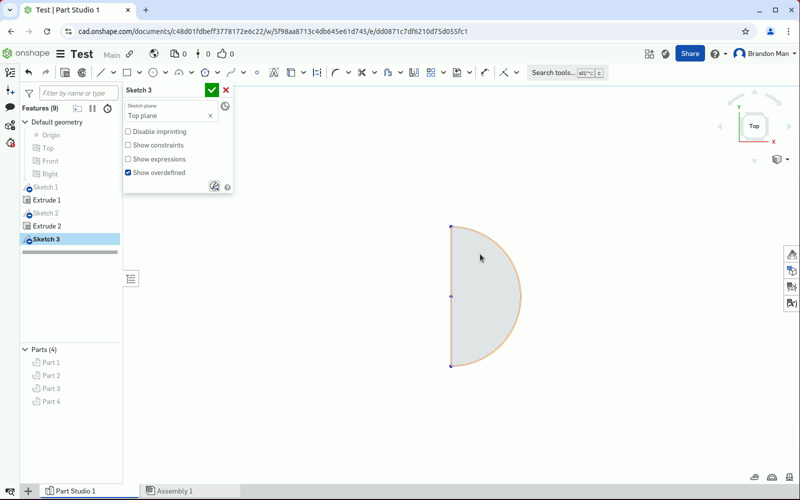
scroll(6)
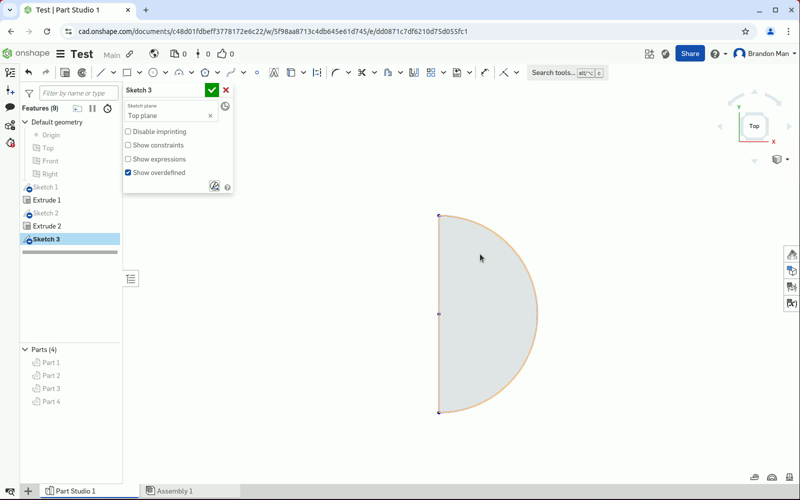
scroll(6)
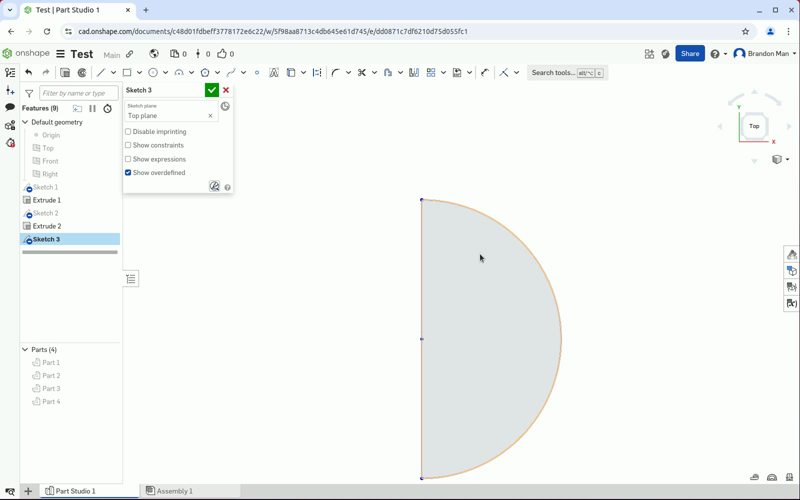
scroll(6)
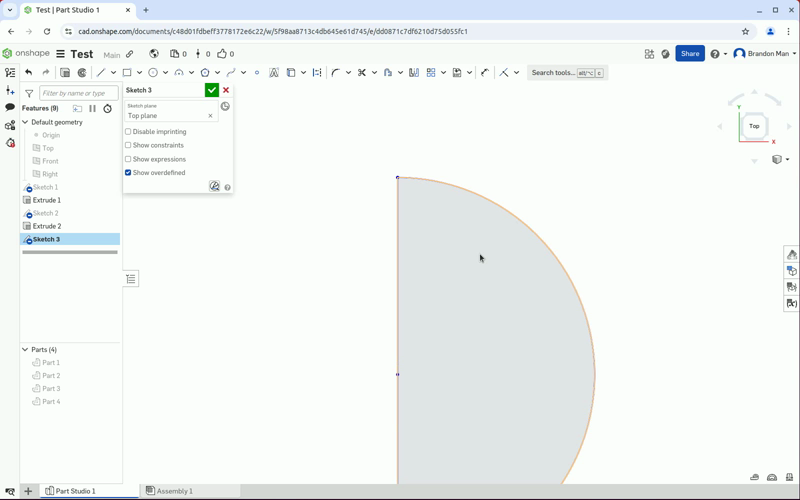
scroll(6)
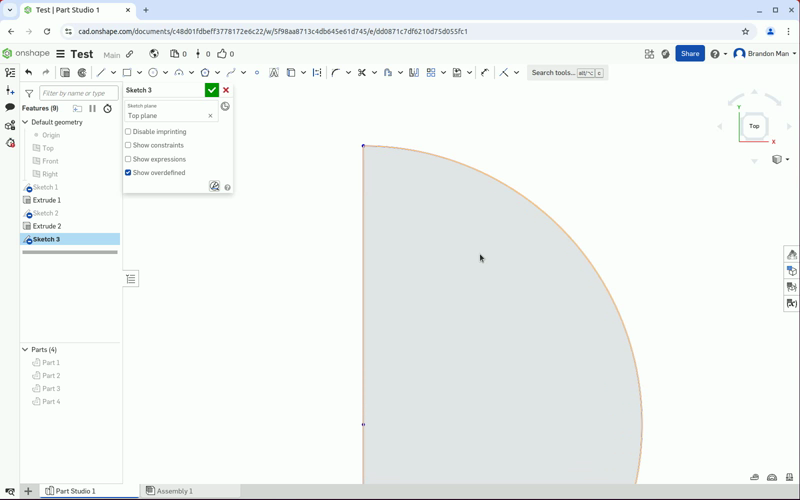
scroll(6)
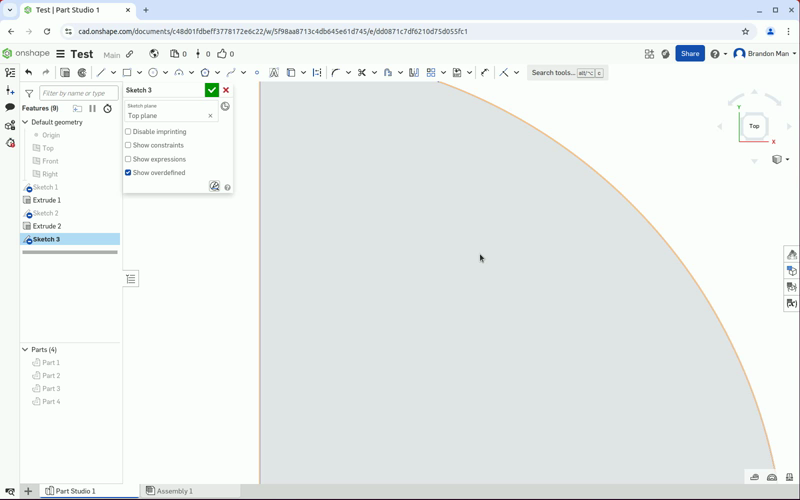
click(480, 253)
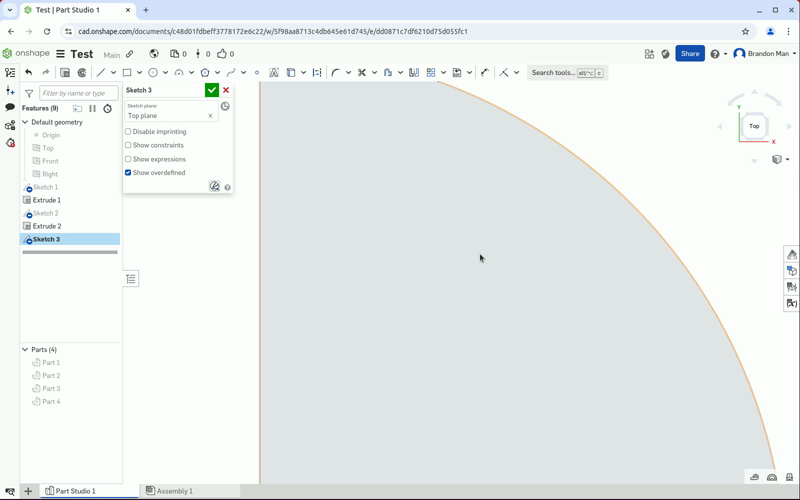
scroll(-6)
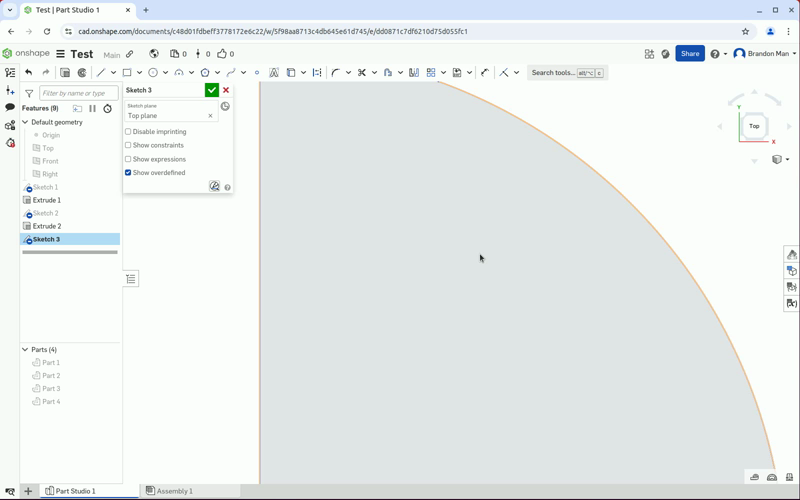
scroll(-6)
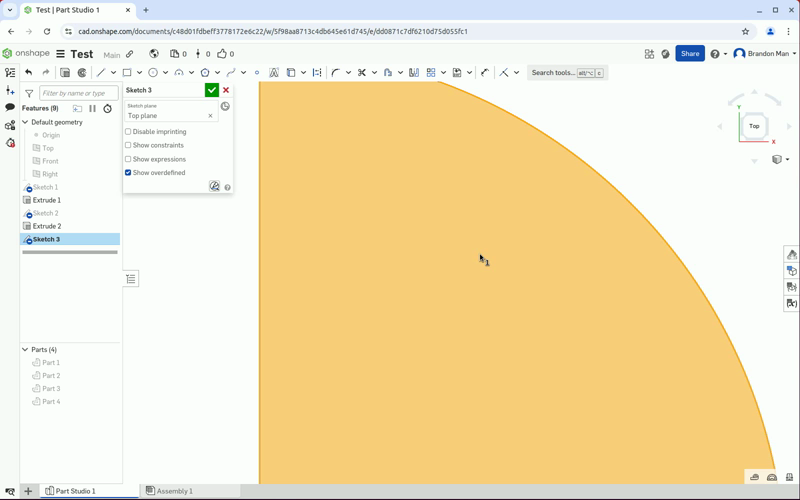
scroll(-6)
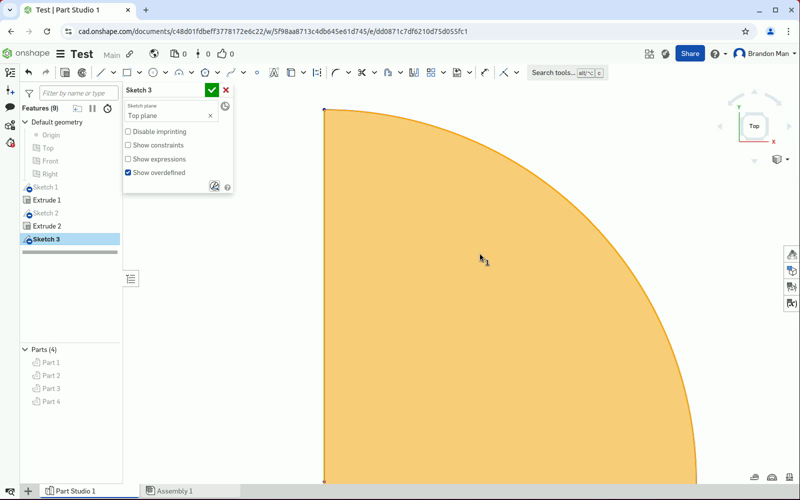
scroll(-6)
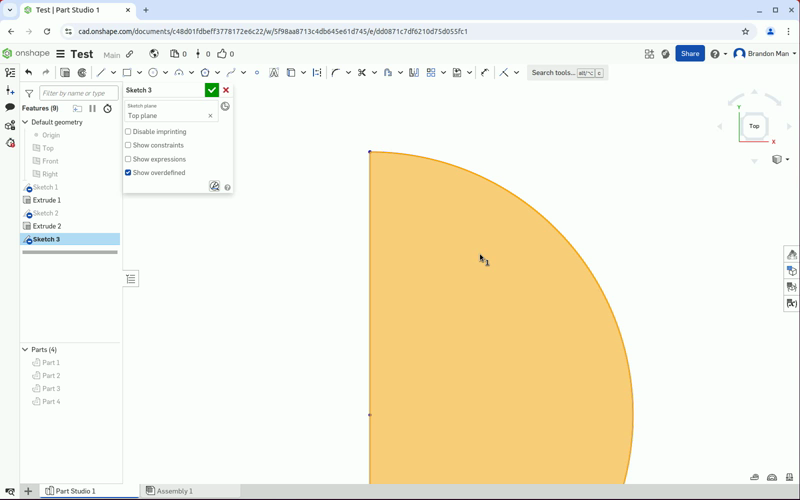
scroll(-6)
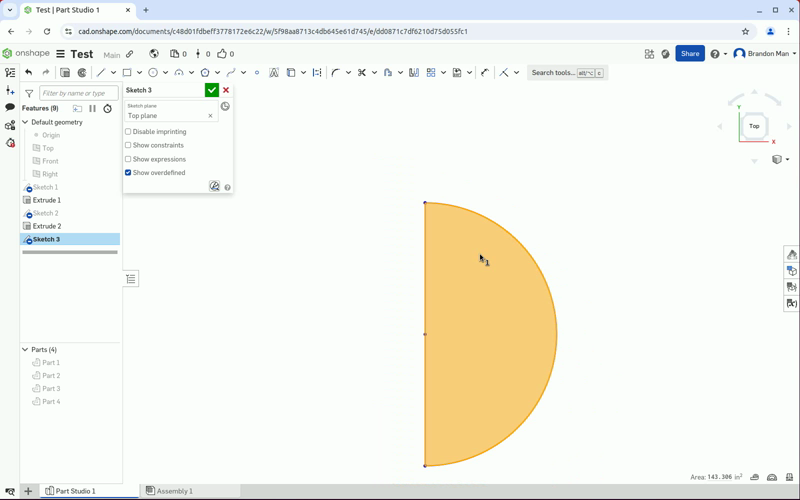
scroll(-6)
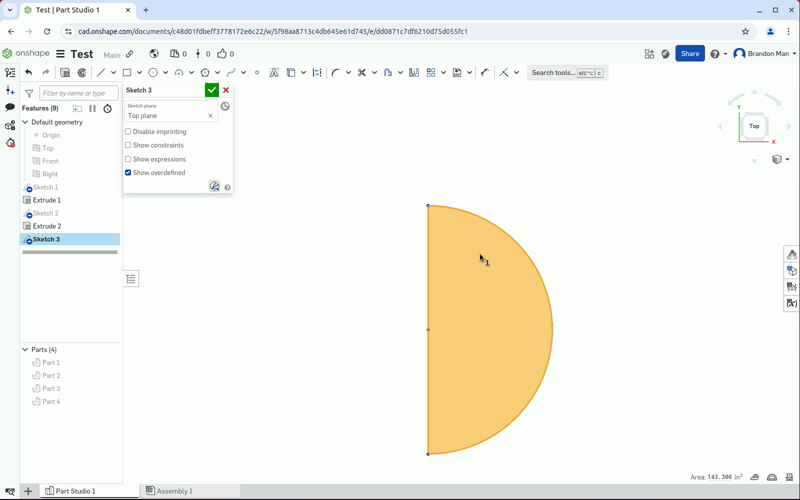
scroll(-6)
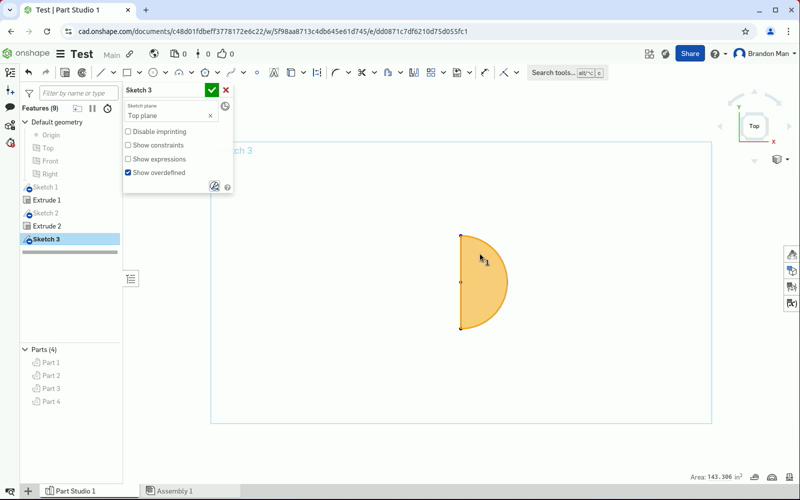
mouse_move(73, 352)
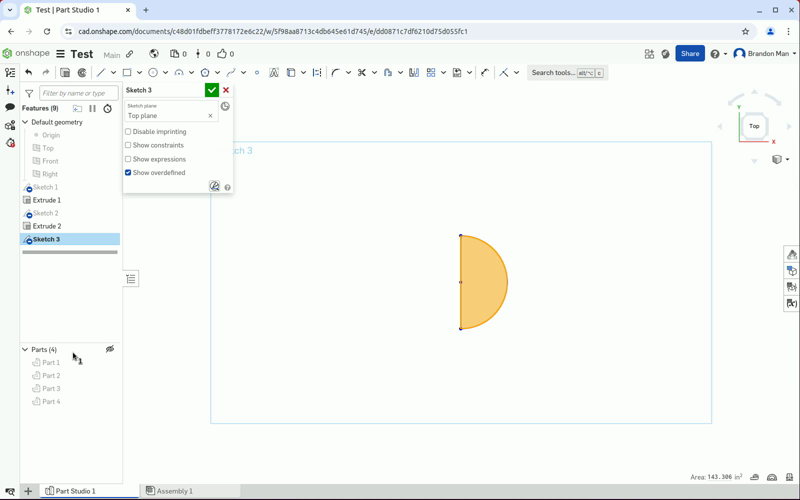
key(shift+y)
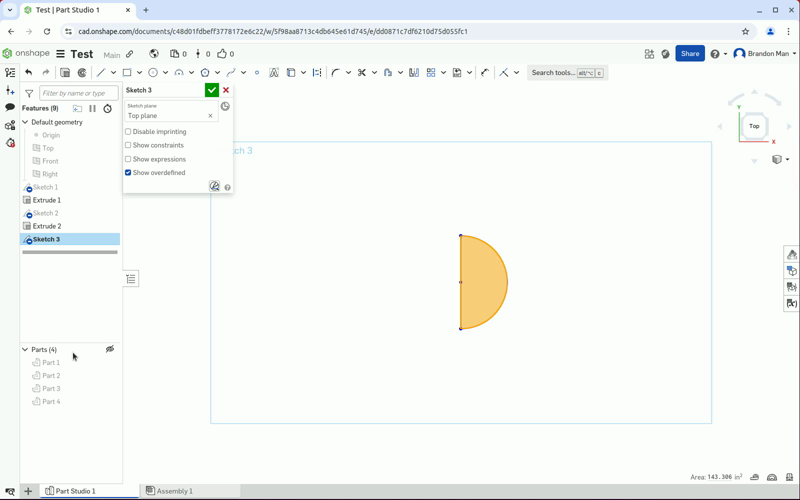
key(shift+e)
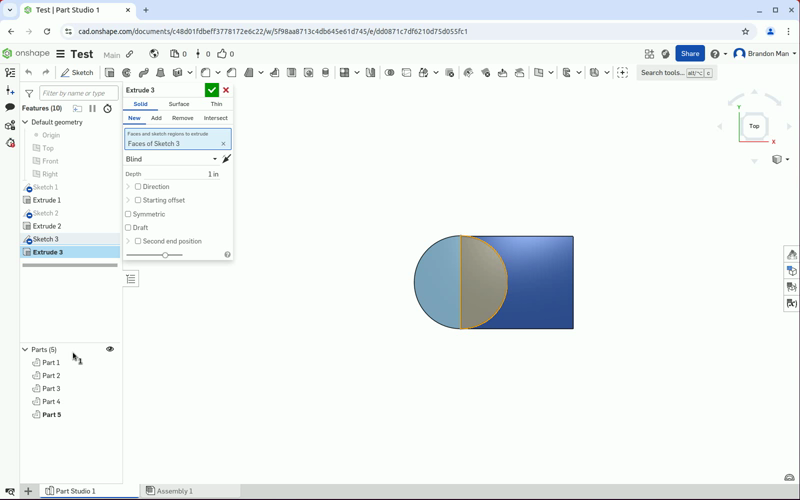
mouse_move(143, 106)
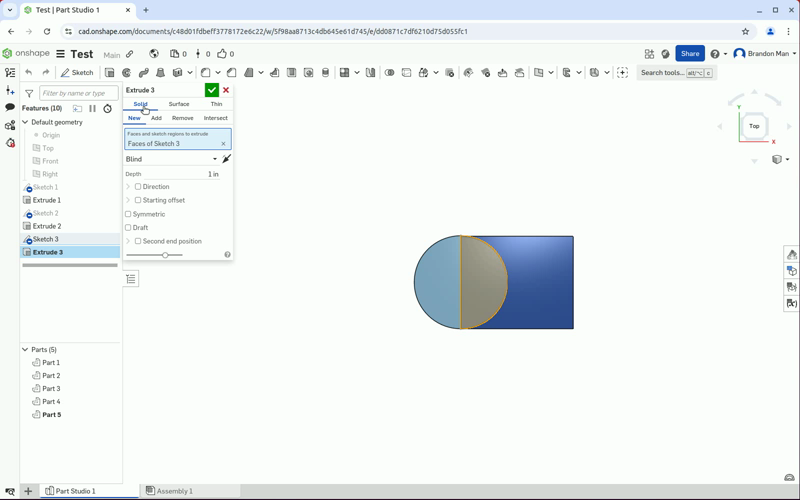
click(143, 106)
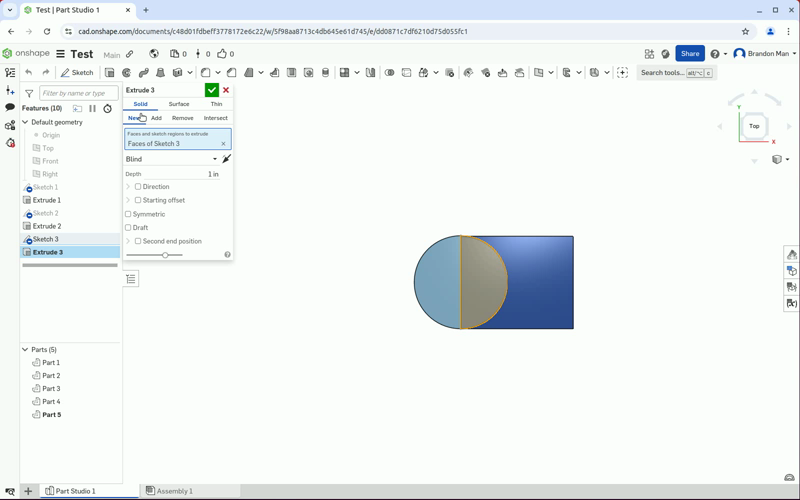
mouse_move(137, 120)
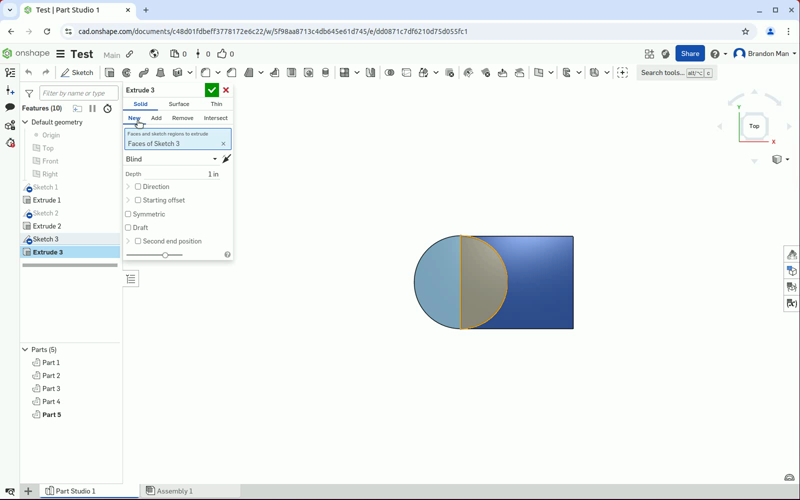
click(137, 120)
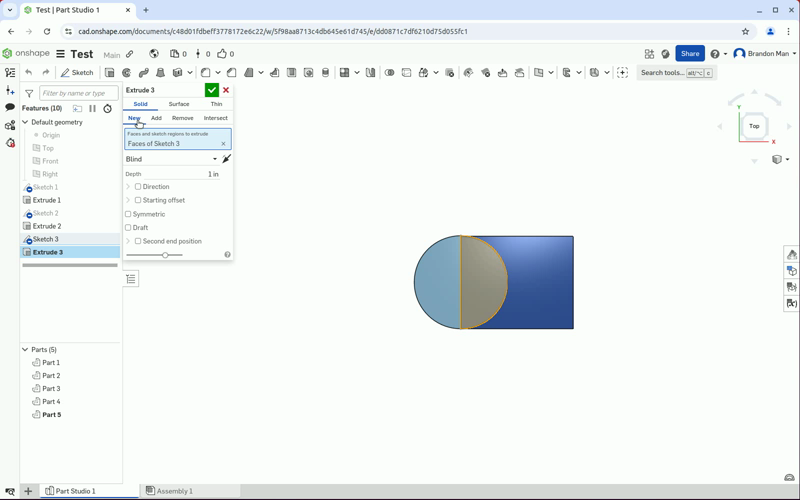
key(tab, 4)
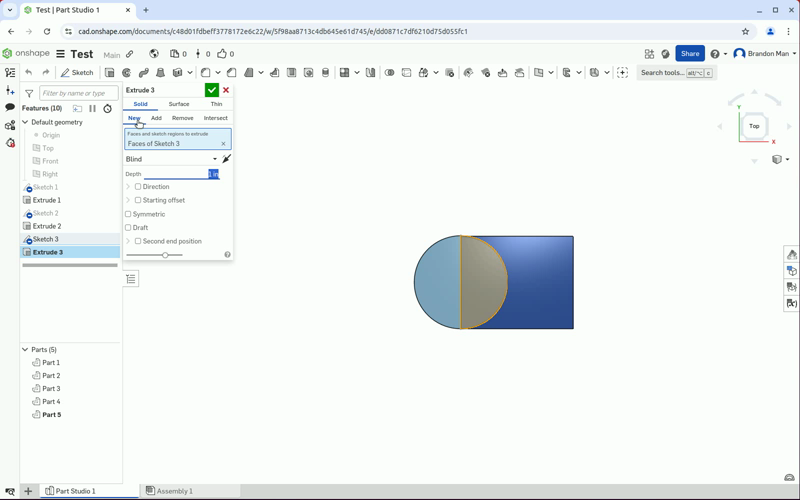
text(3.129)
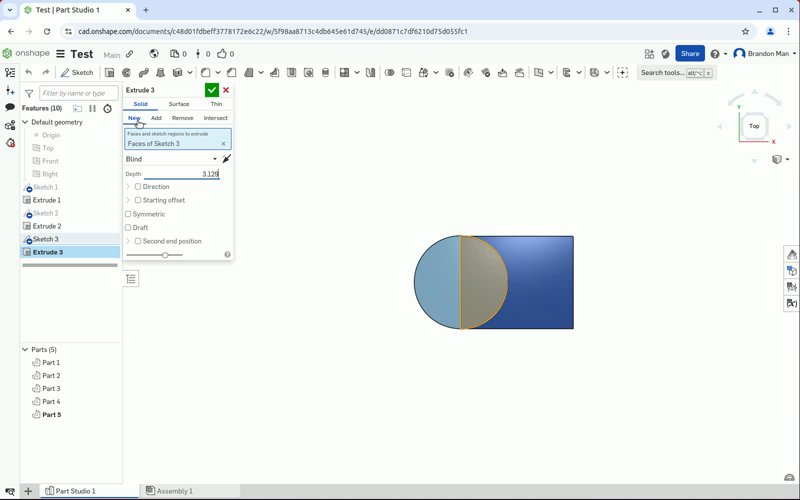
key(enter)
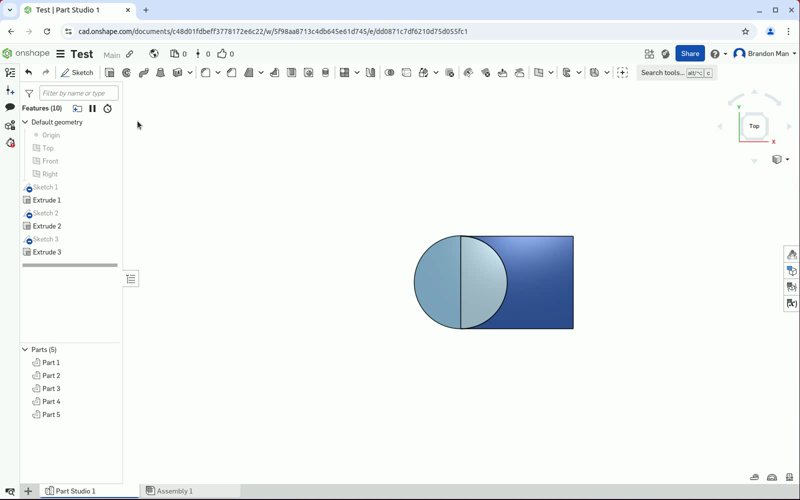
key(shift+h)
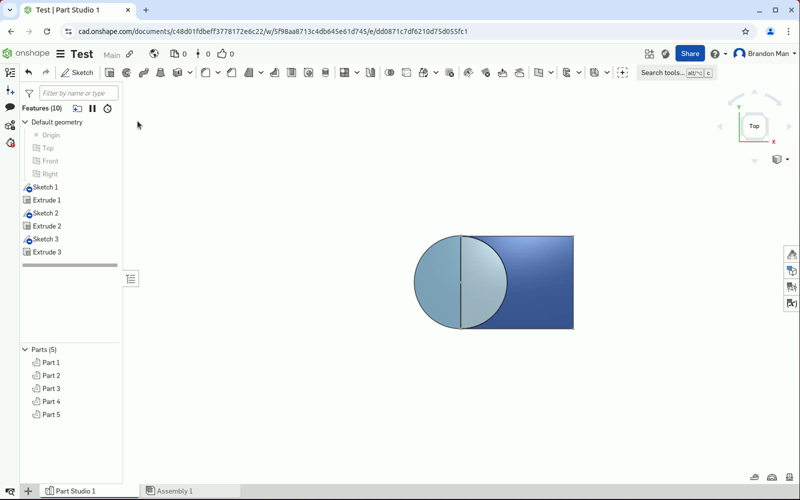
key(shift+h)
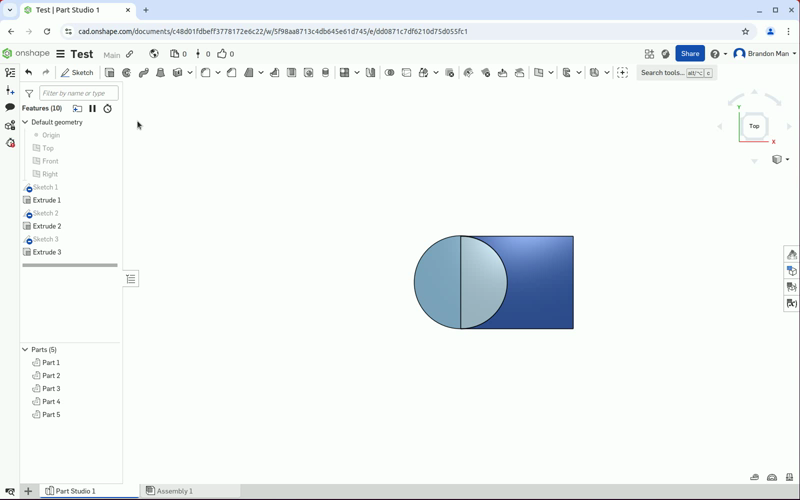
mouse_move(73, 189)
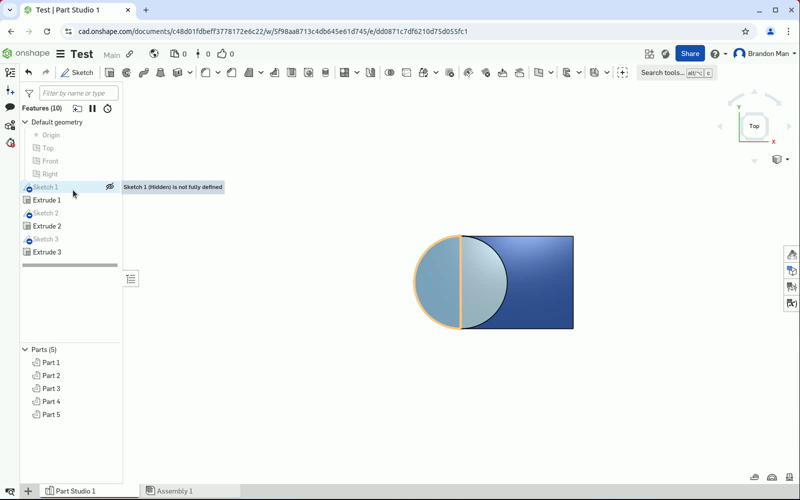
click(73, 189)
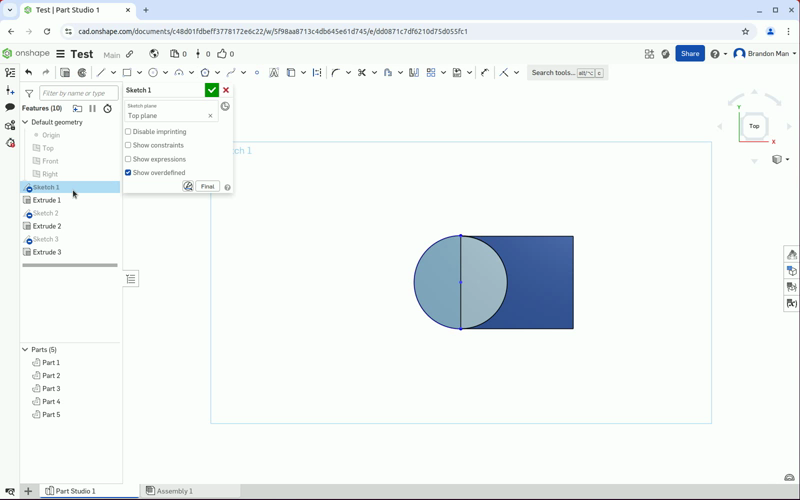
mouse_move(229, 92)
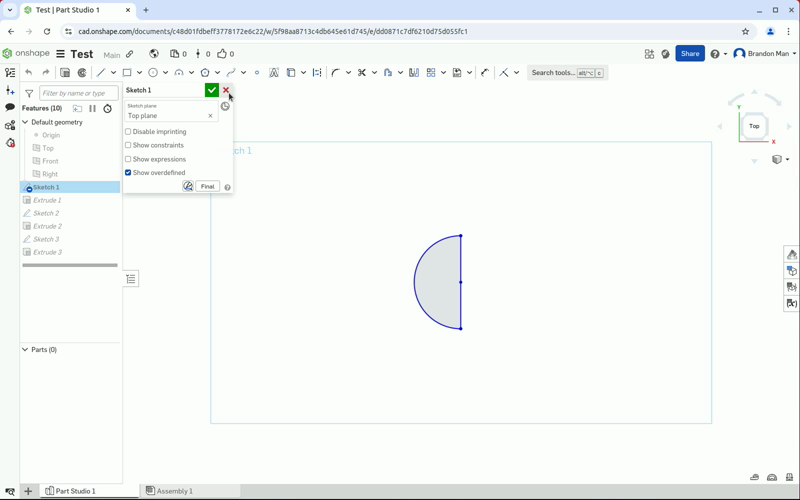
click(229, 92)
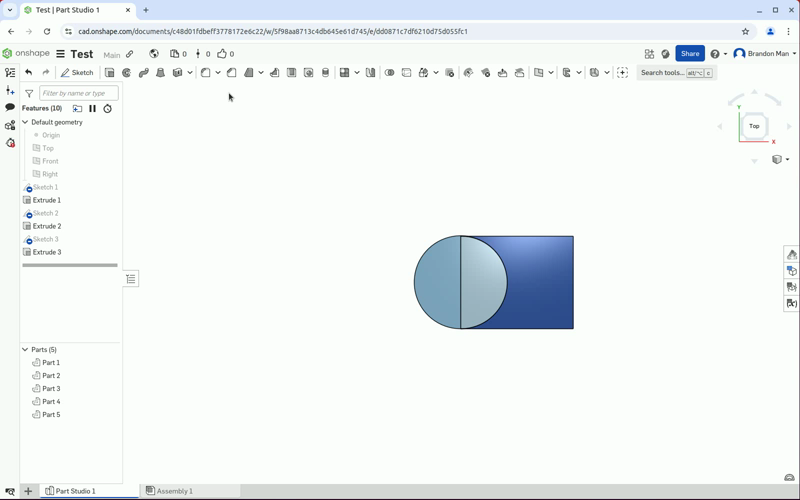
mouse_move(541, 75)
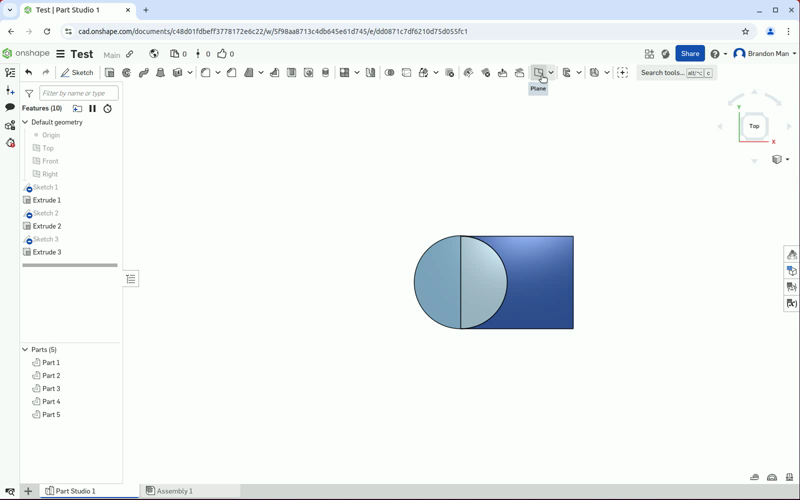
click(541, 75)
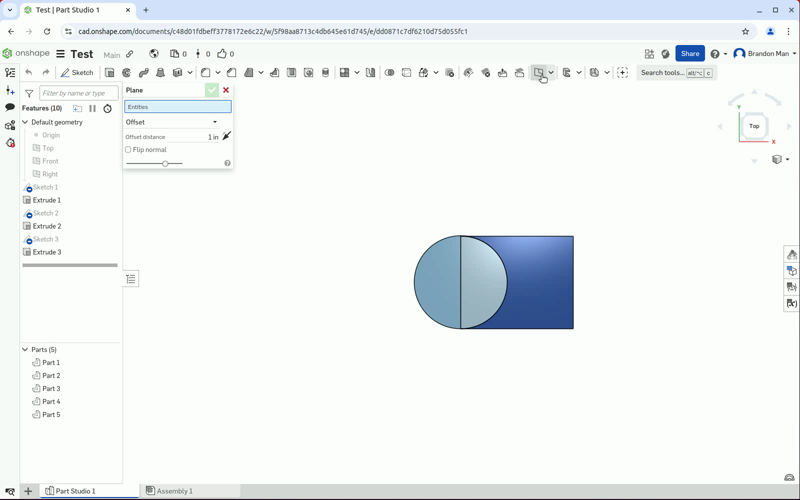
mouse_move(73, 150)
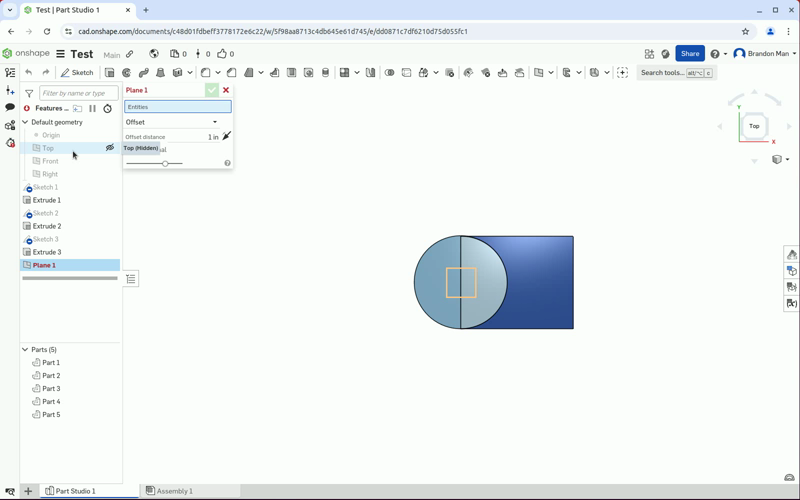
click(73, 150)
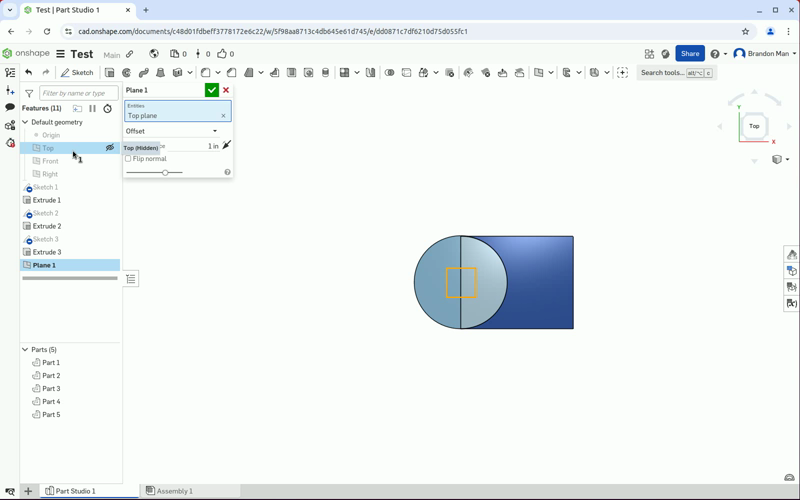
key(tab, 2)
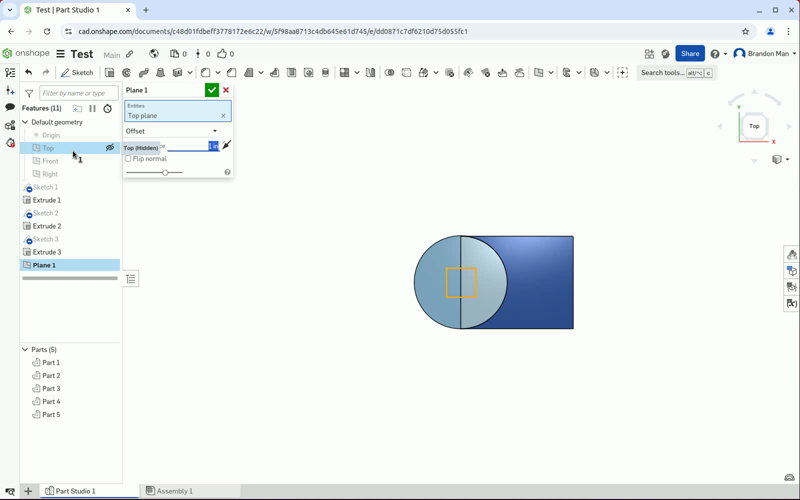
text(3.143)
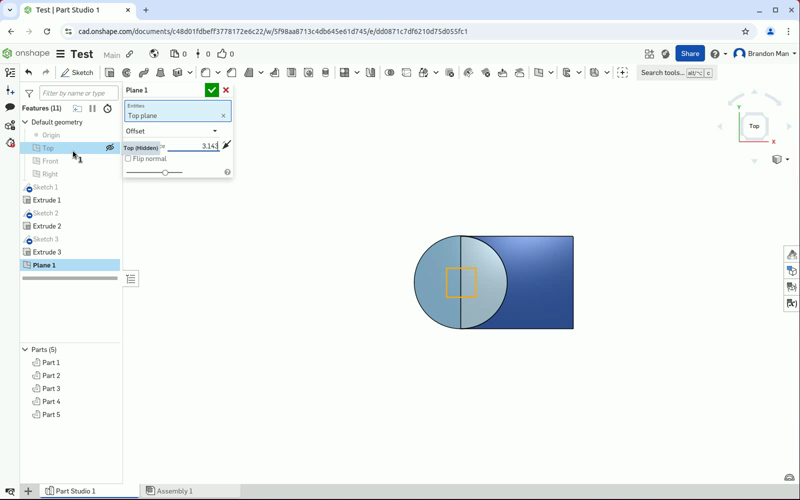
key(enter, 2)
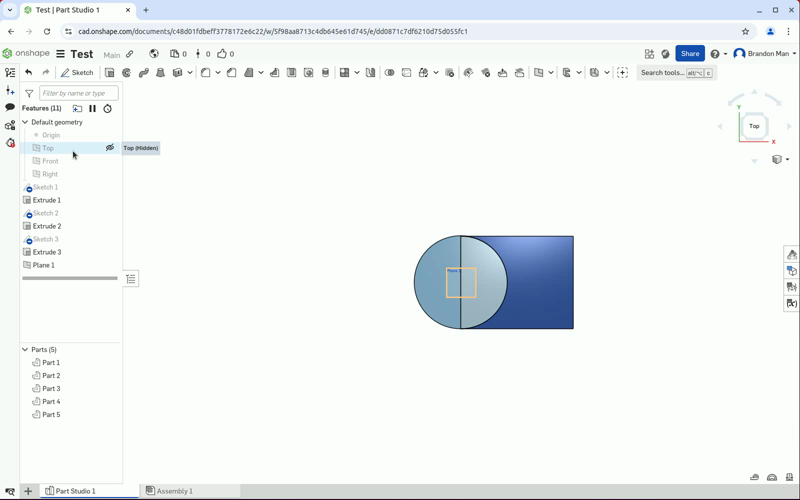
key(shift+s)
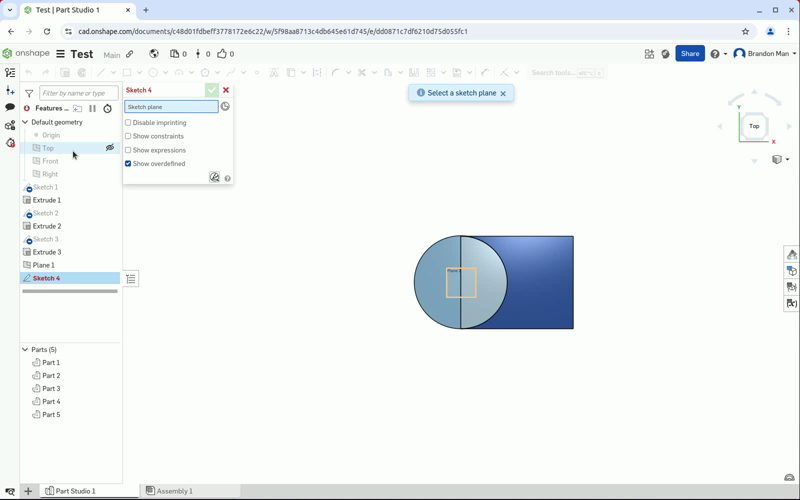
mouse_move(73, 267)
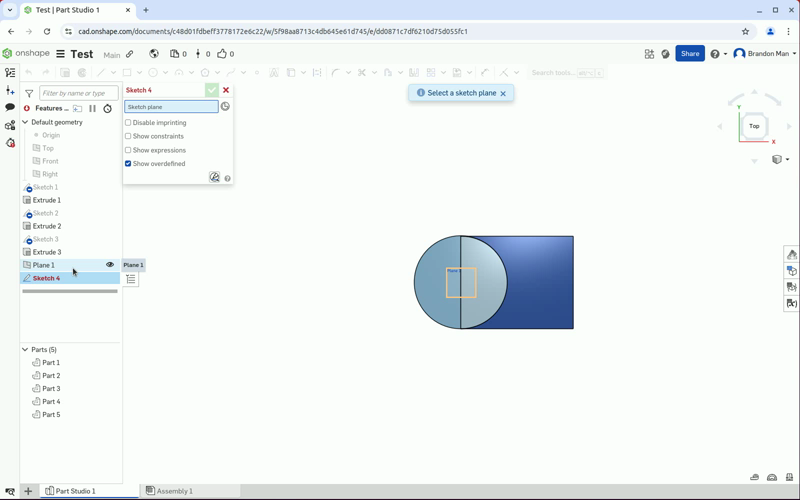
click(73, 267)
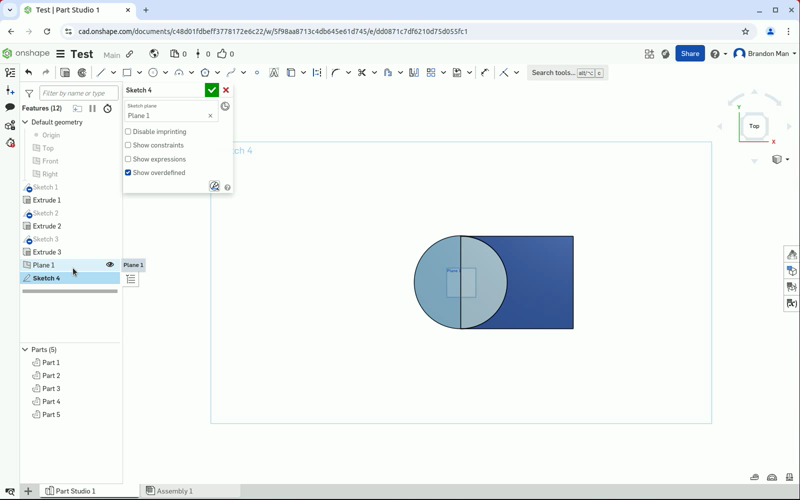
mouse_move(73, 352)
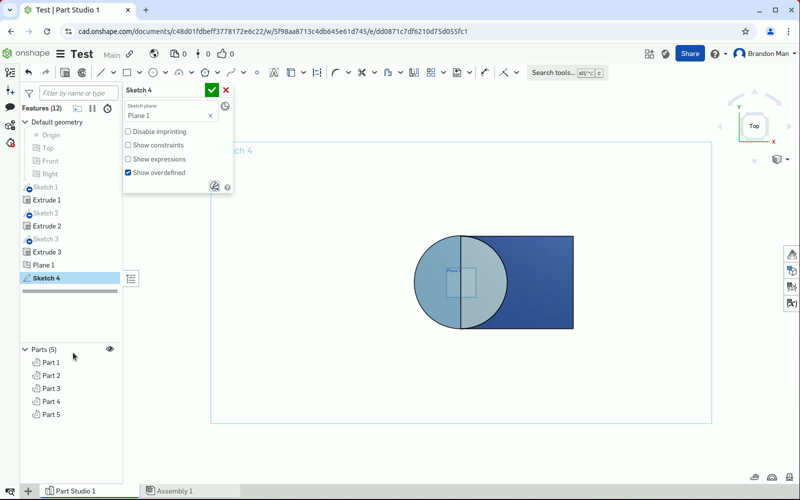
key(y)
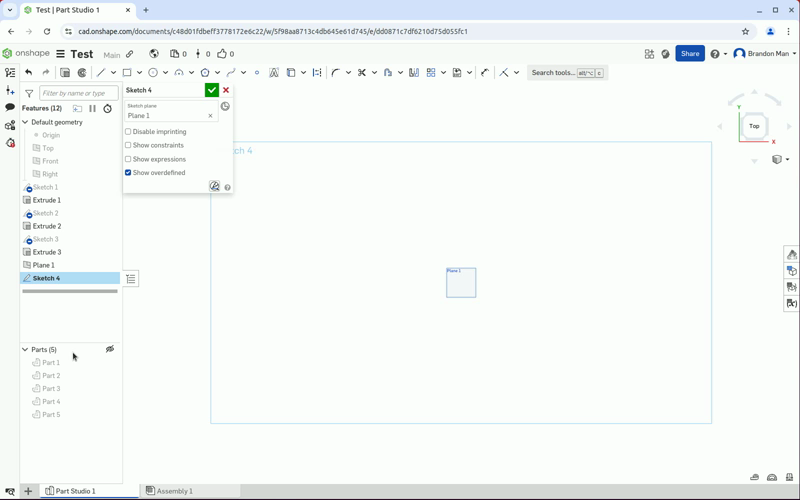
key(c)
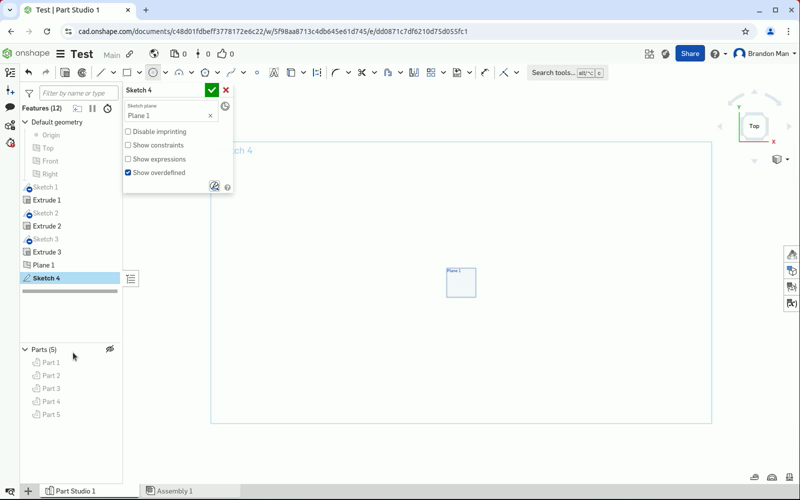
key_down(shift)
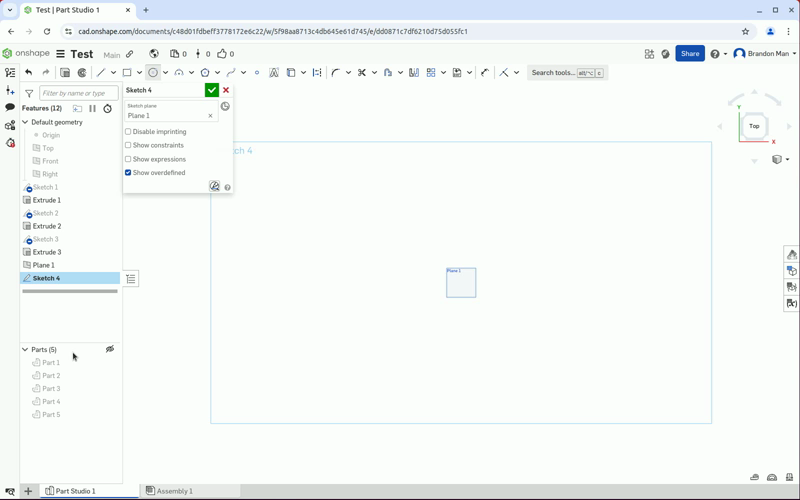
mouse_move(461, 282)
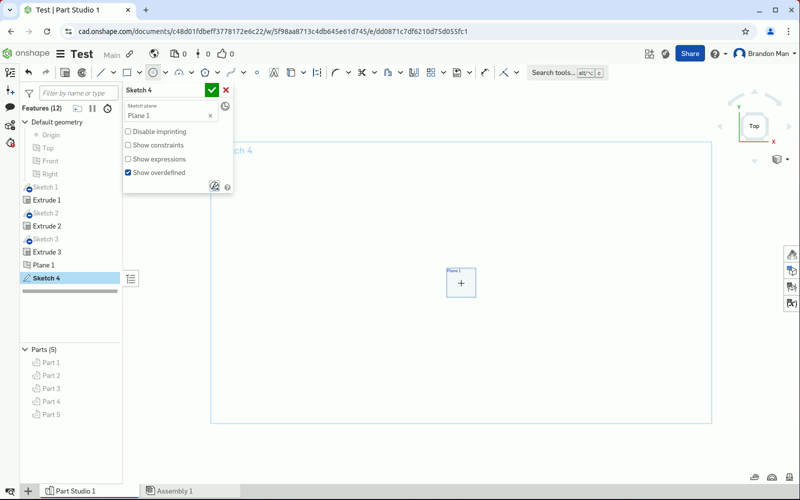
click(461, 282)
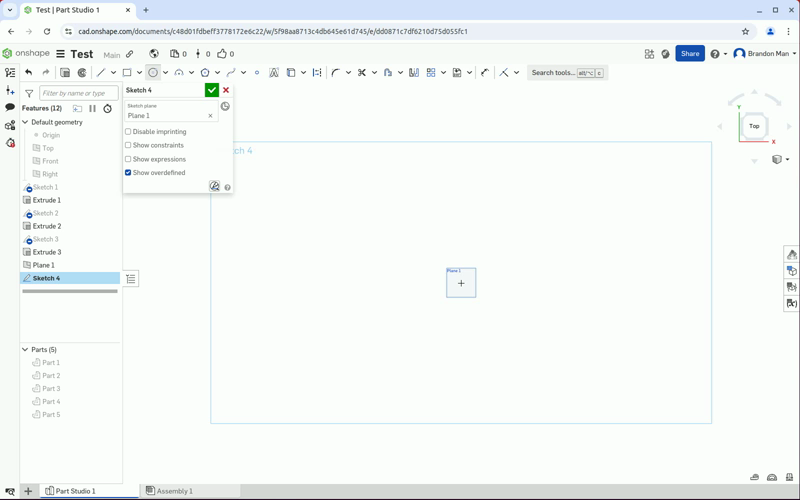
key_up(shift)
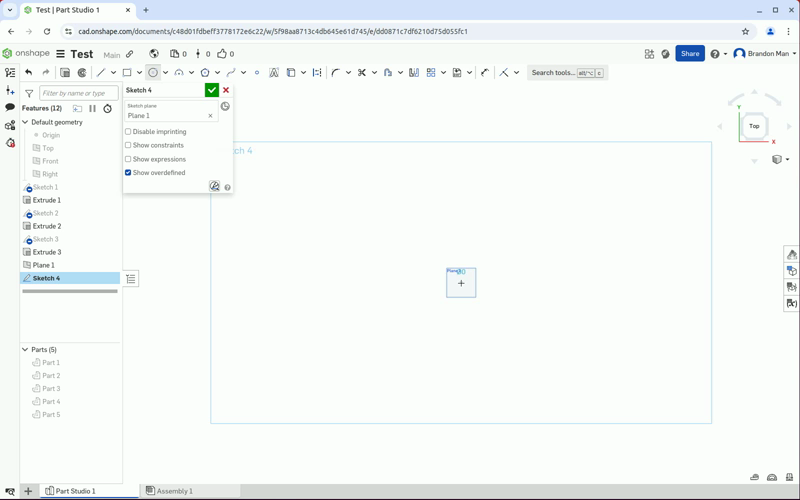
mouse_move(503, 282)
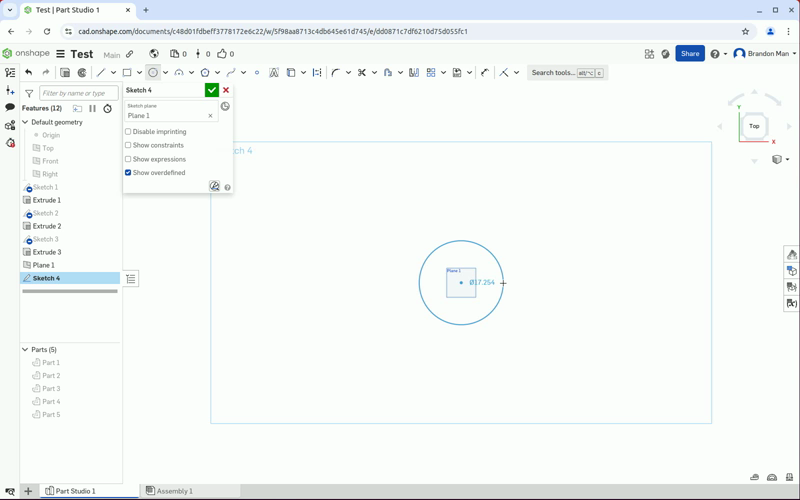
click(503, 282)
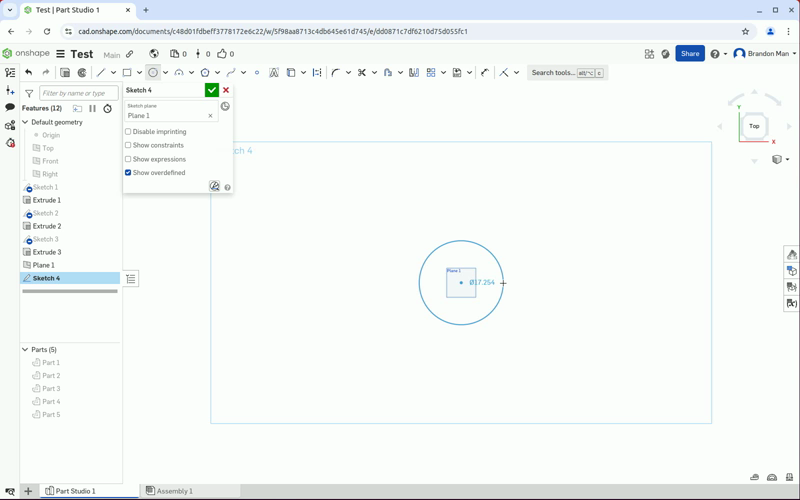
key(esc)
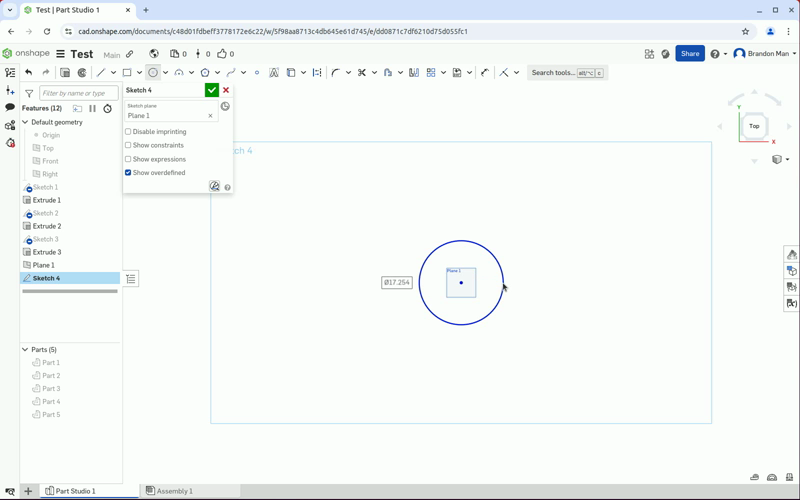
mouse_move(442, 289)
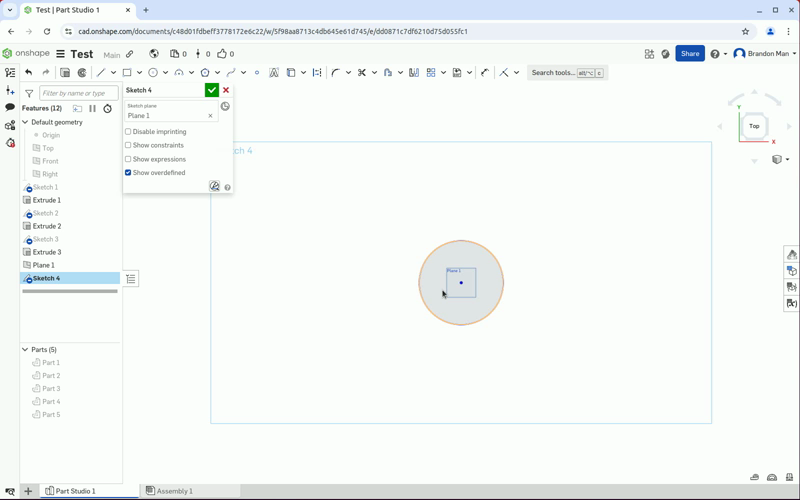
click(442, 289)
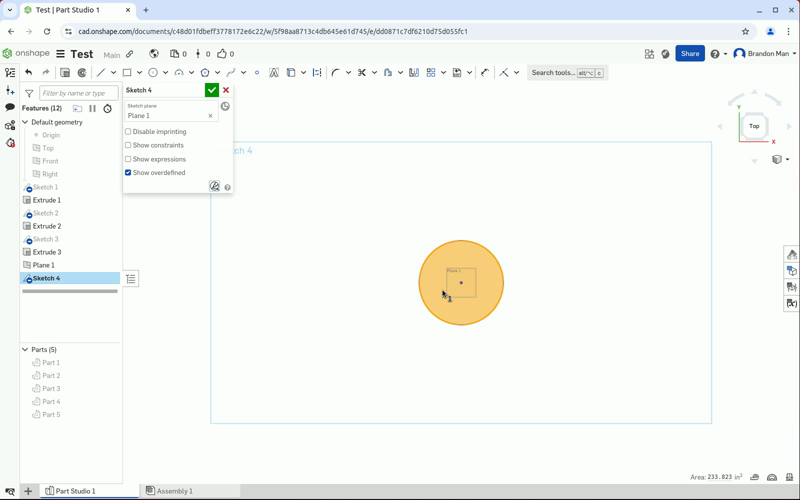
mouse_move(73, 352)
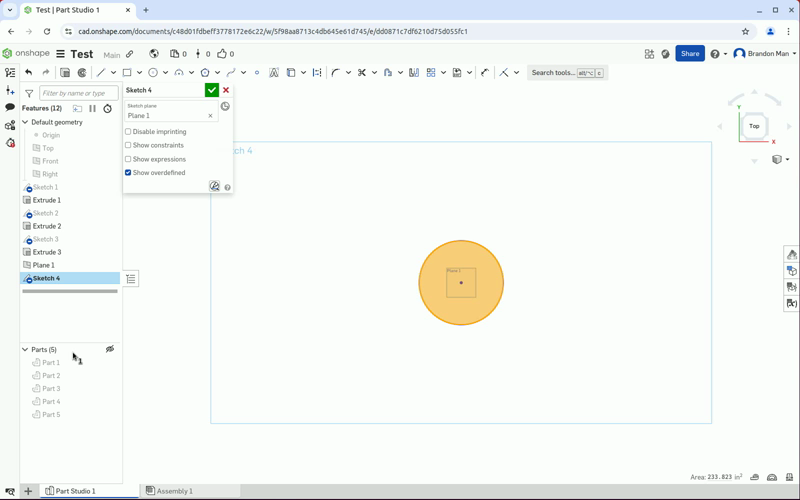
key(shift+y)
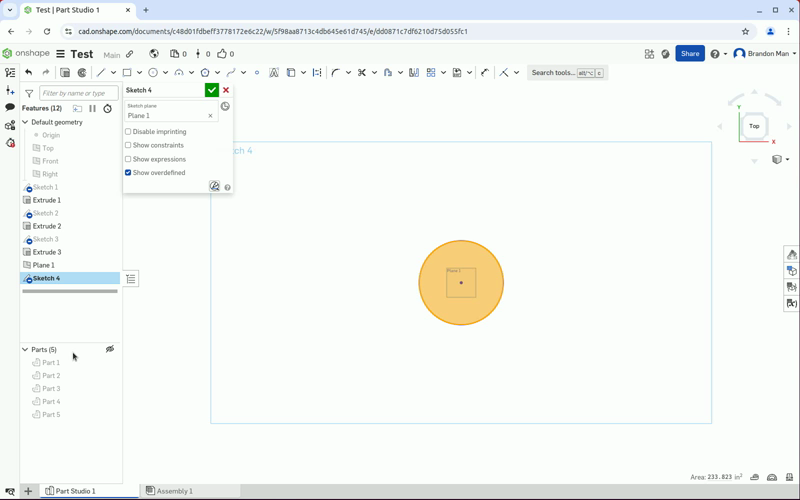
key(shift+e)
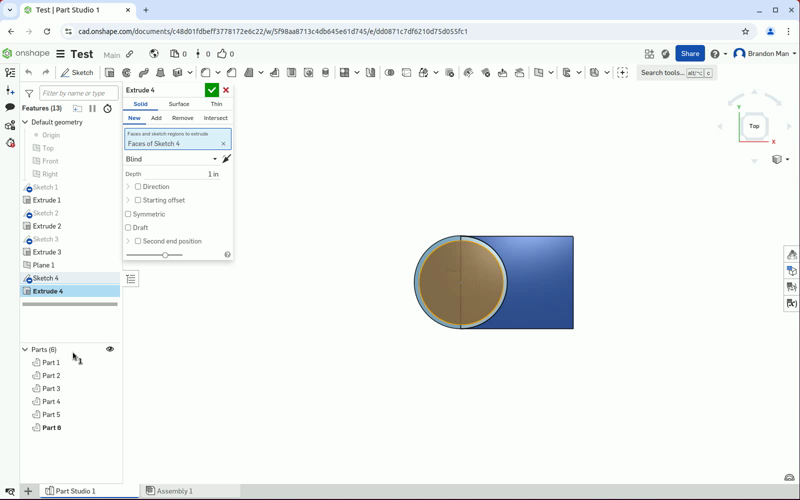
mouse_move(143, 106)
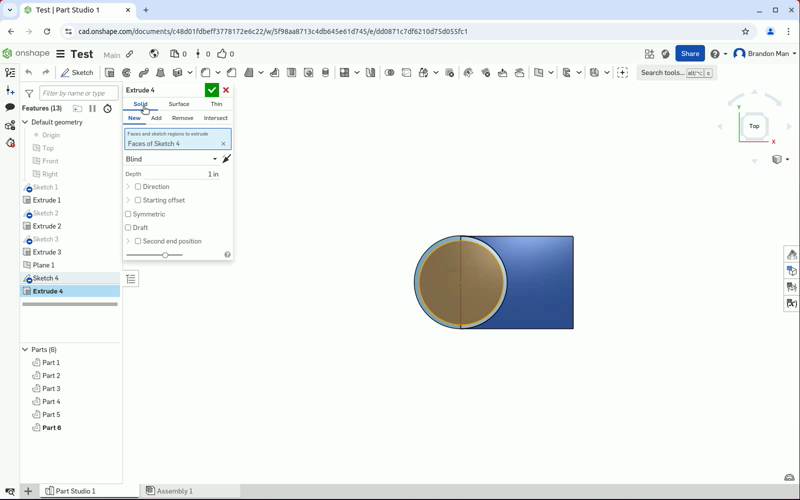
click(143, 106)
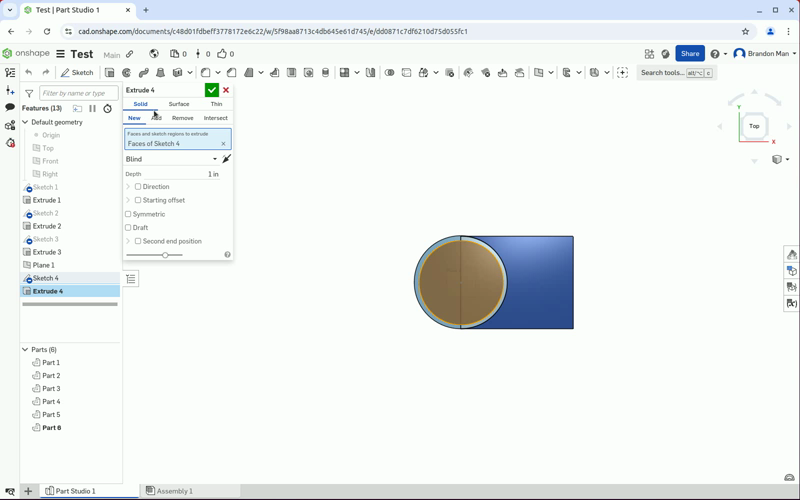
mouse_move(186, 120)
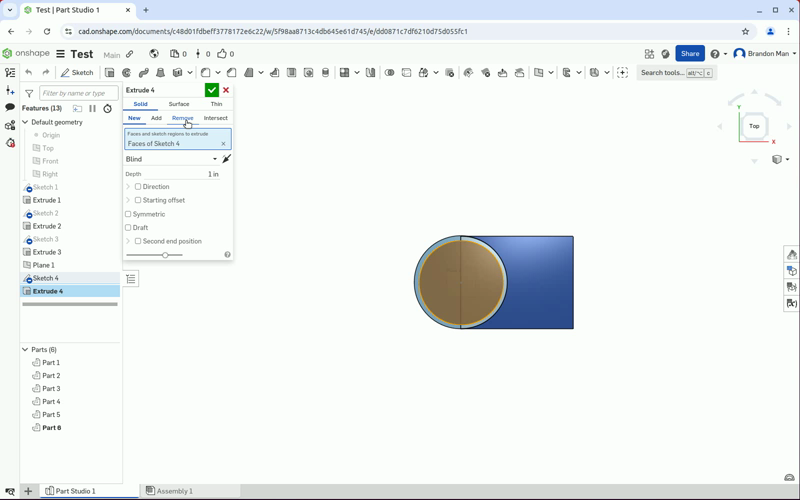
click(186, 120)
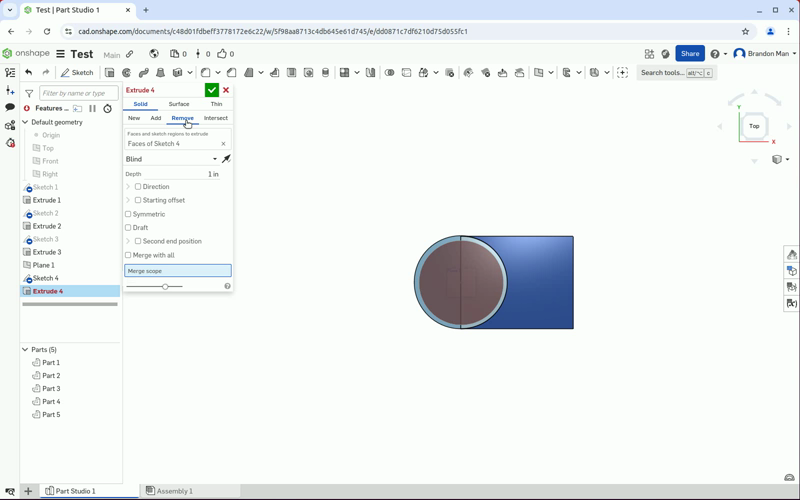
key(tab, 4)
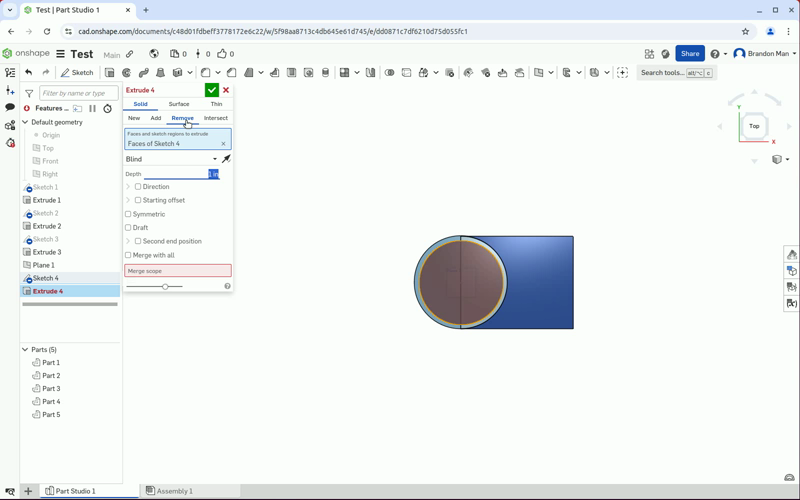
text(0.241)
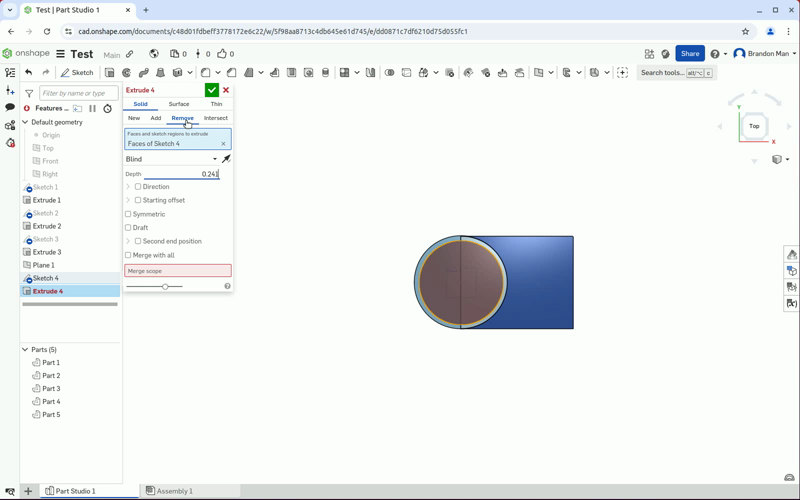
key(tab, 6)
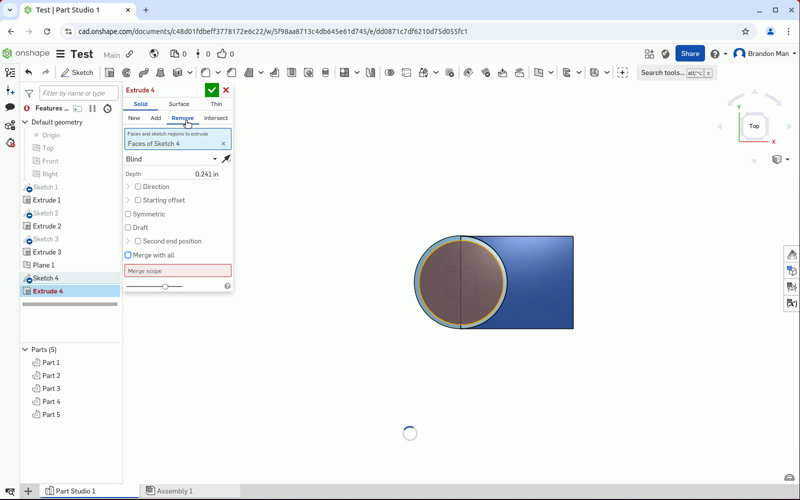
key(space)
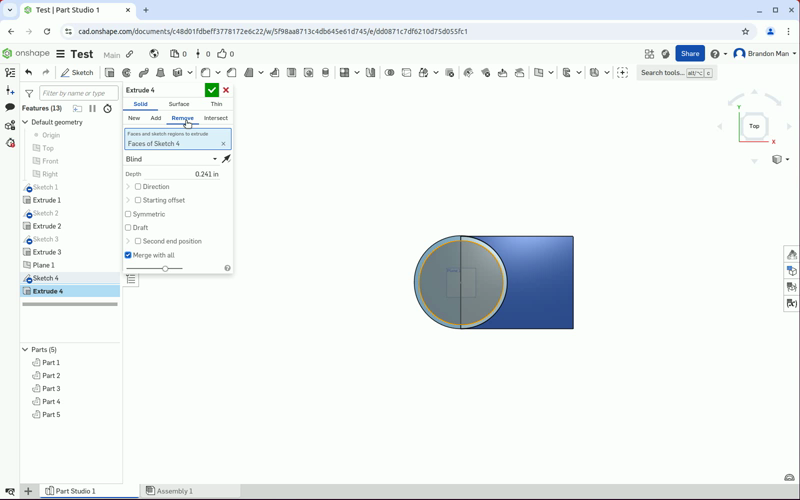
key(enter)
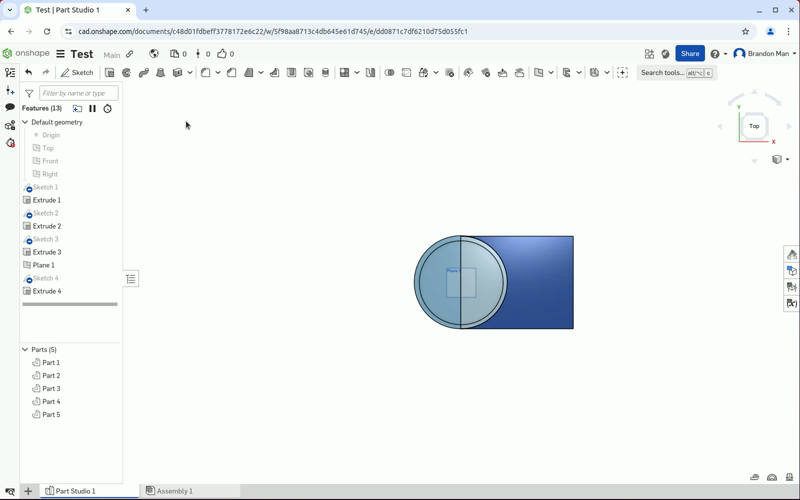
key(shift+h)
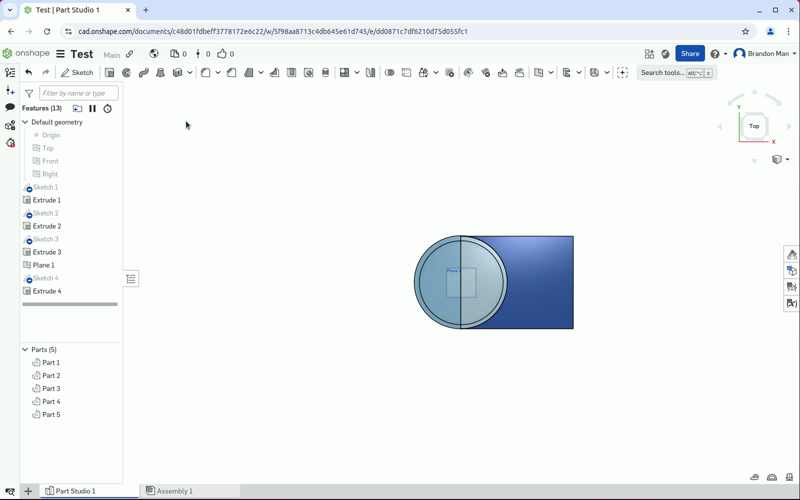
key(shift+h)
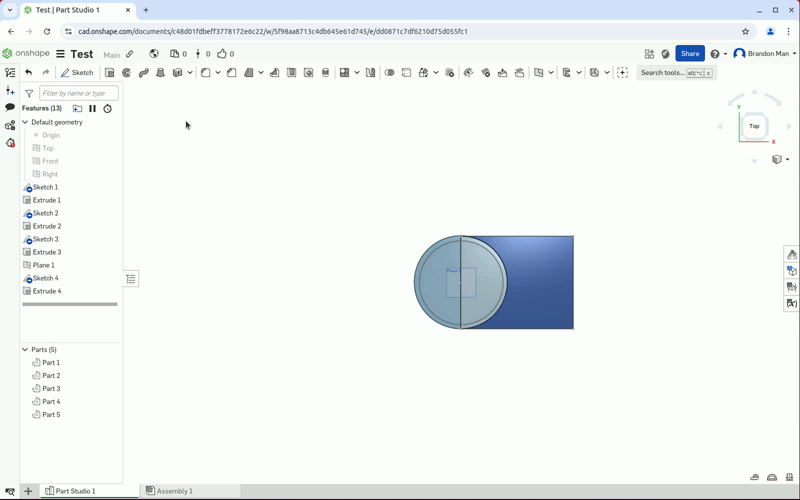
key(shift+7)
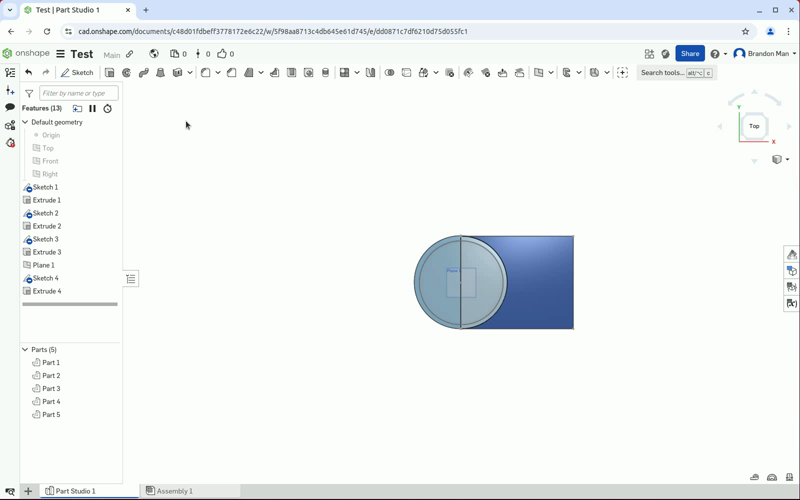
key(up, 3)
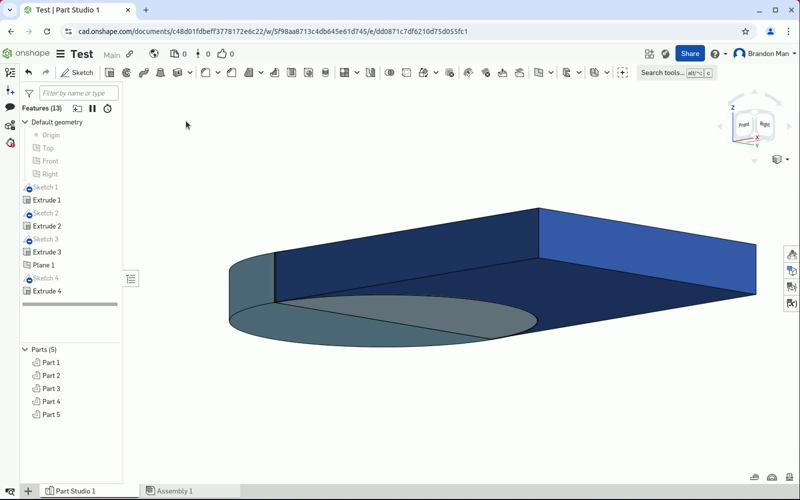
key(left, 3)
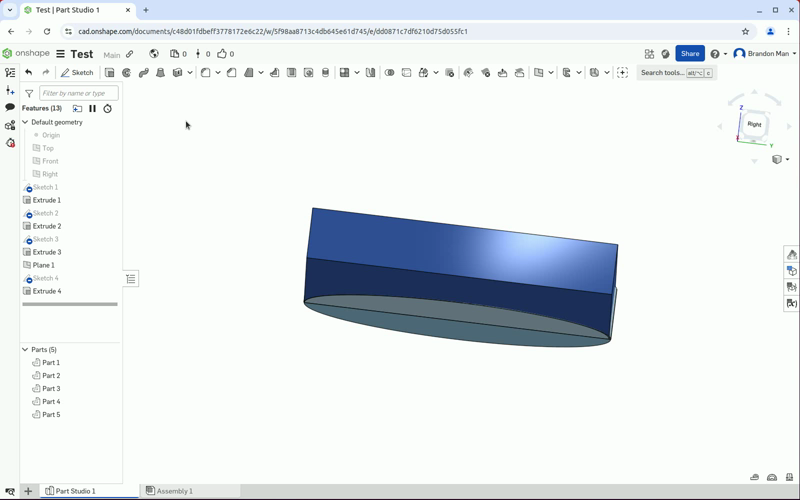
key(right, 3)
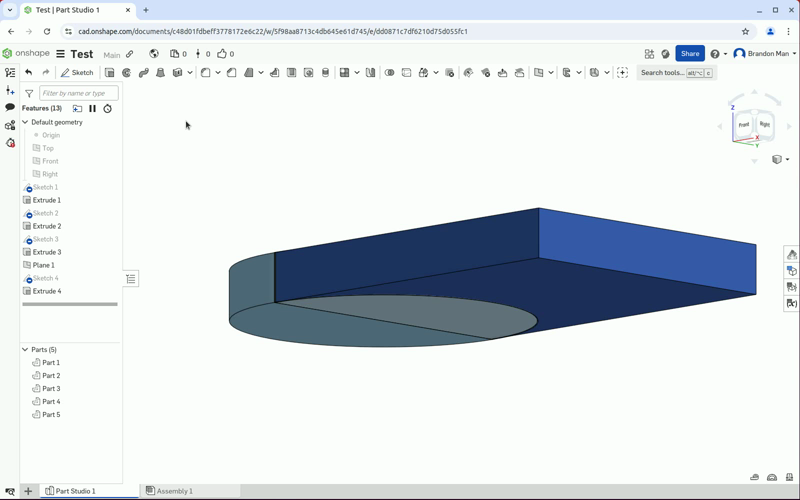
key(down, 3)
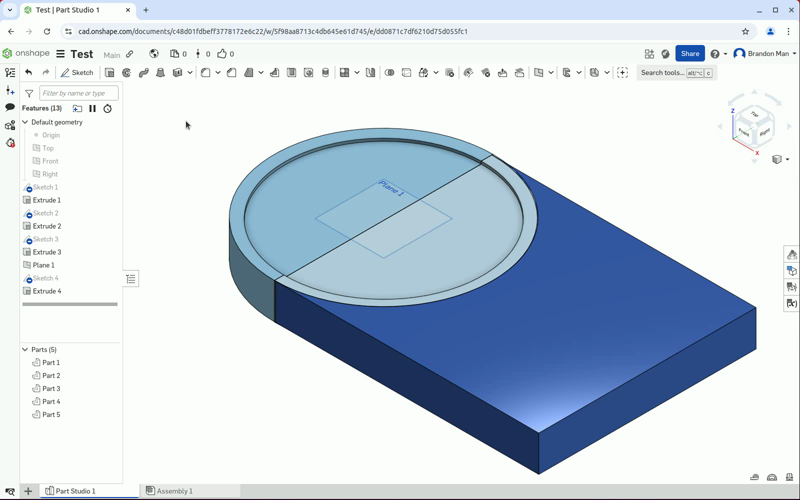
mouse_move(73, 189)
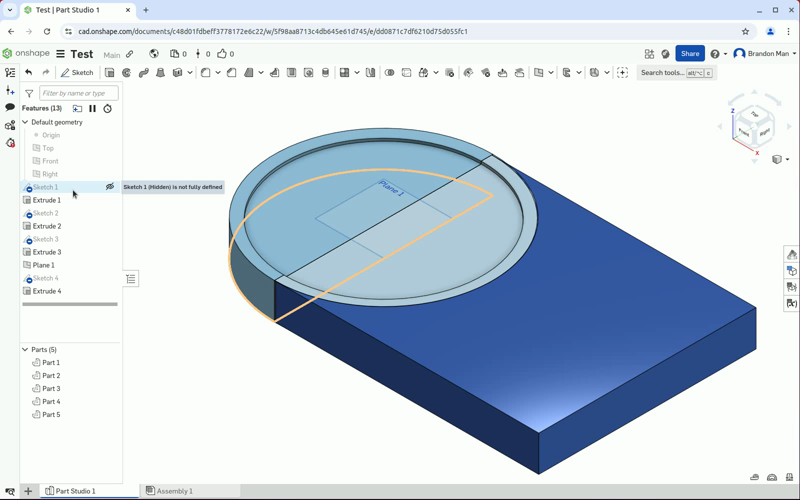
click(73, 189)